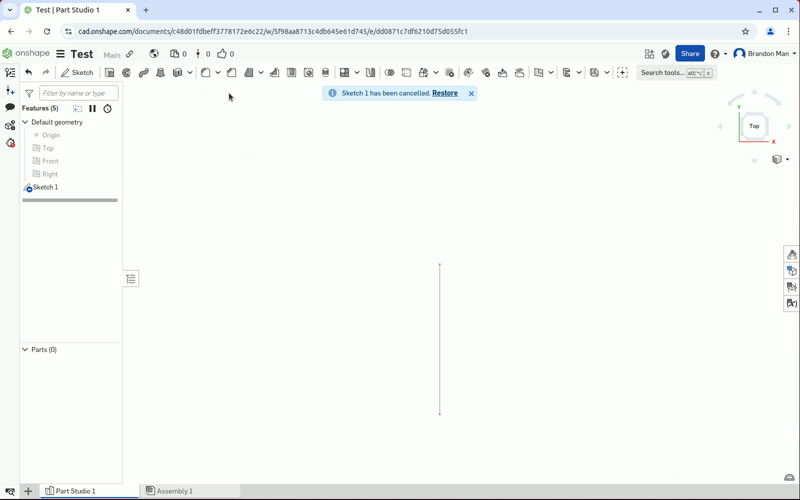
key(shift+h)
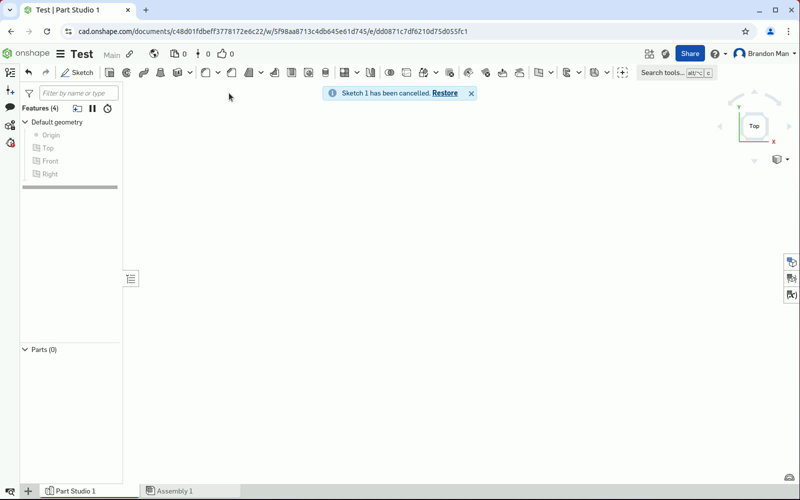
mouse_move(73, 352)
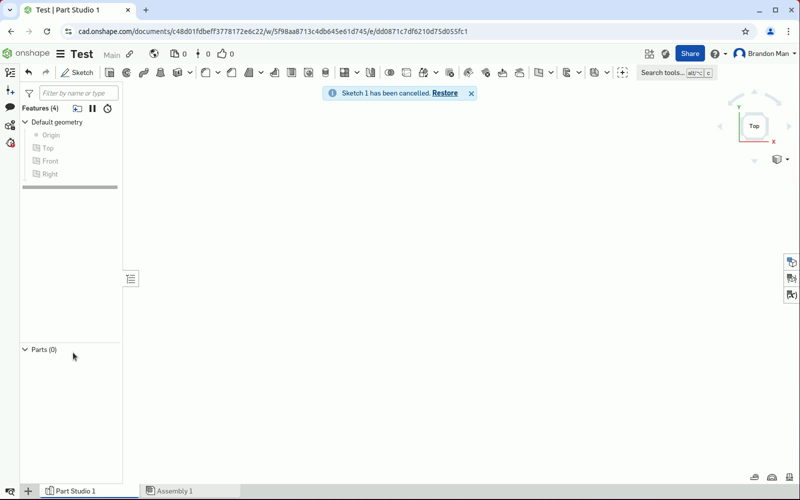
key(y)
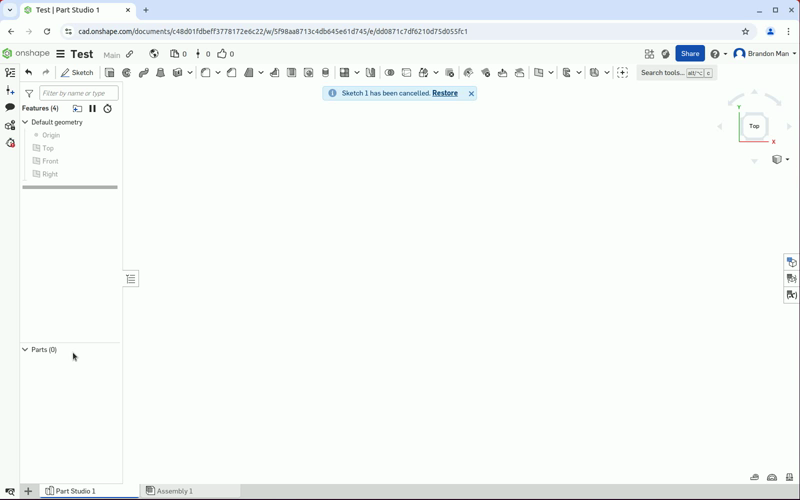
key(shift+p)
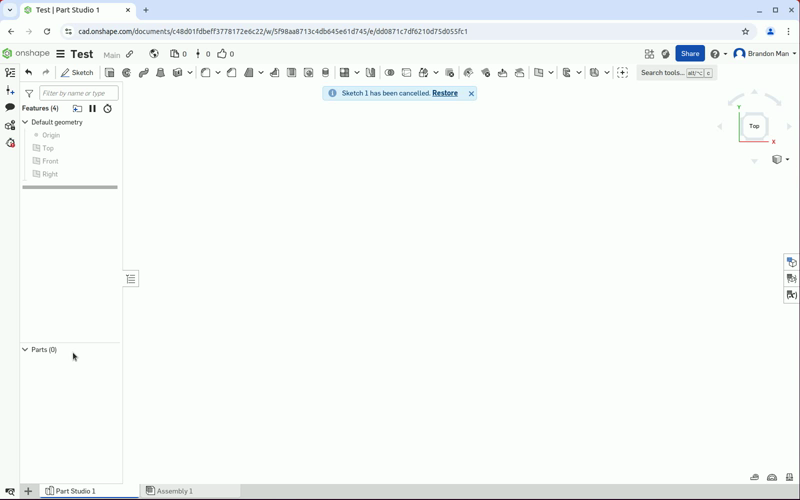
key(space)
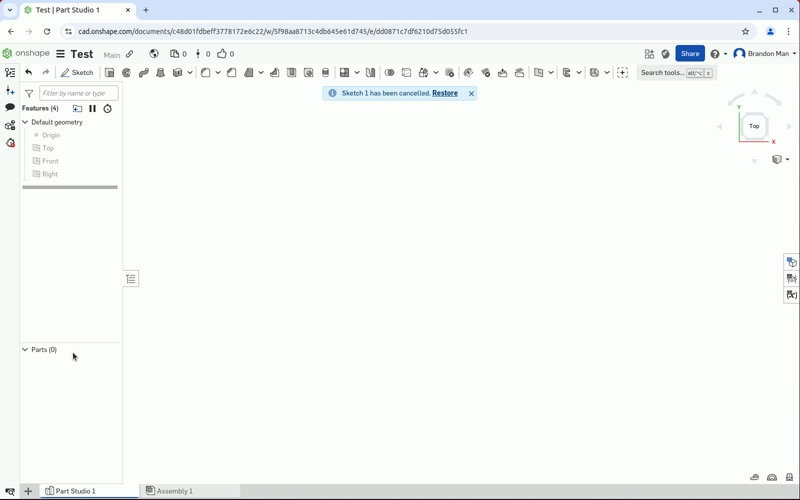
key_down(shift)
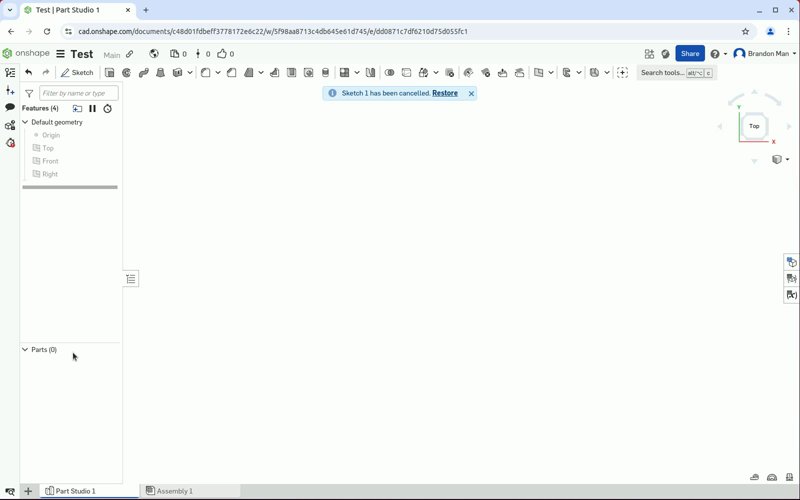
key(up)
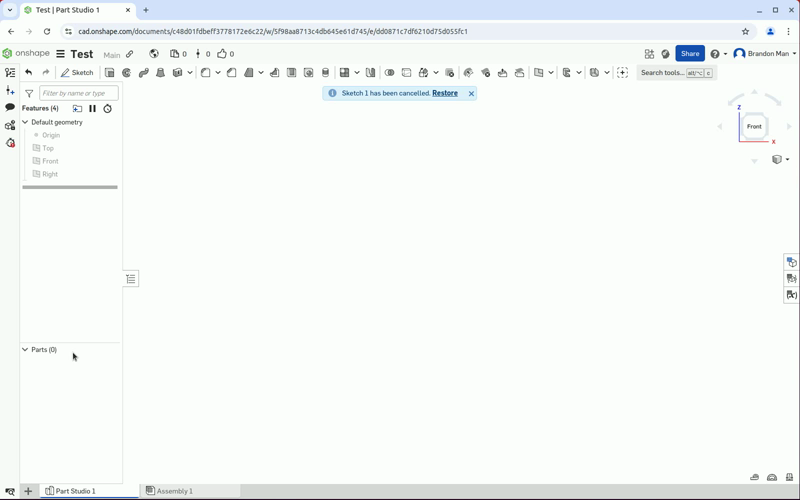
key_up(shift)
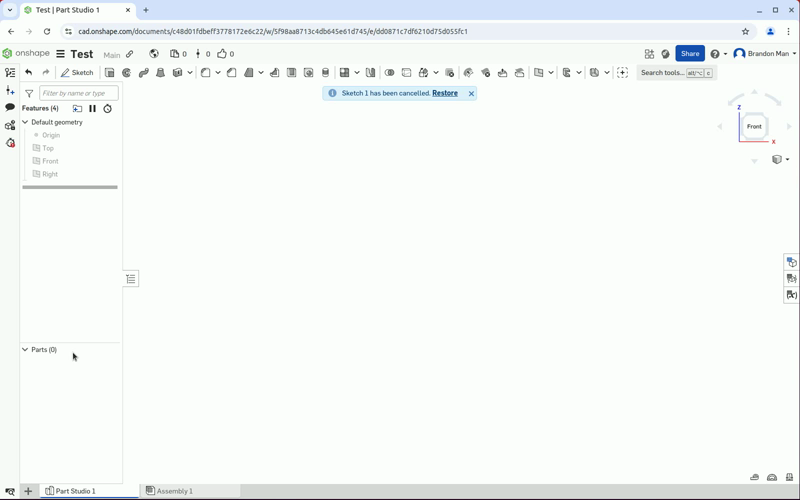
mouse_move(73, 352)
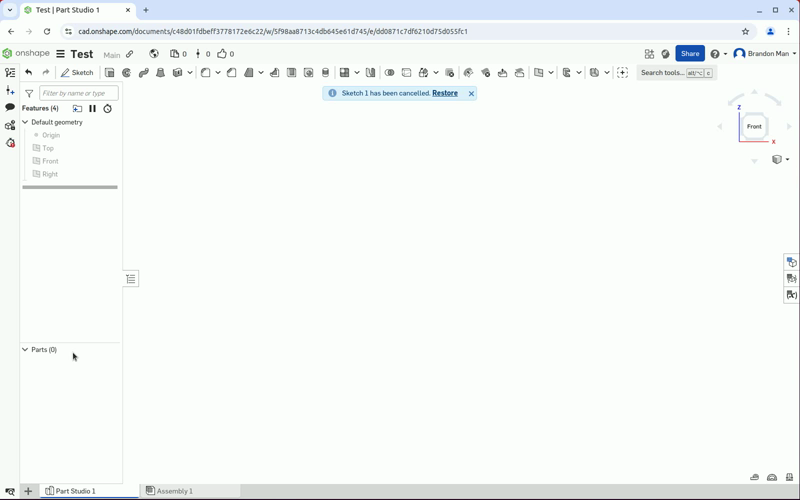
key(shift+y)
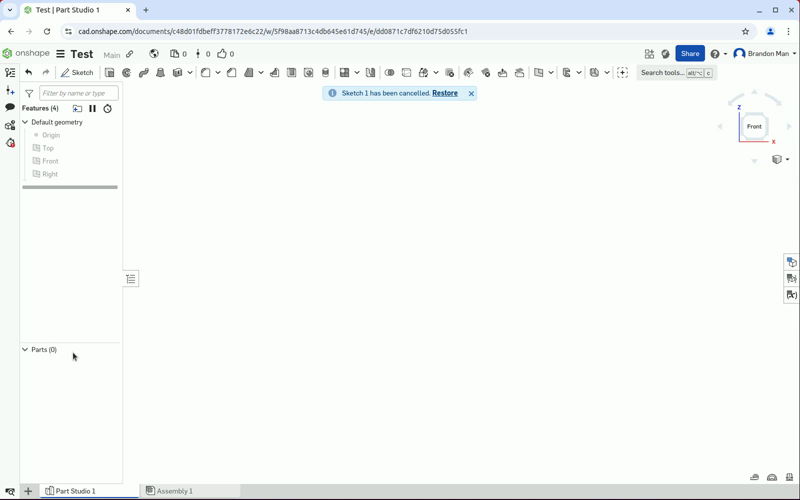
key(shift+s)
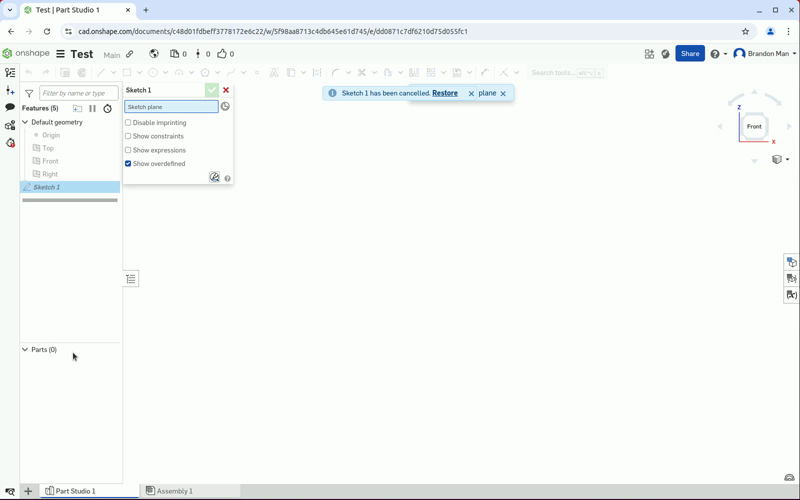
mouse_move(73, 163)
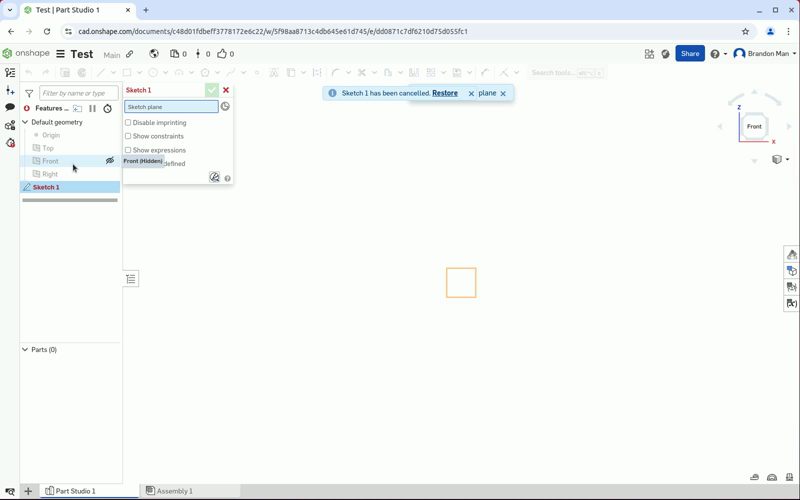
click(73, 163)
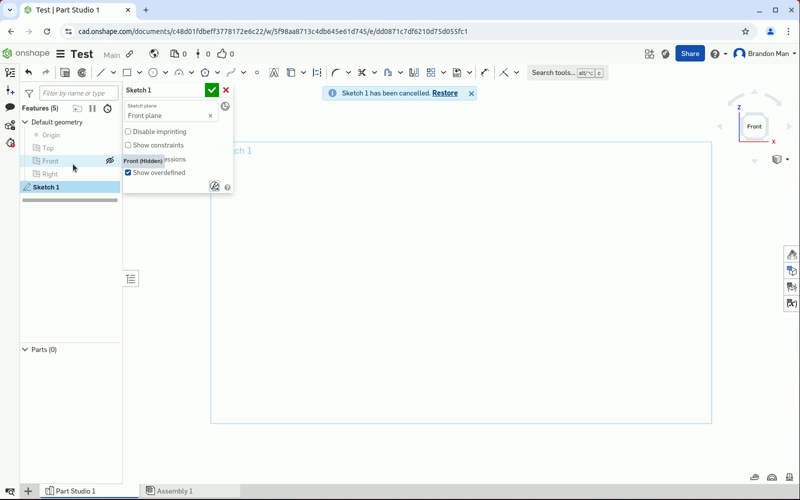
mouse_move(73, 352)
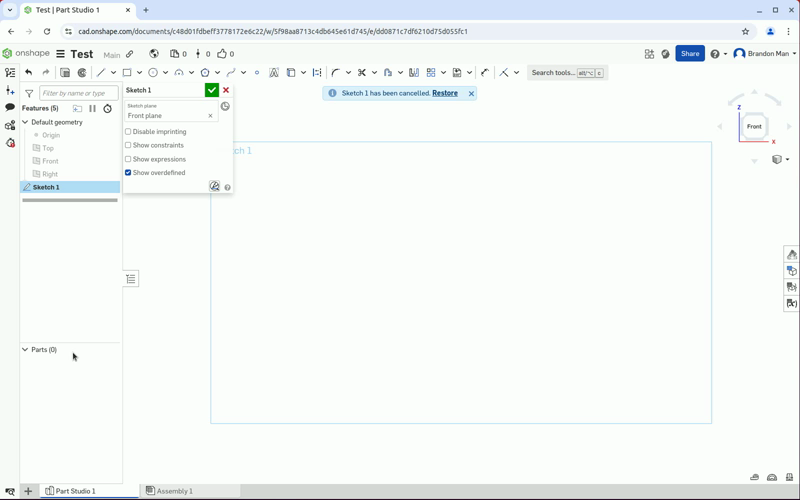
key(y)
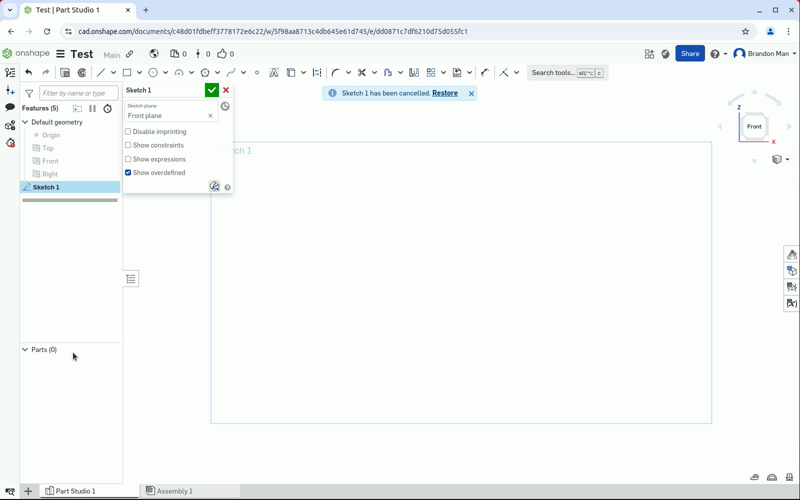
key(l)
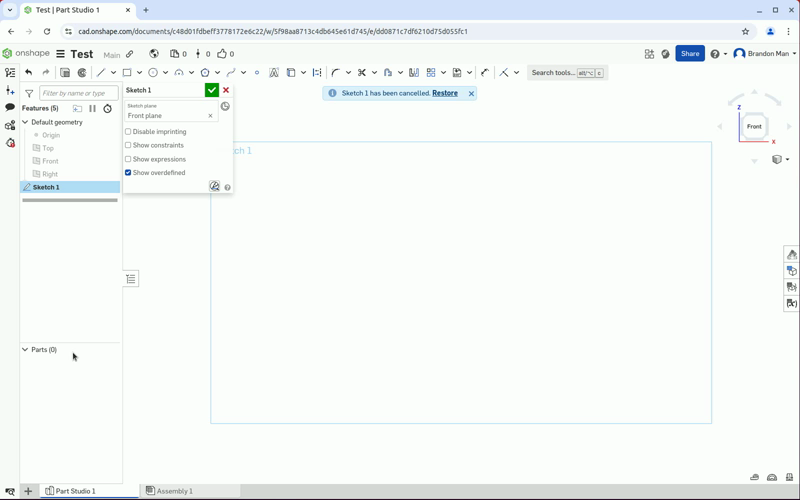
key_down(shift)
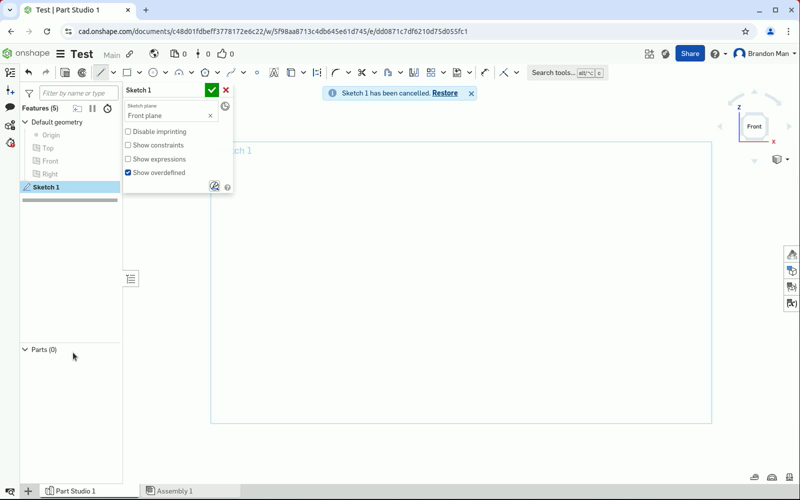
mouse_move(348, 282)
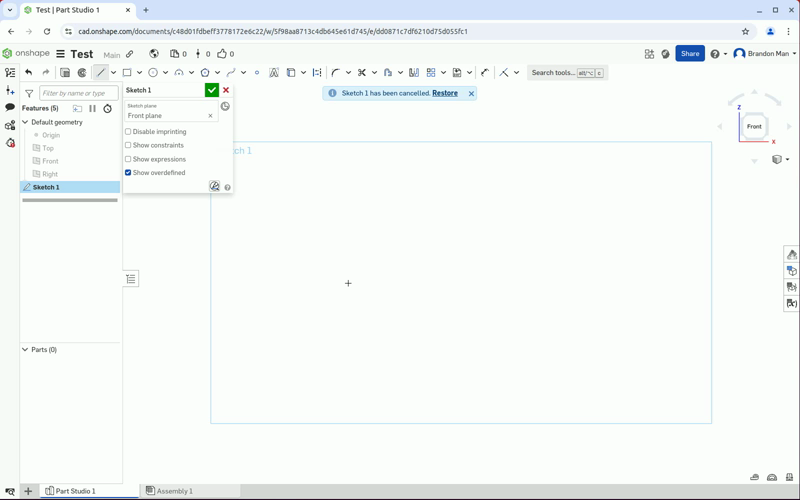
click(348, 282)
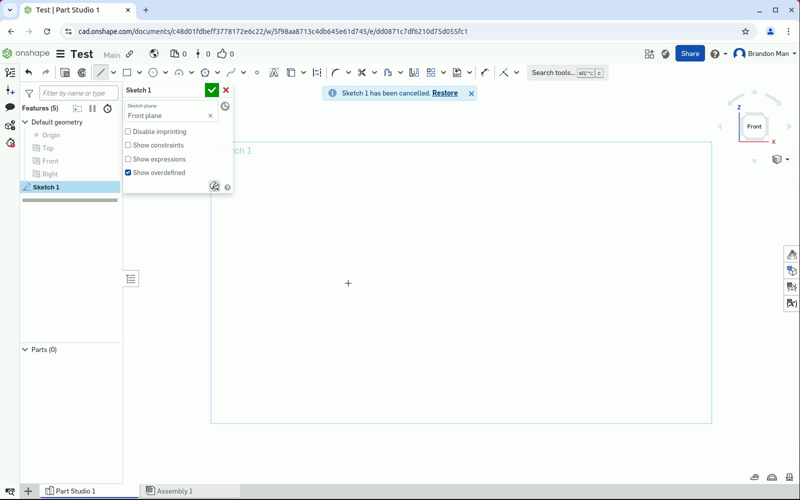
key_up(shift)
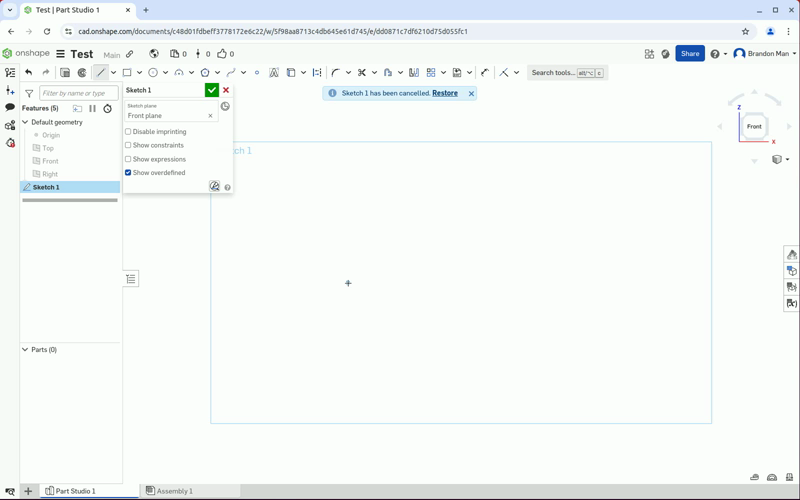
key_down(shift)
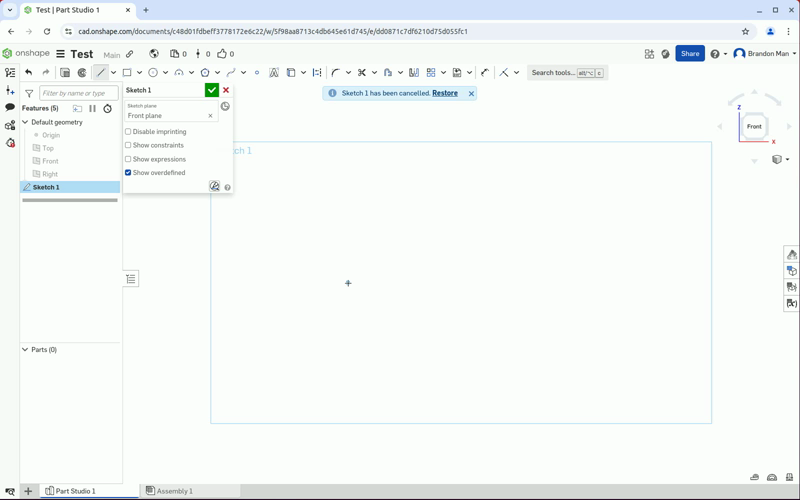
mouse_move(460, 282)
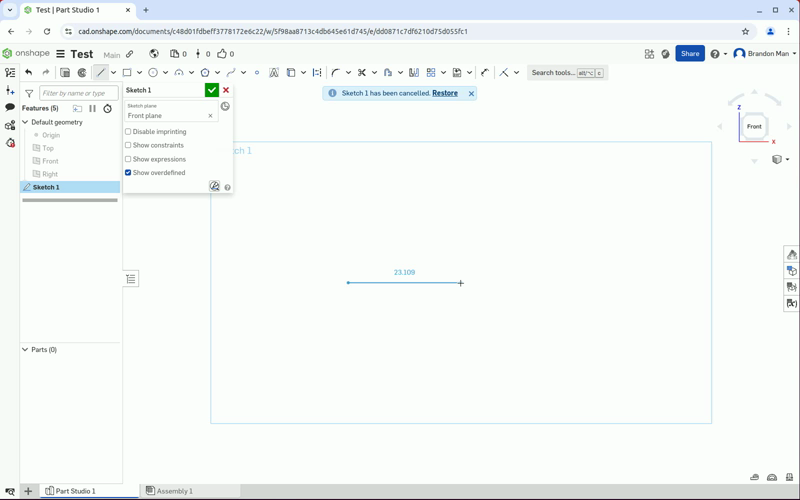
click(460, 282)
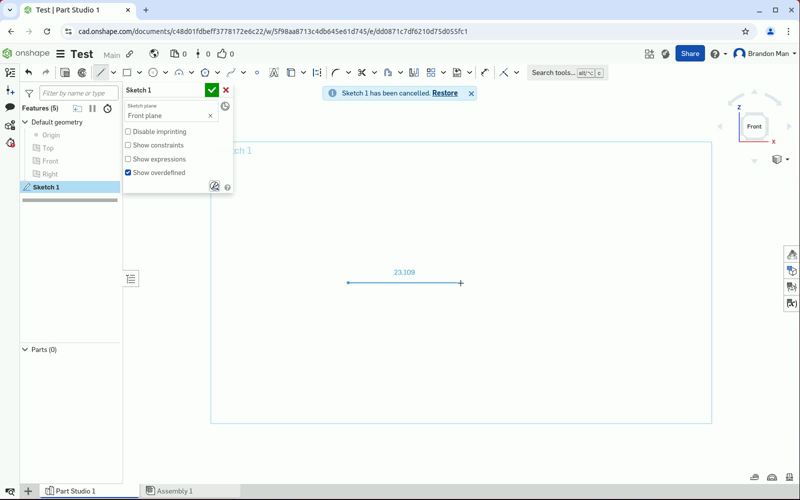
key_up(shift)
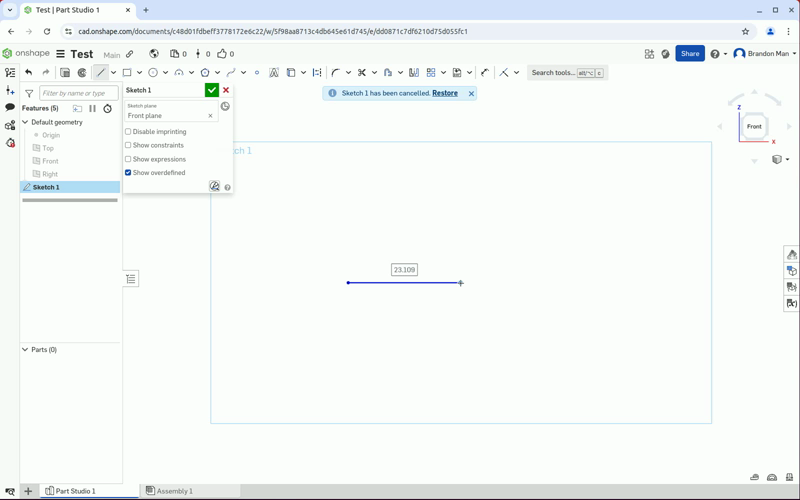
key_down(shift)
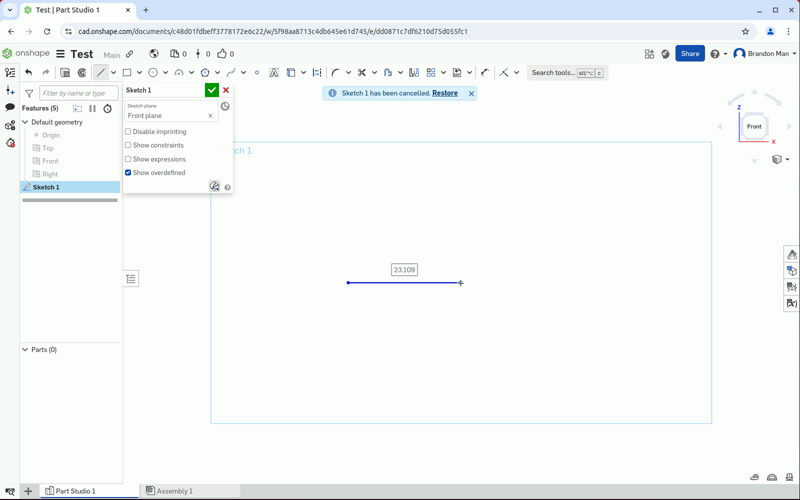
mouse_move(460, 170)
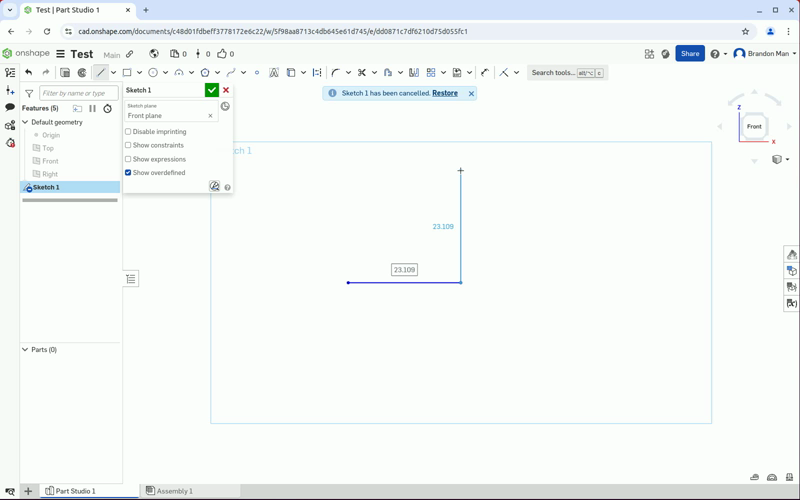
click(460, 170)
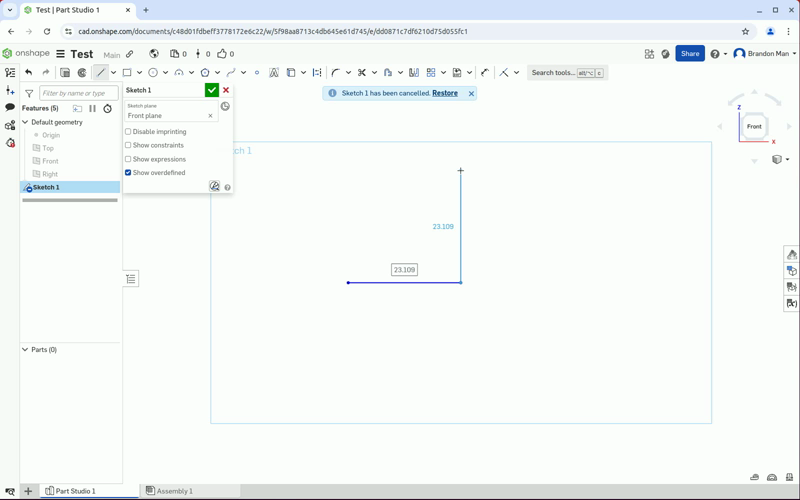
key_up(shift)
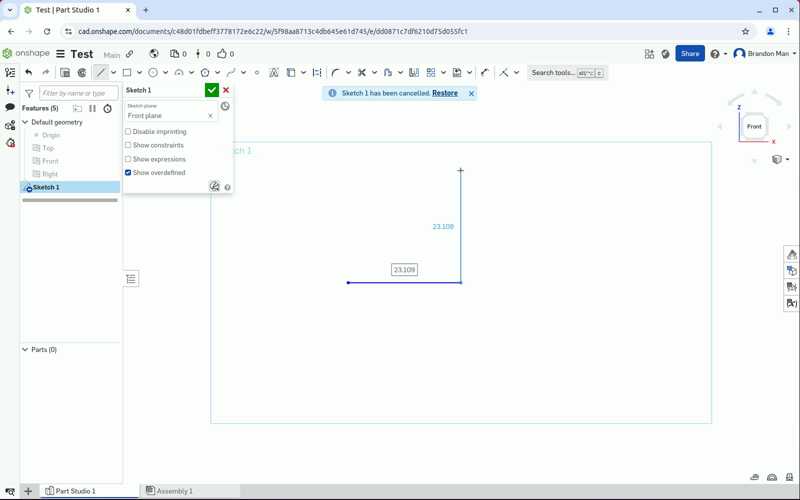
key_down(shift)
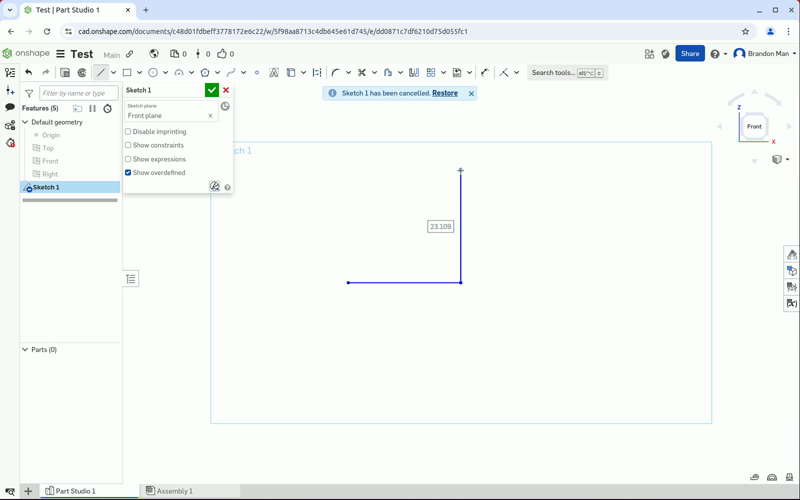
mouse_move(348, 170)
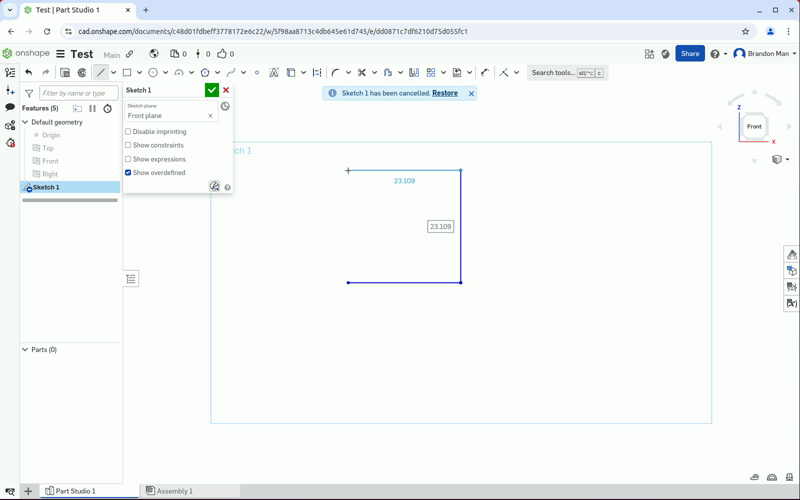
click(348, 170)
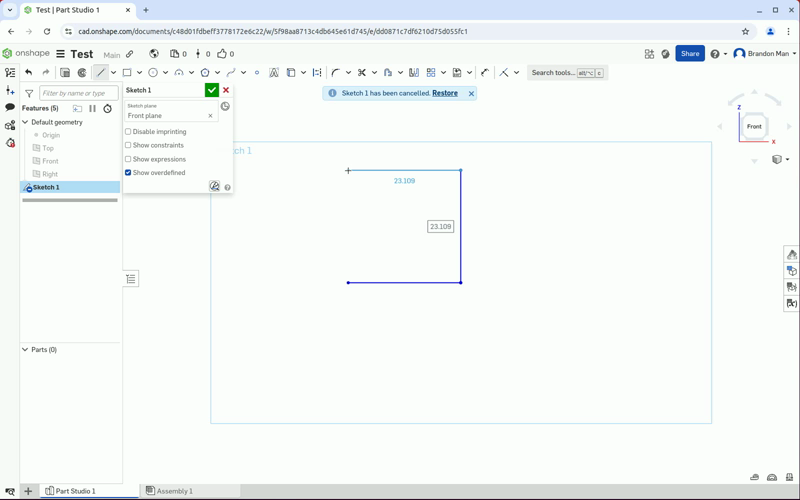
key_up(shift)
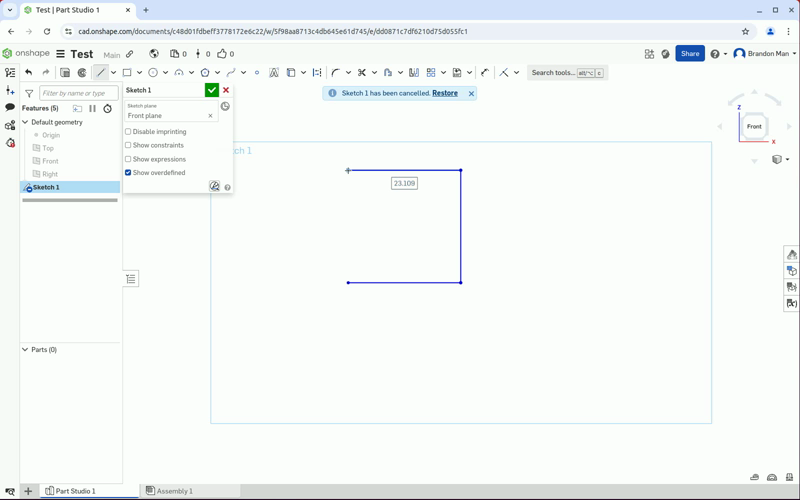
key_down(shift)
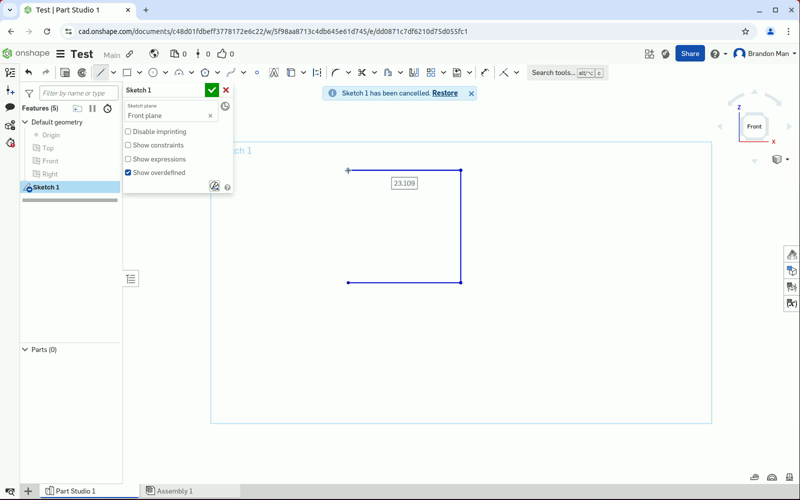
mouse_move(348, 282)
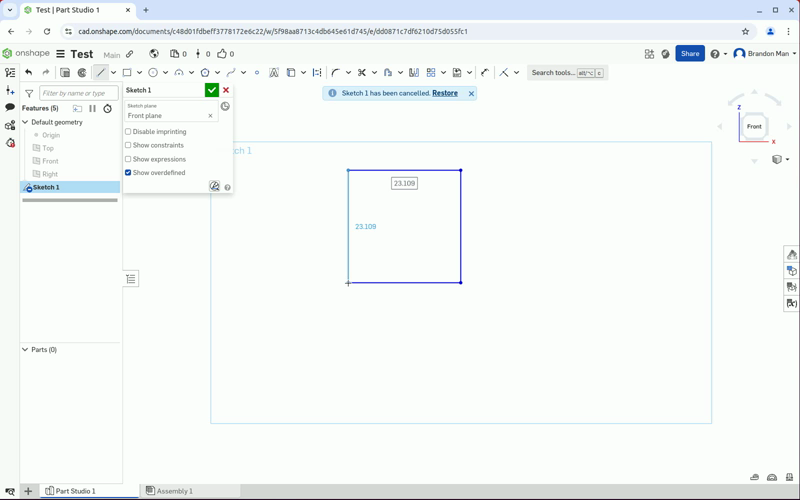
key_up(shift)
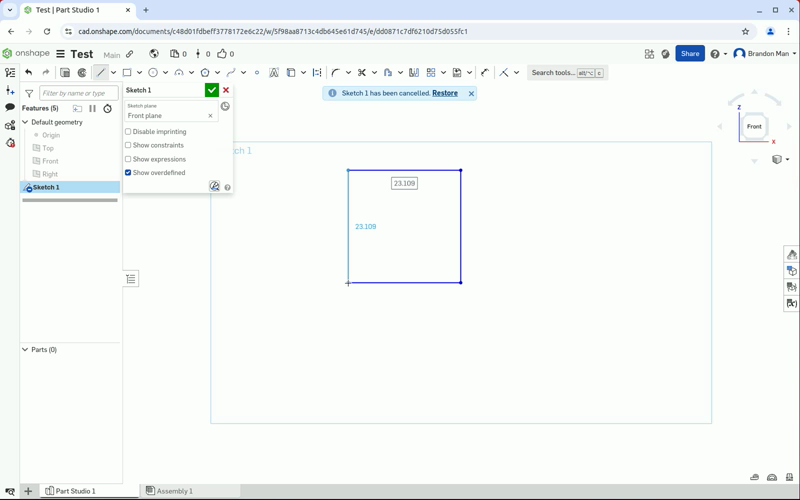
click(348, 282)
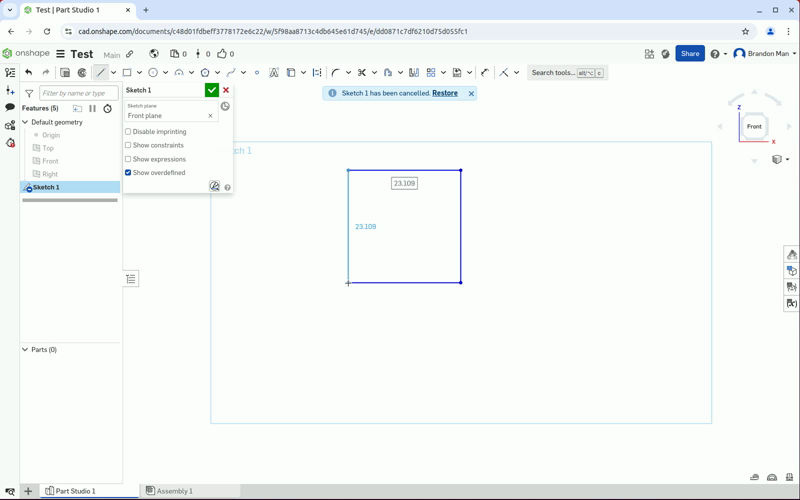
key(esc)
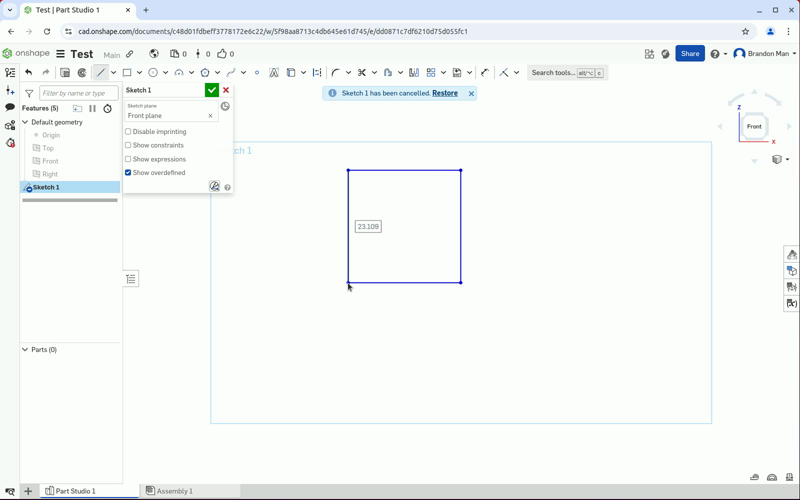
mouse_move(365, 217)
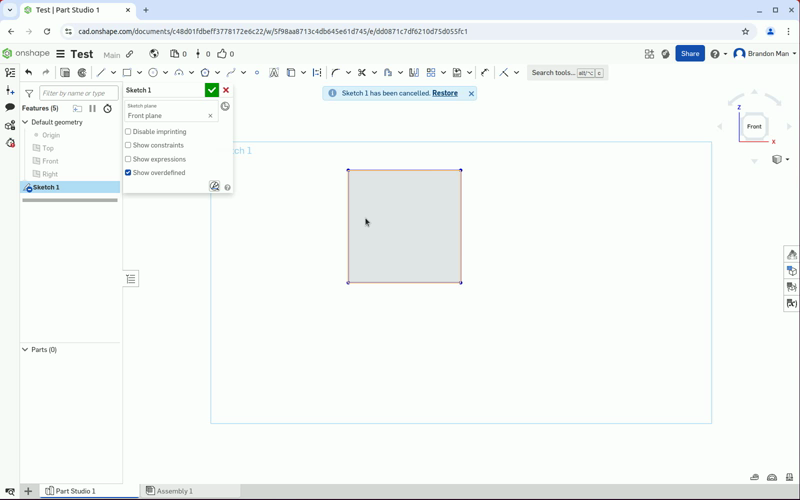
click(365, 217)
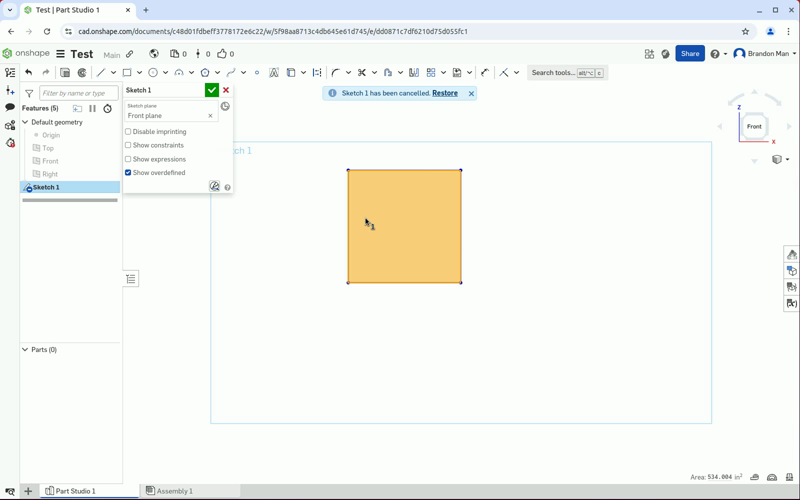
mouse_move(73, 352)
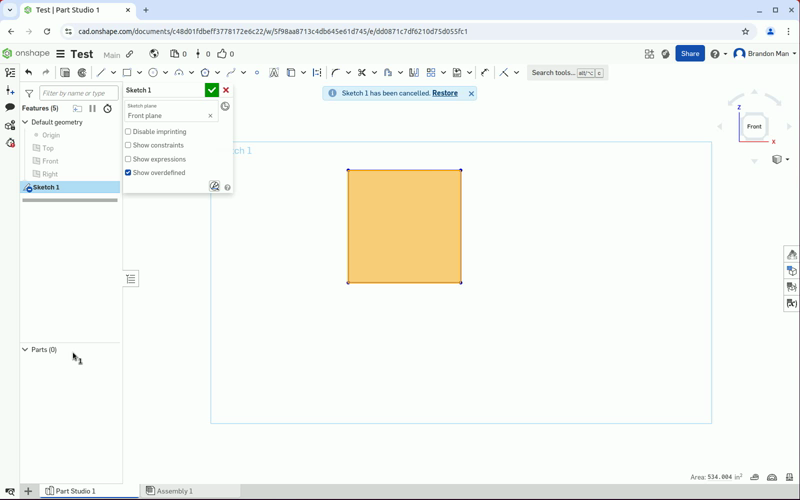
key(shift+y)
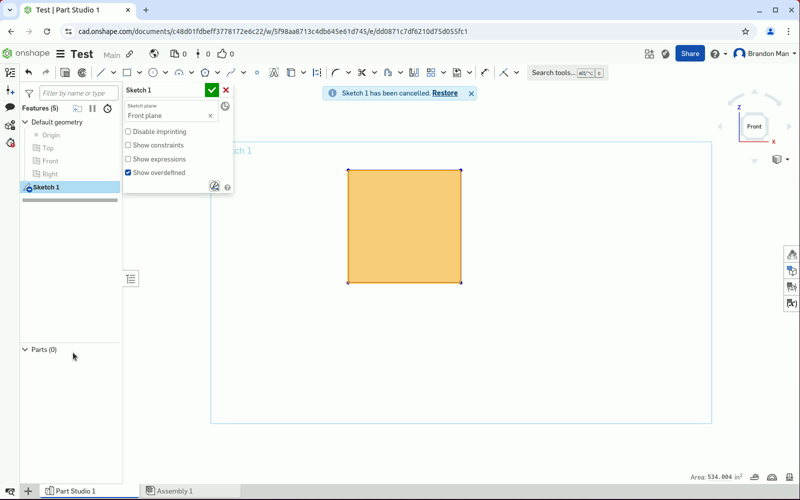
key(shift+e)
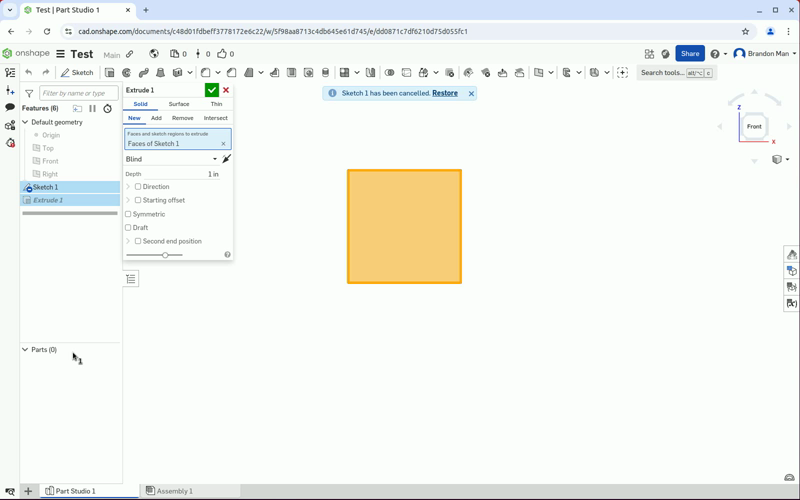
mouse_move(143, 106)
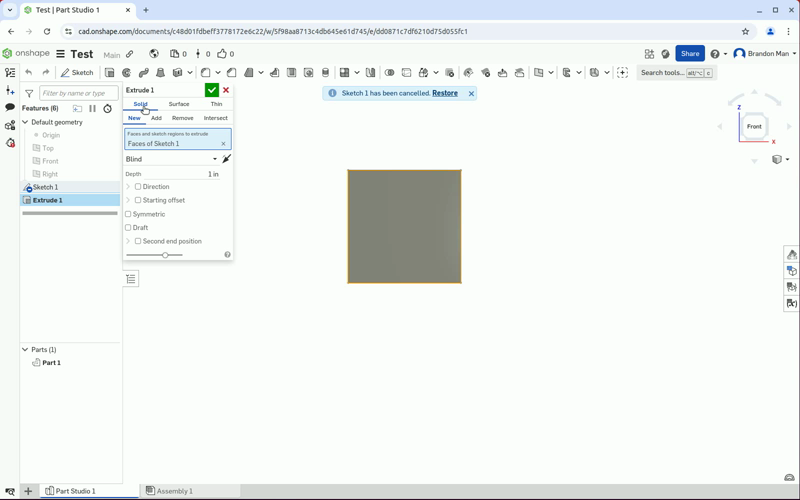
click(143, 106)
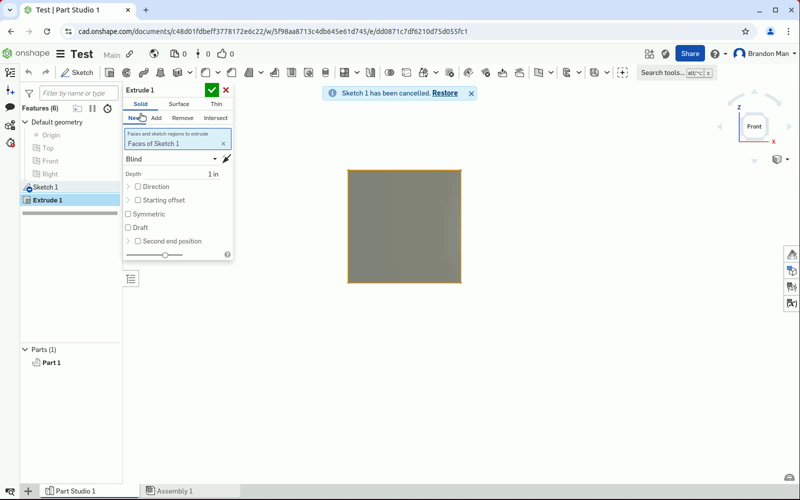
mouse_move(137, 120)
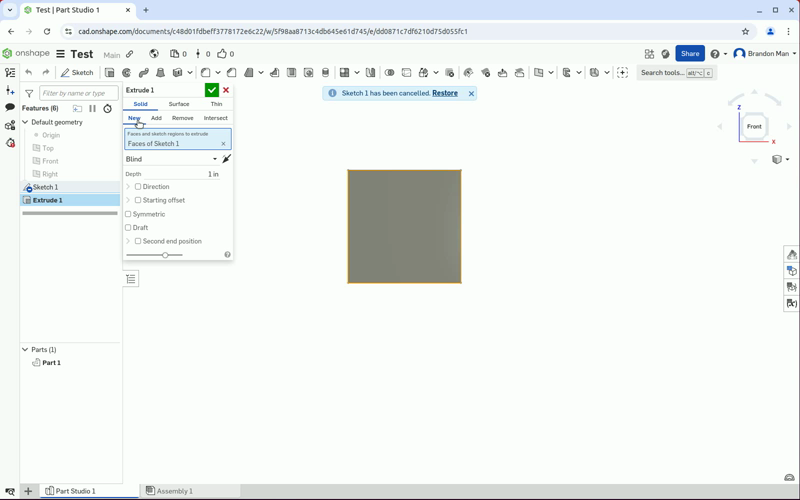
click(137, 120)
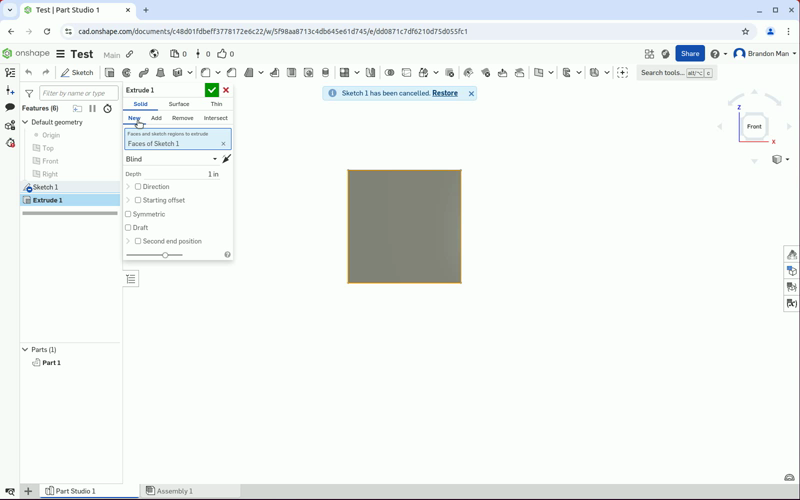
key(tab, 4)
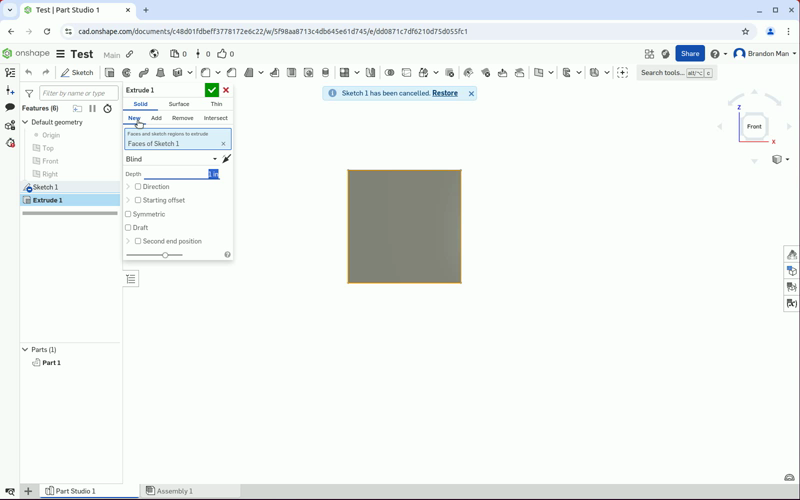
text(9.869)
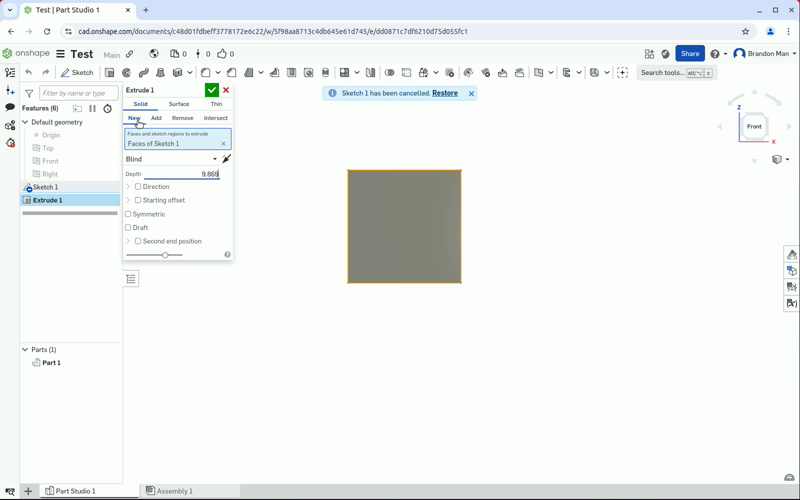
key(enter)
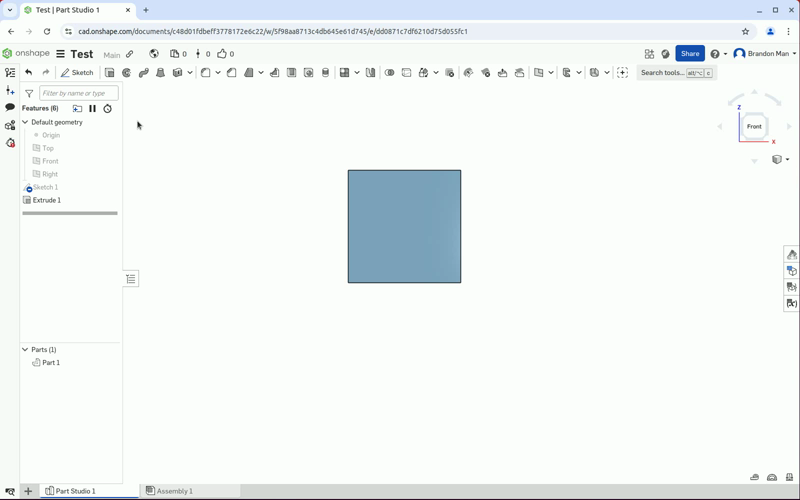
key(shift+h)
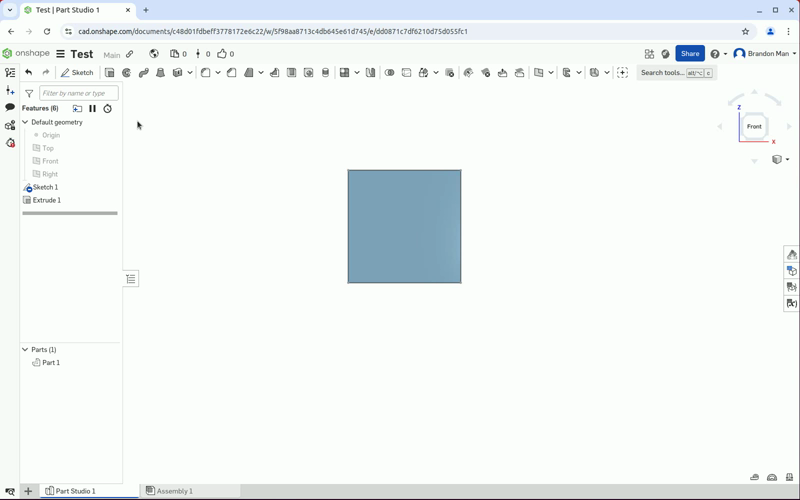
key(shift+h)
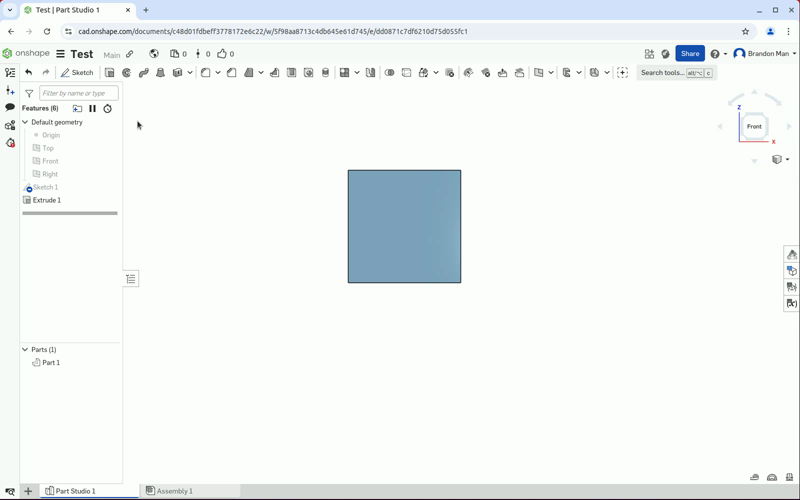
mouse_move(73, 189)
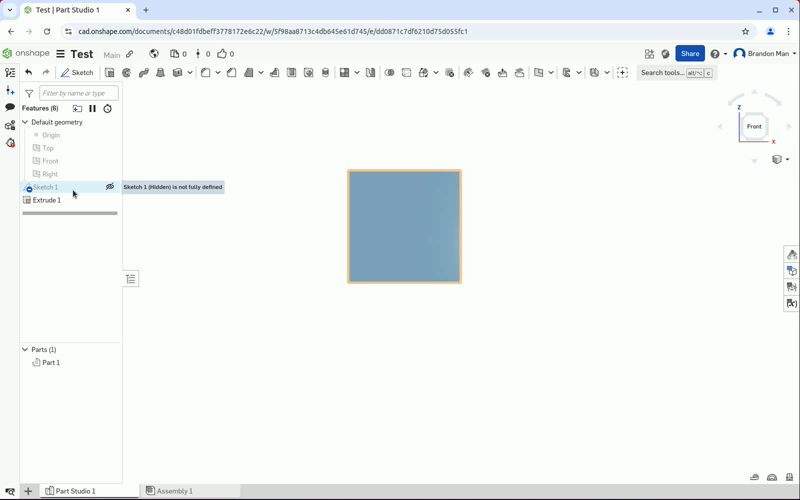
click(73, 189)
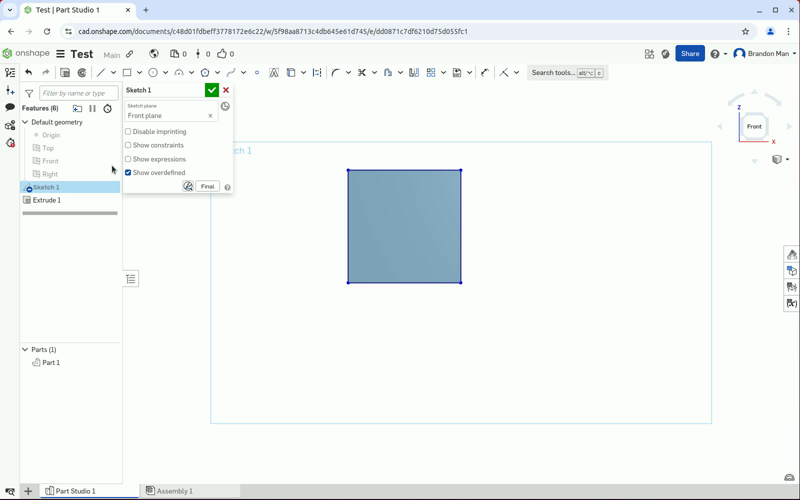
mouse_move(229, 92)
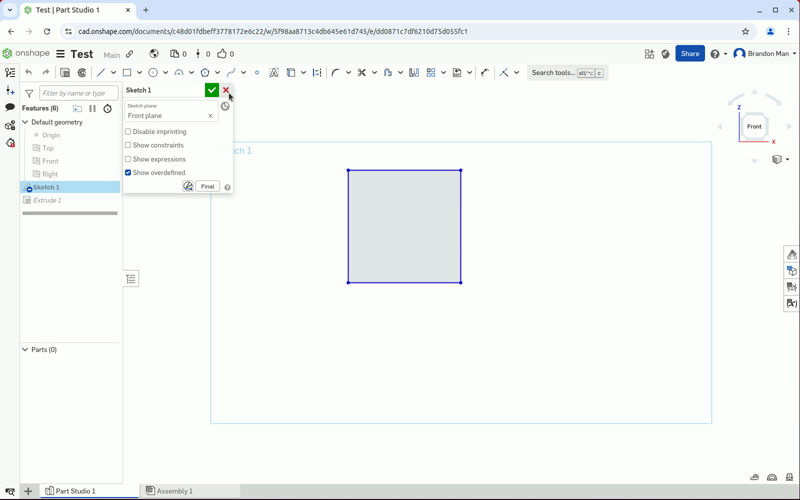
click(229, 92)
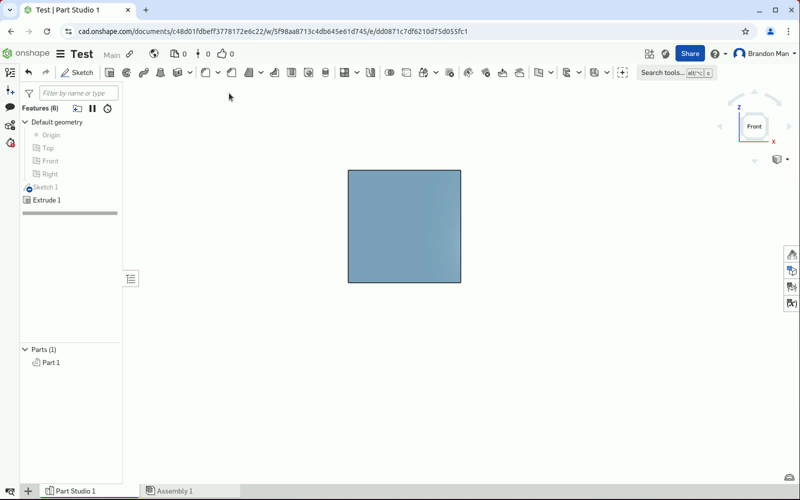
mouse_move(541, 75)
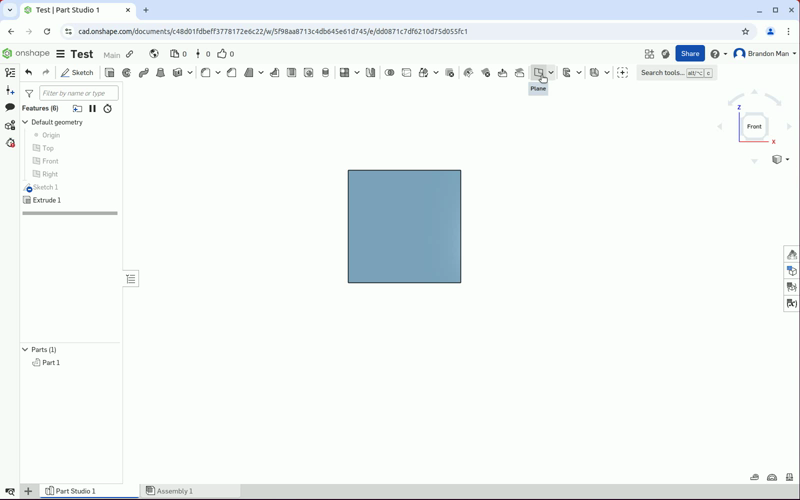
click(541, 75)
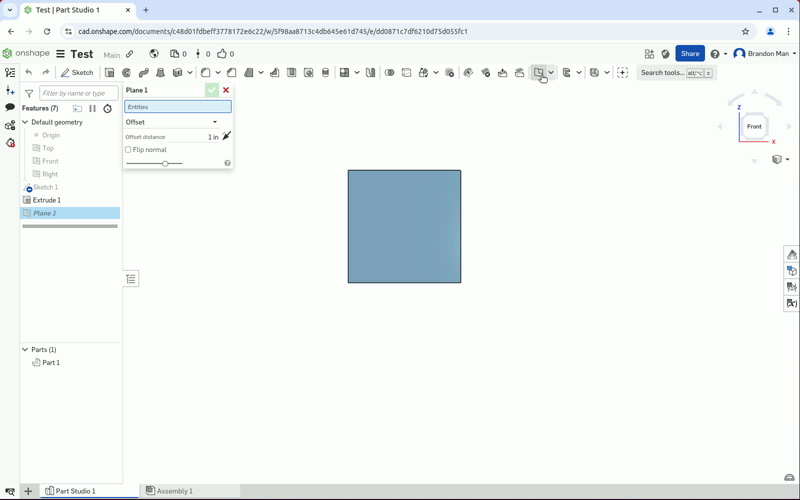
mouse_move(73, 163)
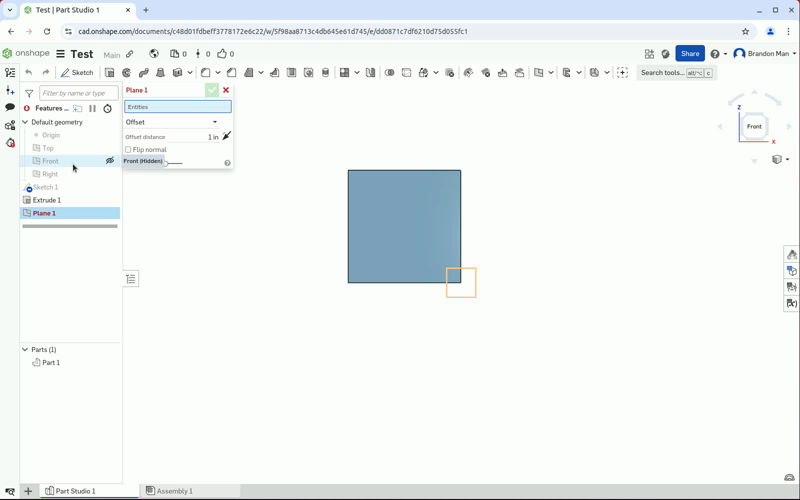
click(73, 163)
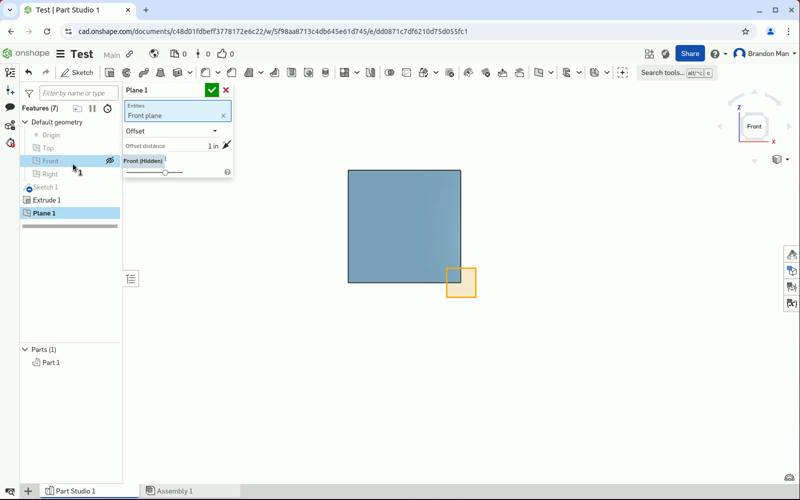
key(tab, 2)
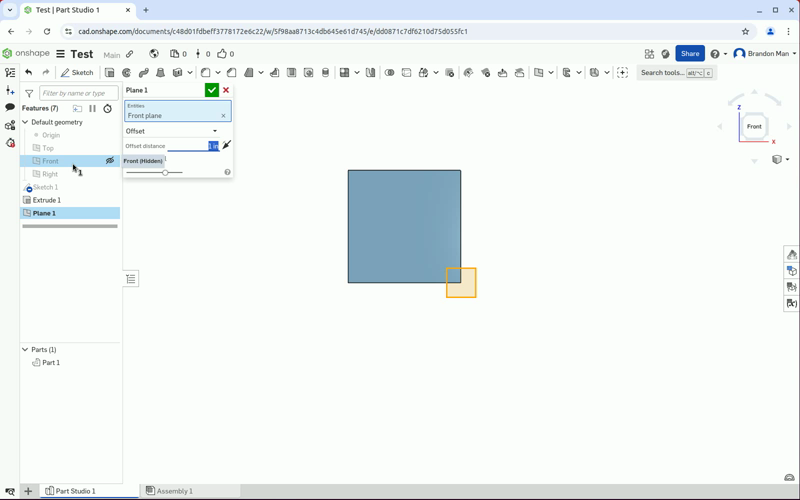
text(9.86)
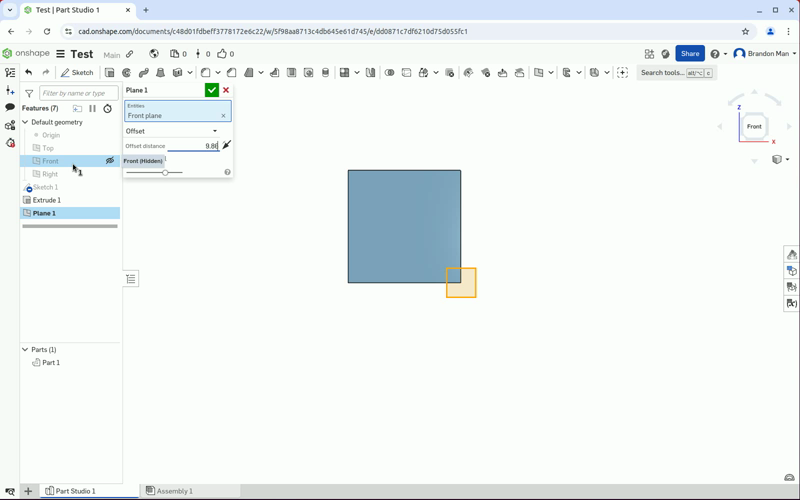
key(enter, 2)
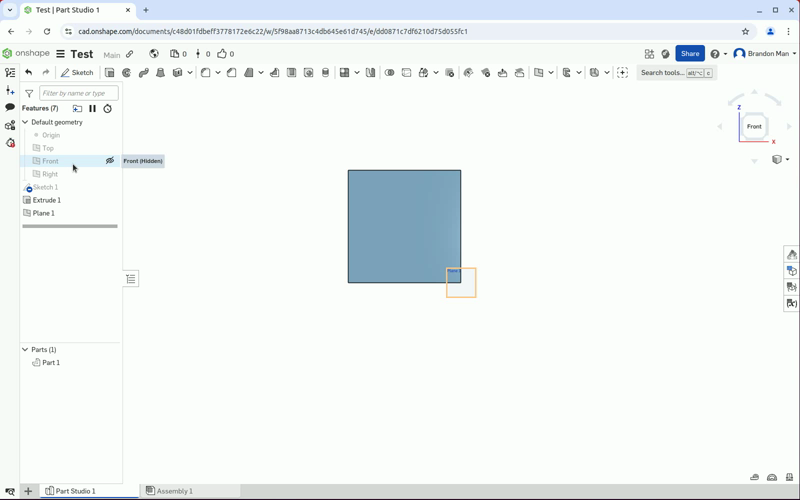
key(shift+s)
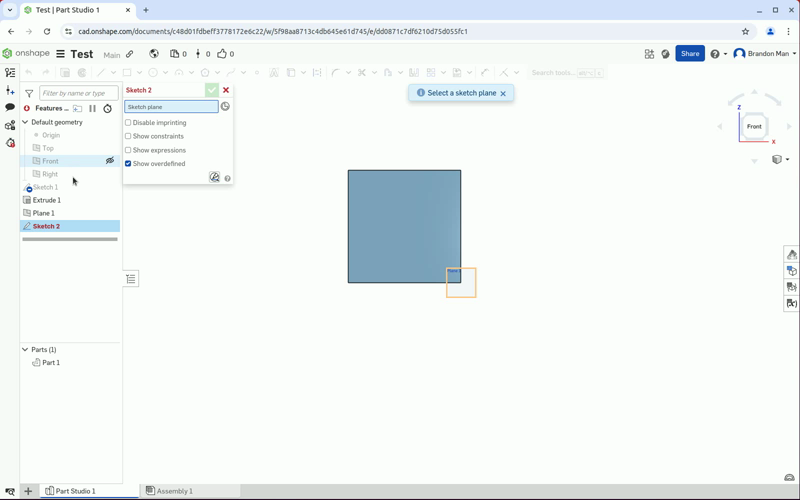
mouse_move(73, 215)
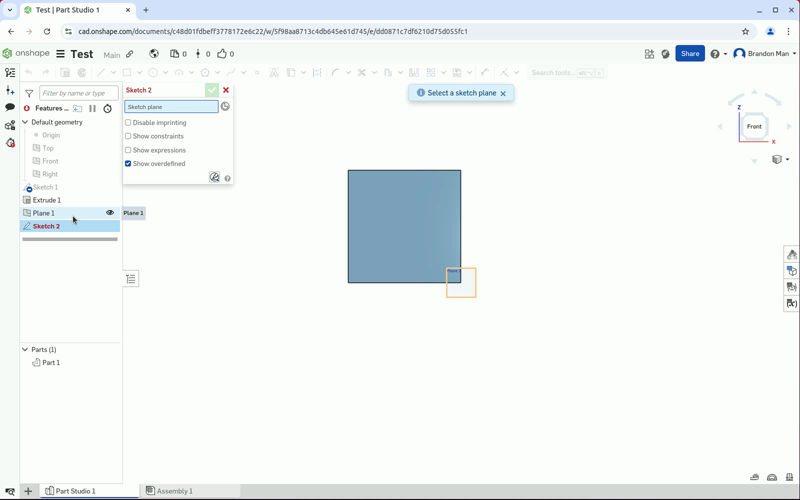
click(73, 215)
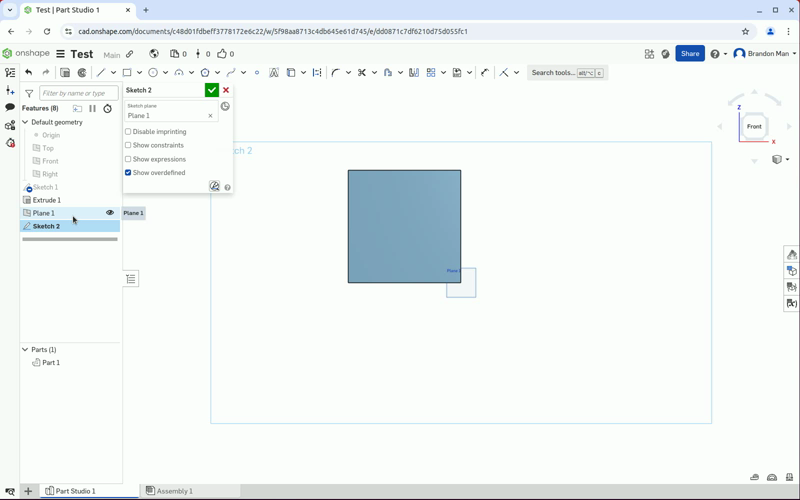
mouse_move(73, 352)
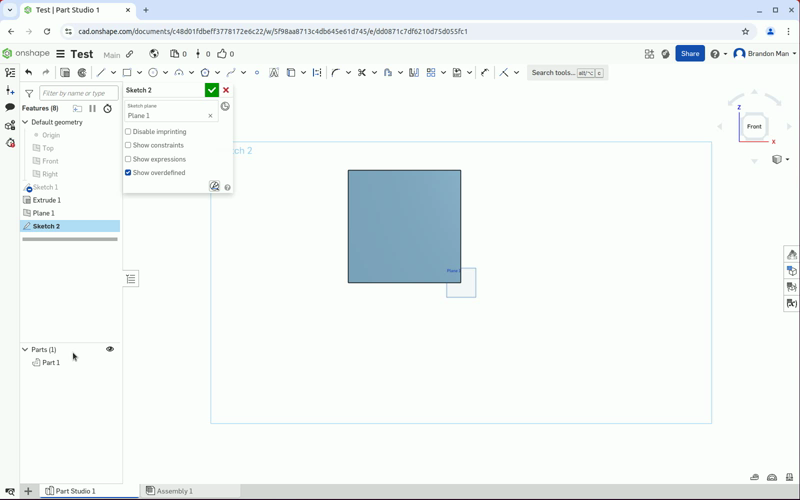
key(y)
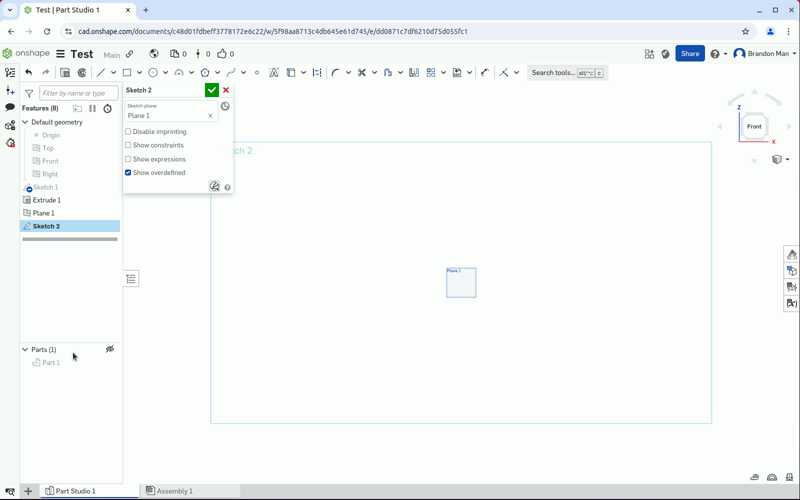
key(l)
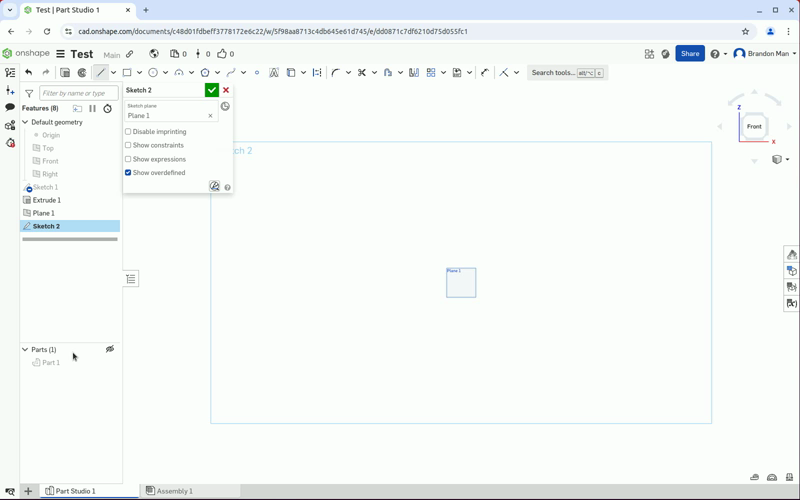
key_down(shift)
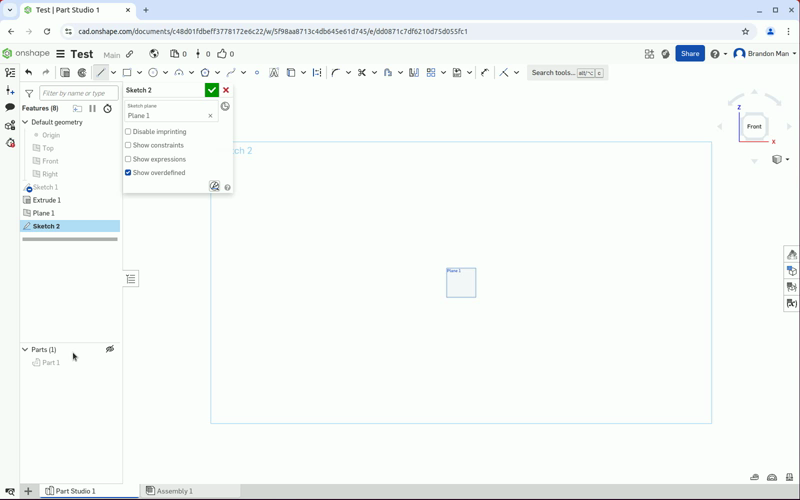
mouse_move(348, 282)
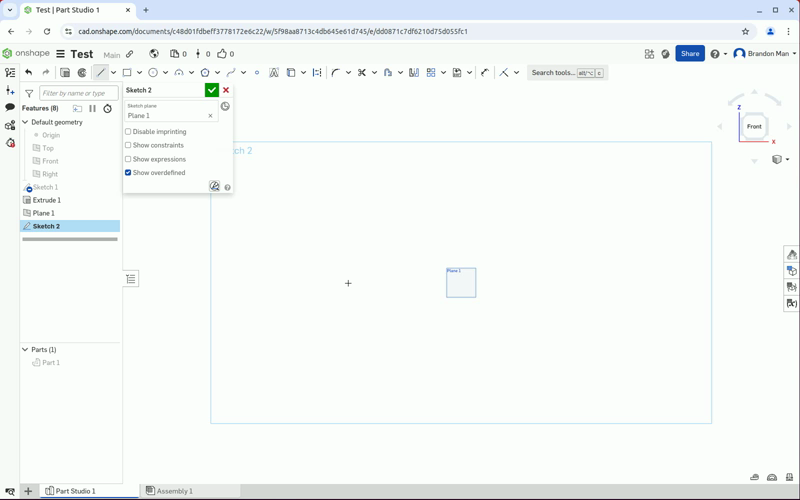
click(348, 282)
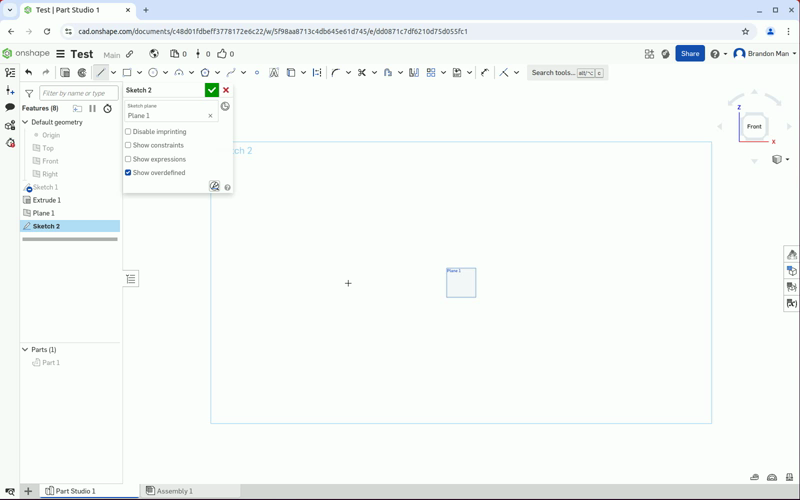
key_up(shift)
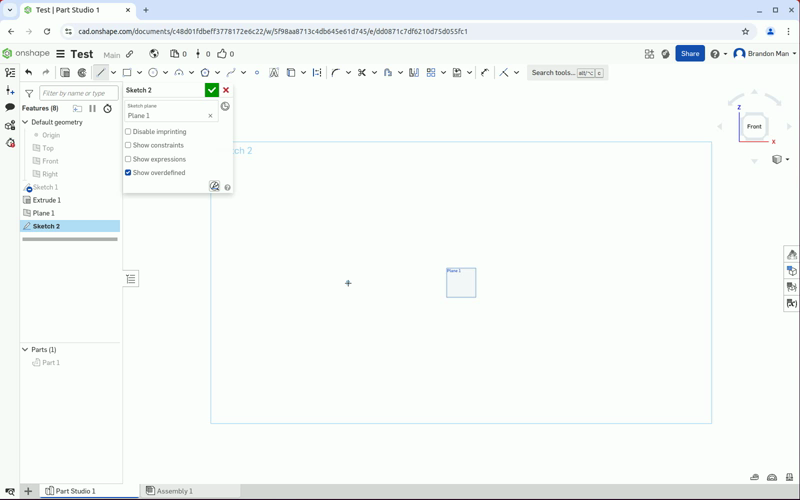
key_down(shift)
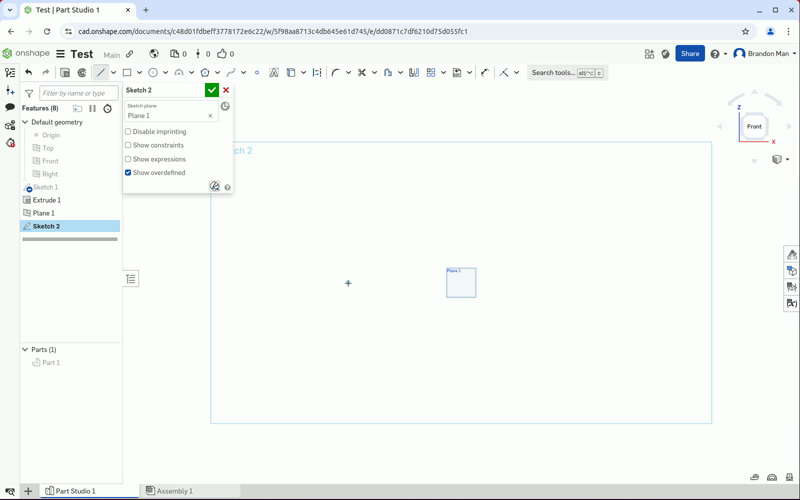
mouse_move(460, 282)
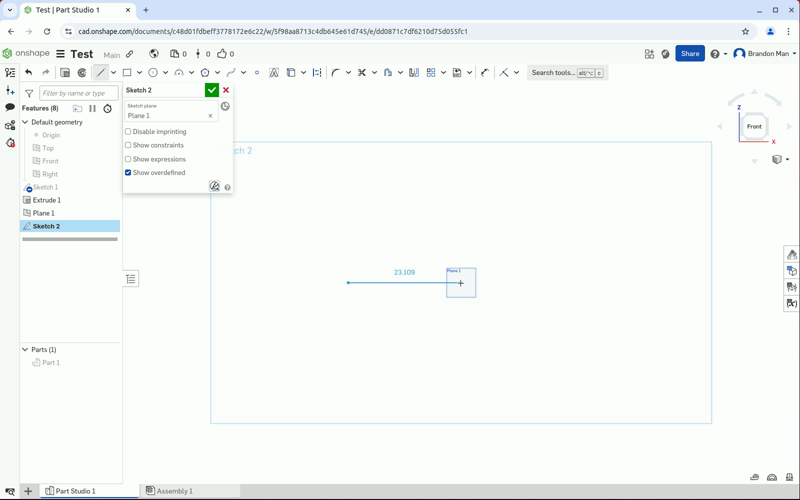
click(460, 282)
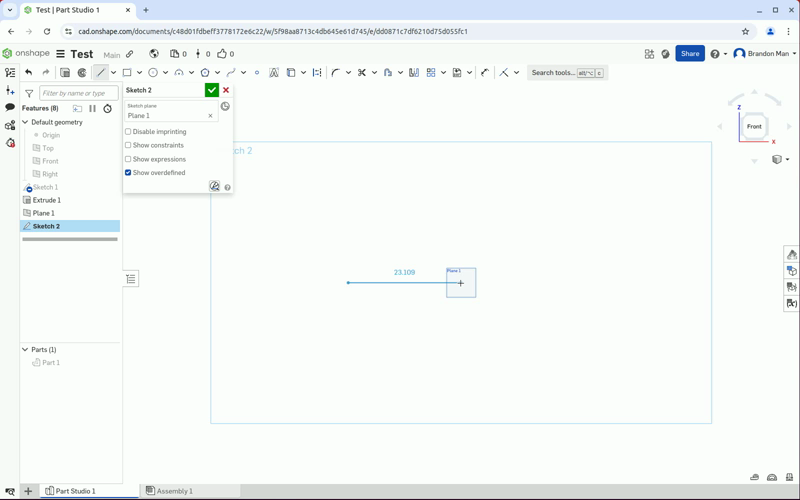
key_up(shift)
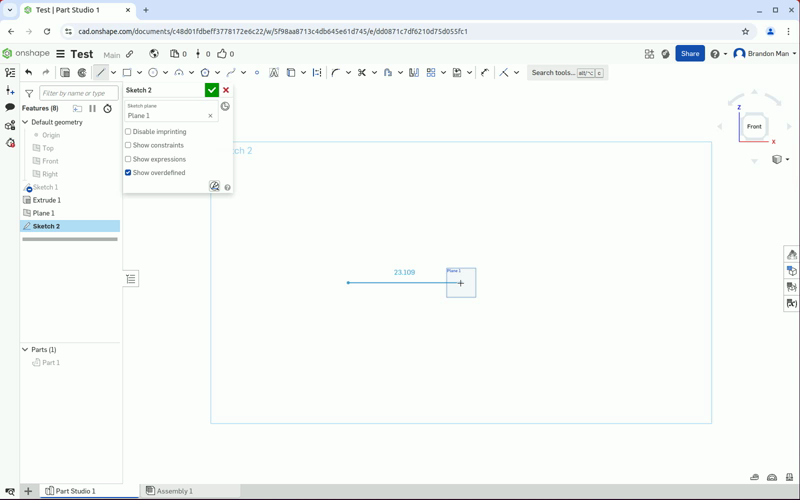
key_down(shift)
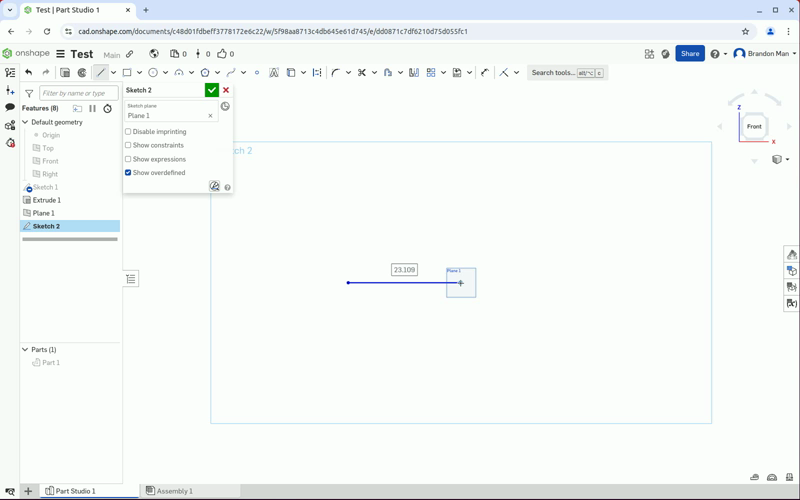
mouse_move(460, 170)
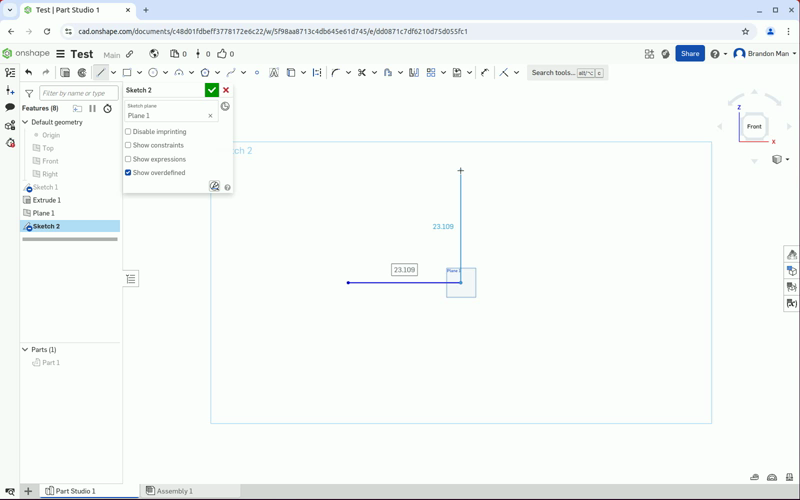
click(460, 170)
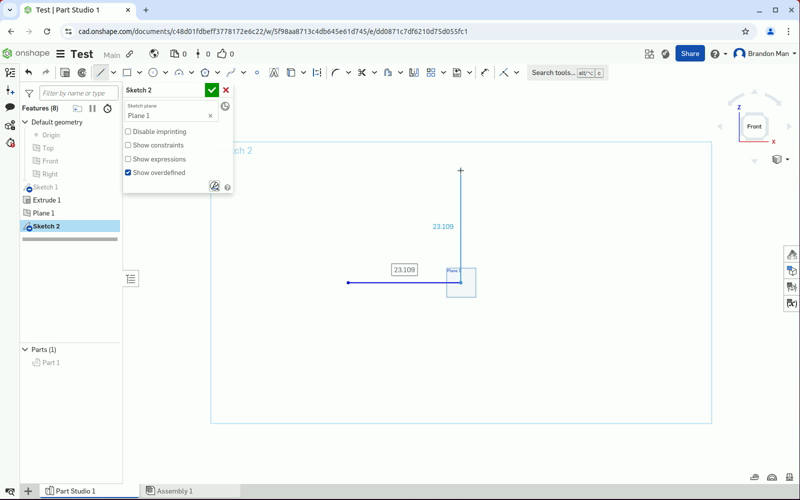
key_up(shift)
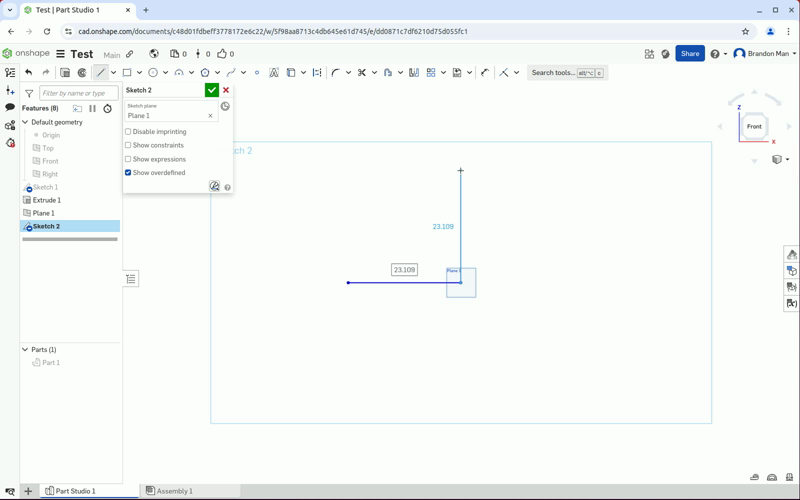
key_down(shift)
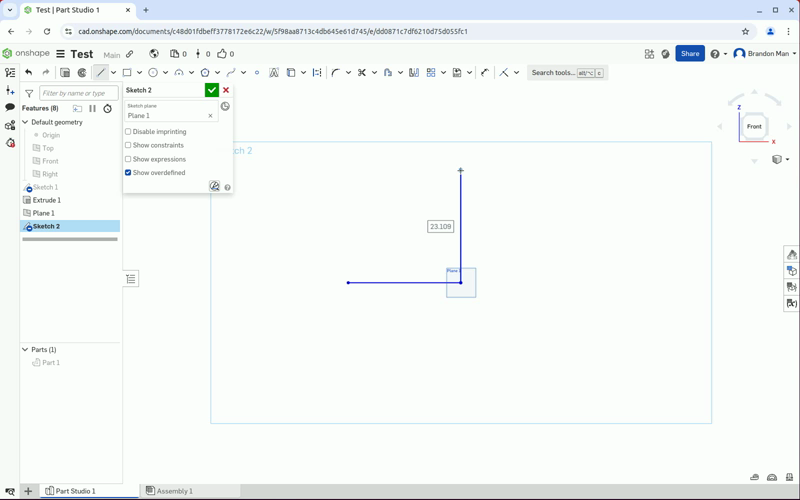
mouse_move(348, 170)
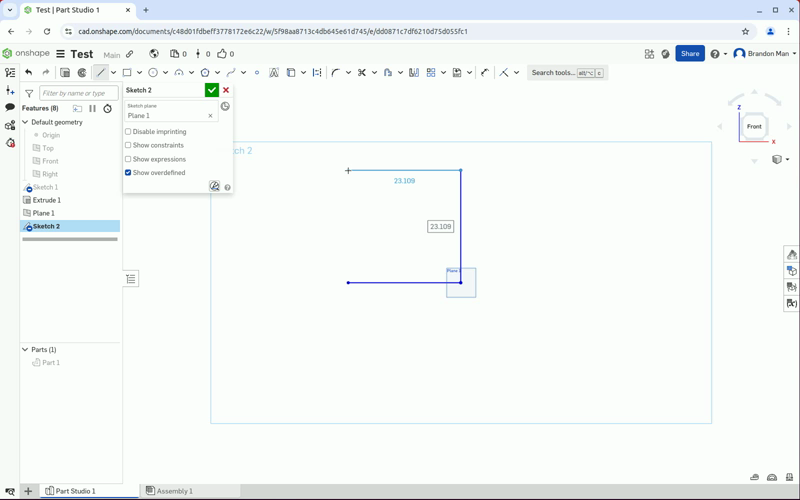
click(348, 170)
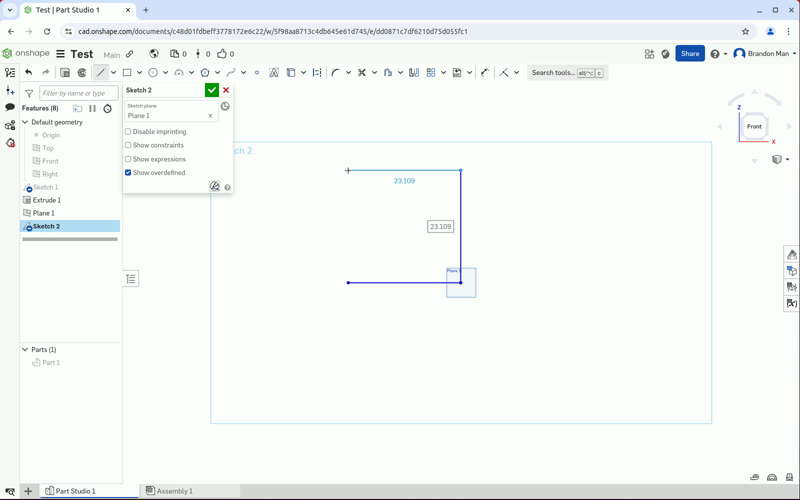
key_up(shift)
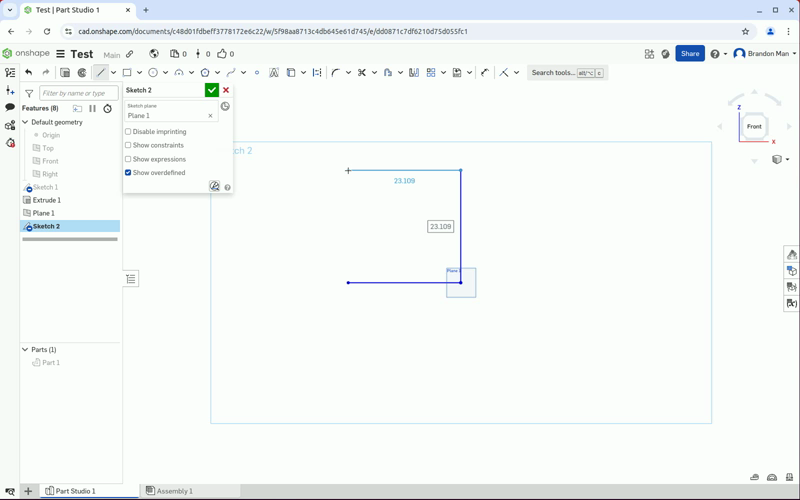
key_down(shift)
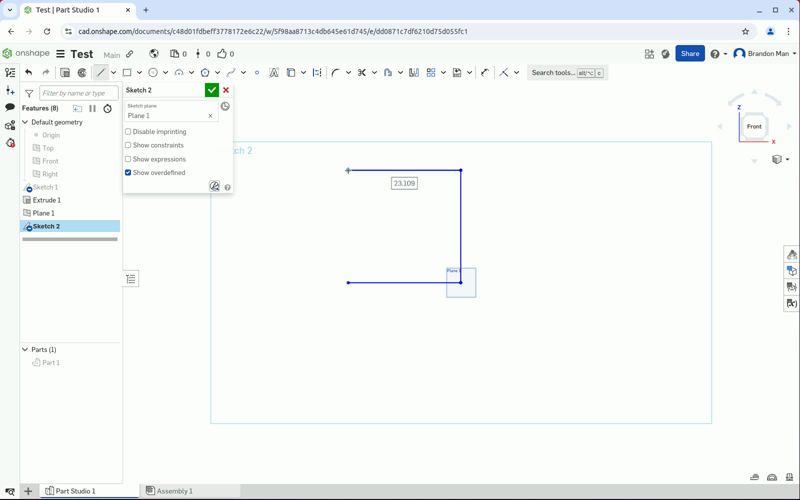
mouse_move(348, 282)
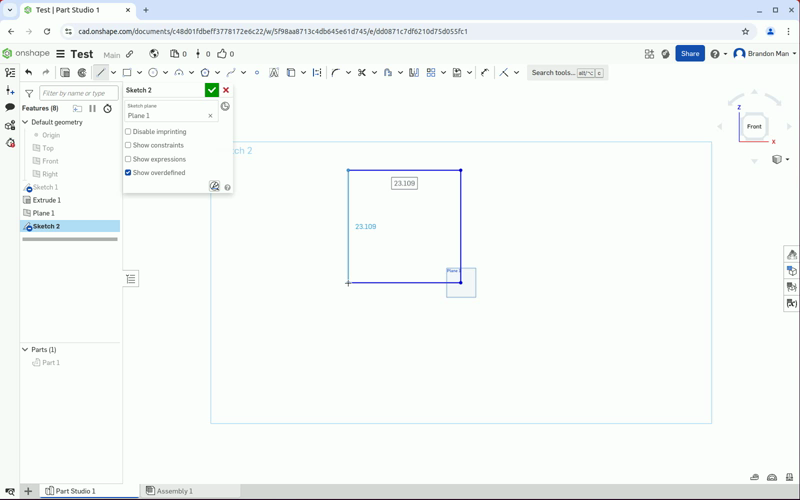
key_up(shift)
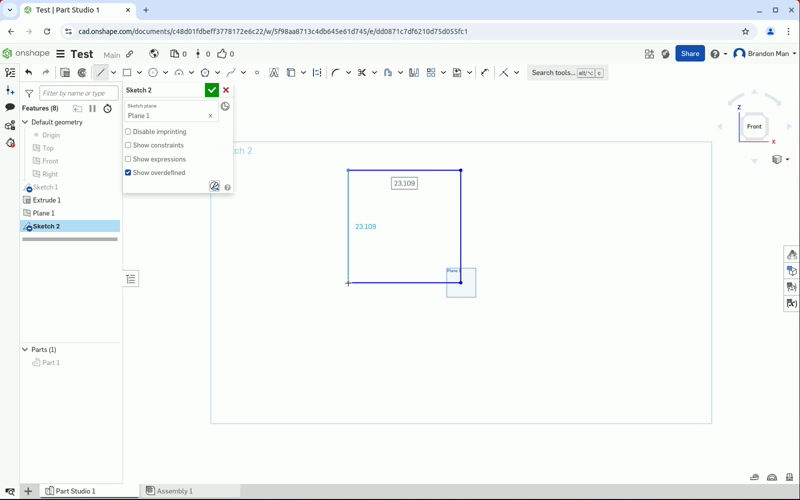
click(348, 282)
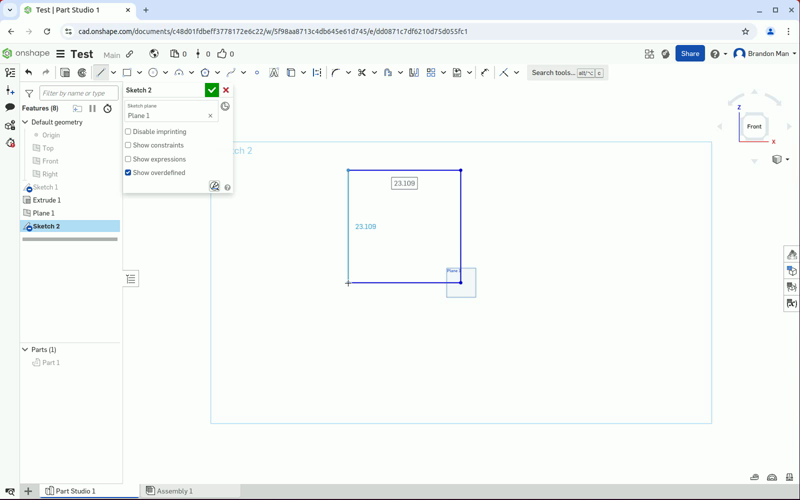
key(esc)
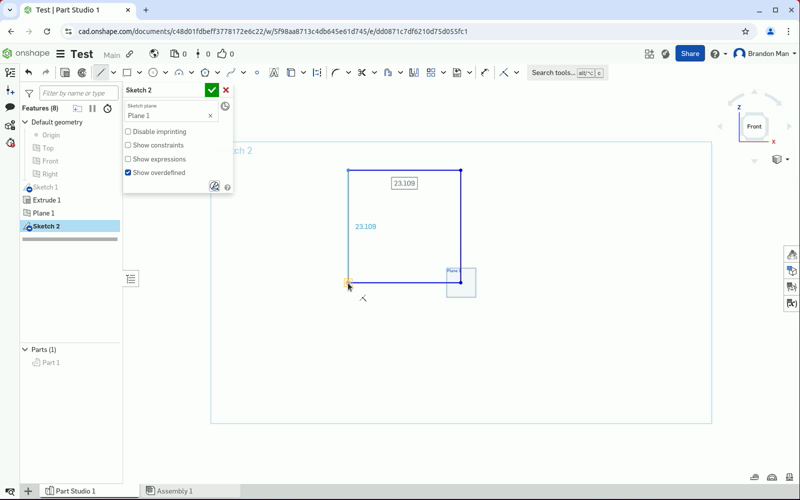
key(c)
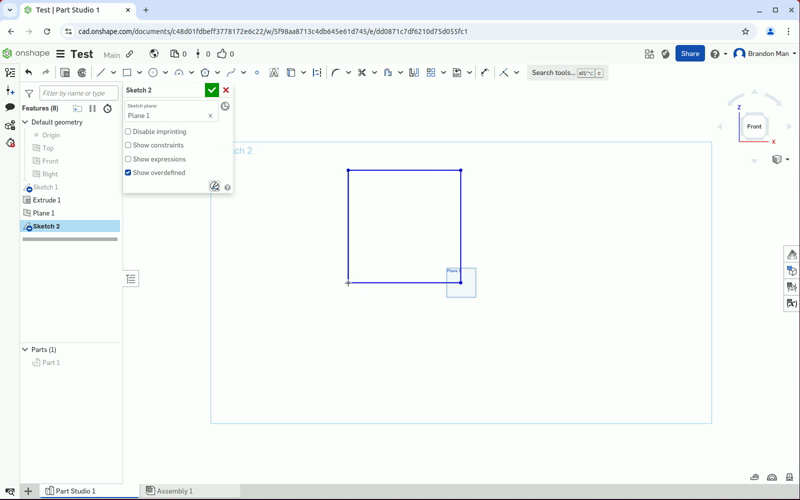
key_down(shift)
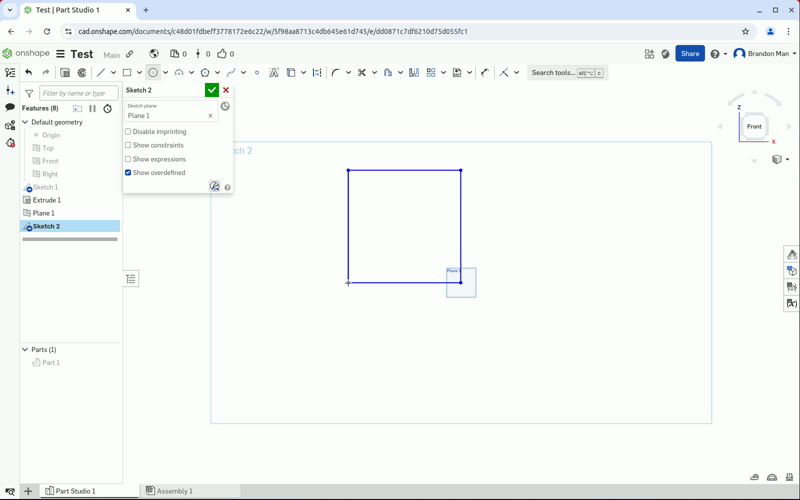
mouse_move(404, 222)
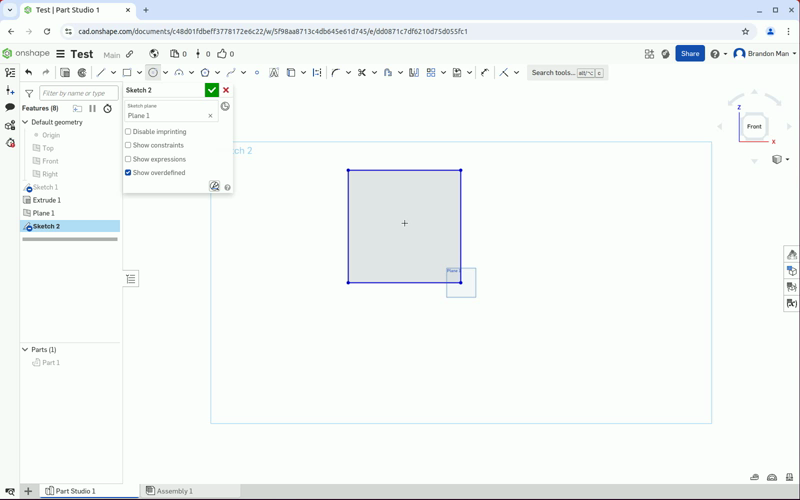
click(404, 222)
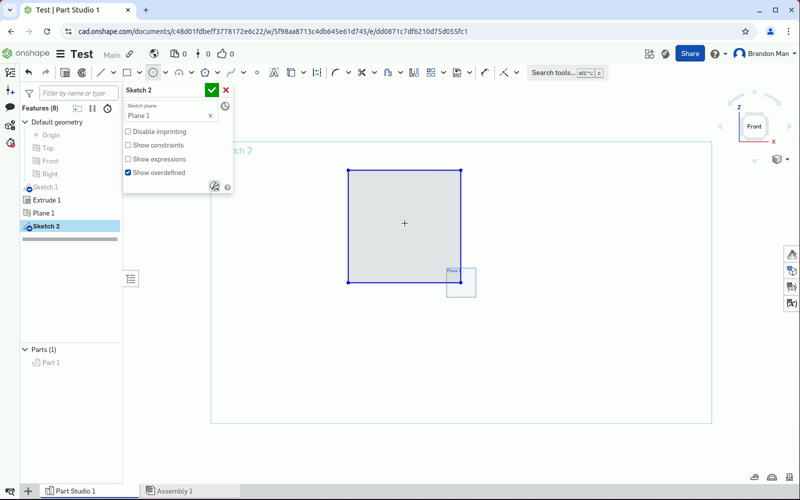
key_up(shift)
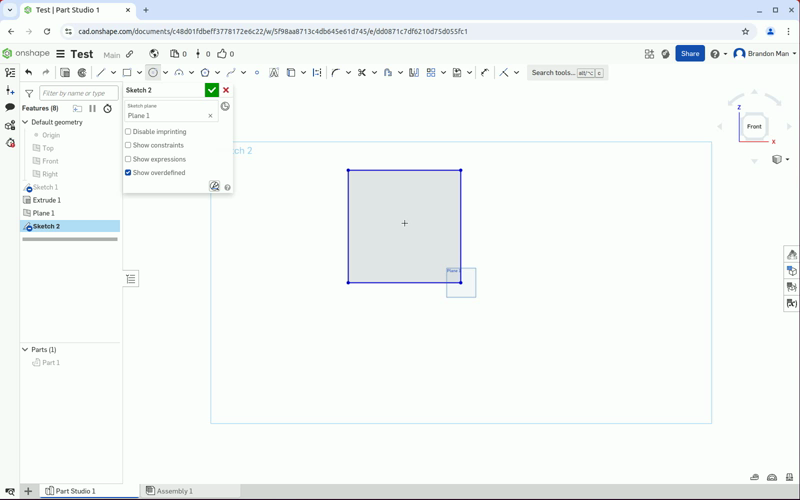
mouse_move(441, 222)
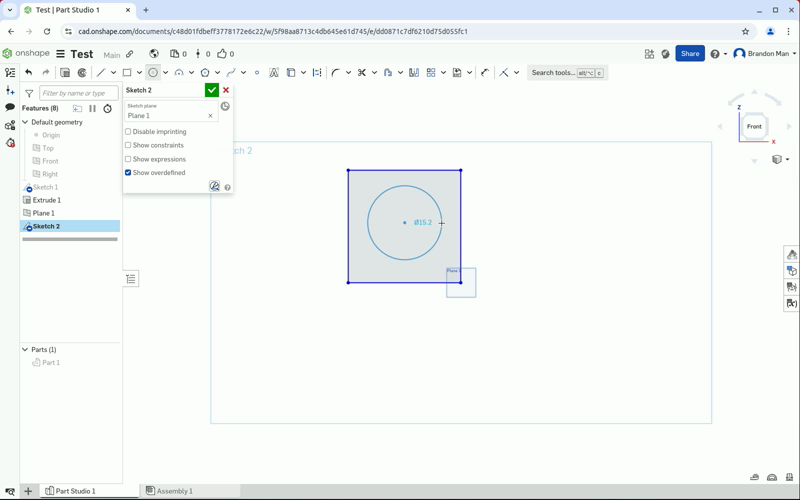
click(441, 222)
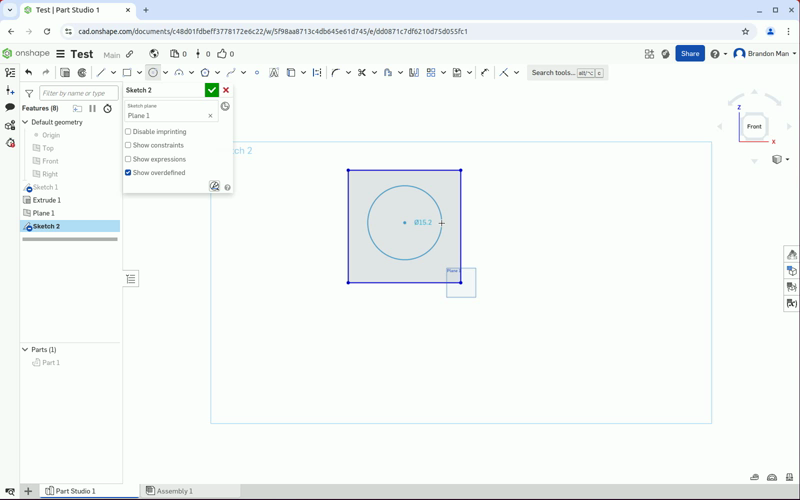
key(esc)
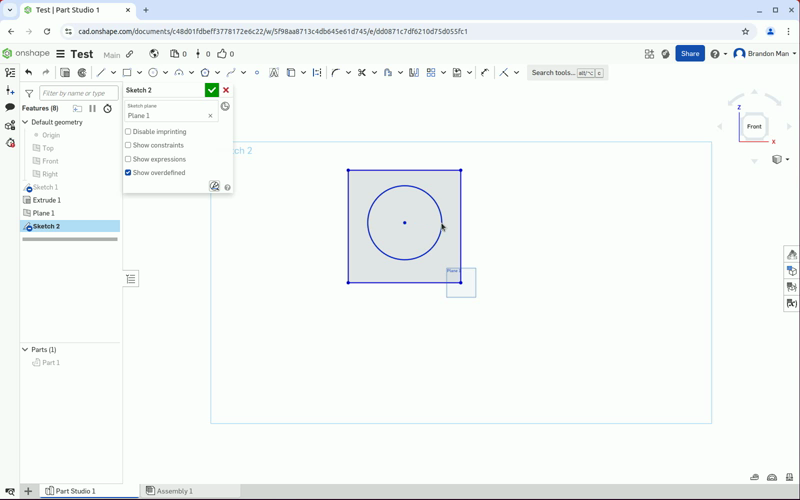
mouse_move(435, 191)
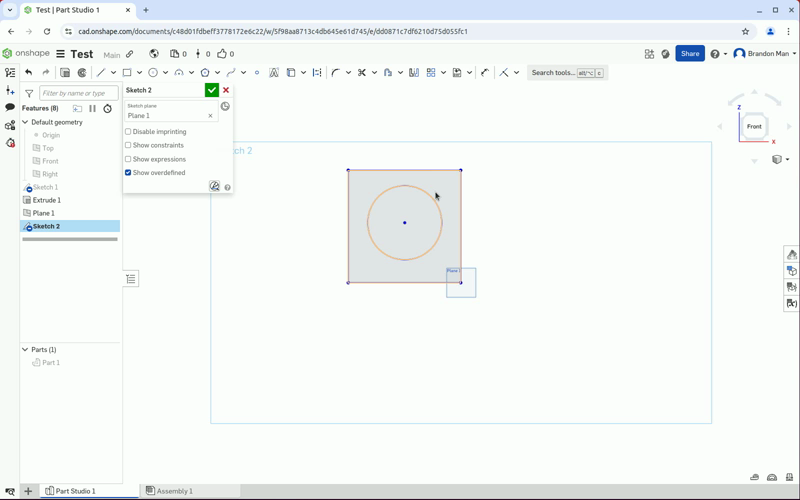
click(435, 191)
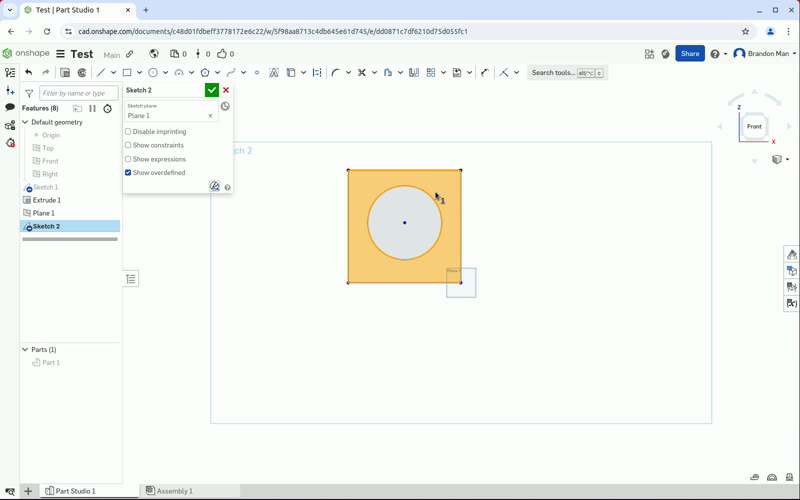
mouse_move(73, 352)
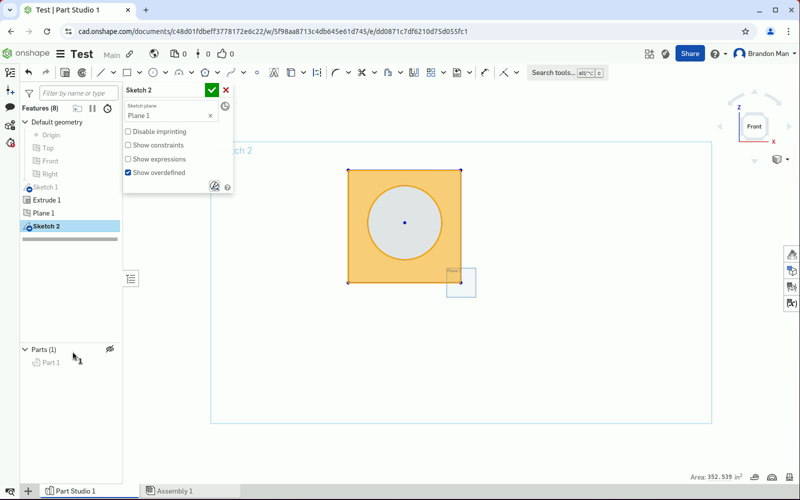
key(shift+y)
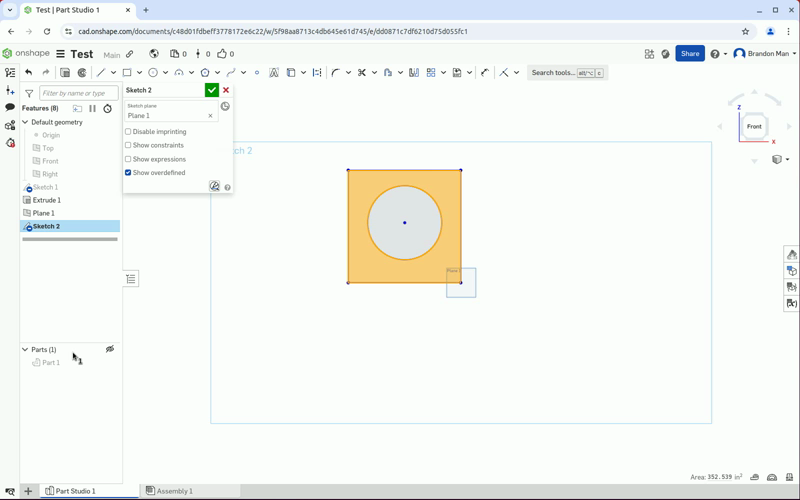
key(shift+e)
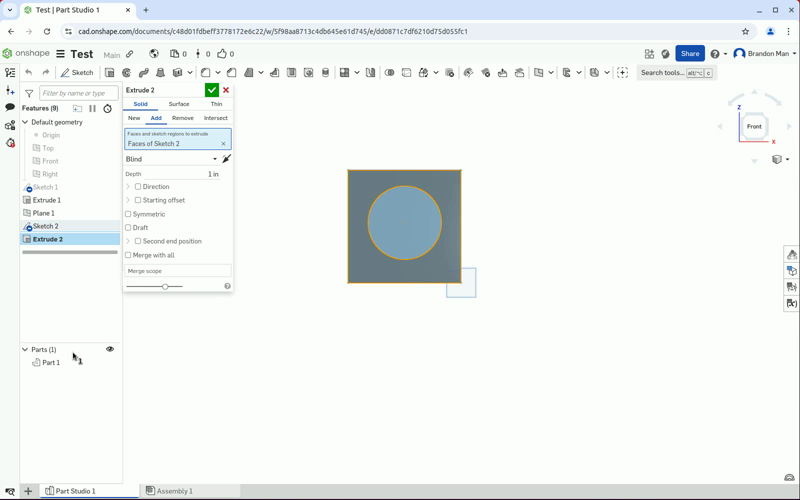
mouse_move(143, 106)
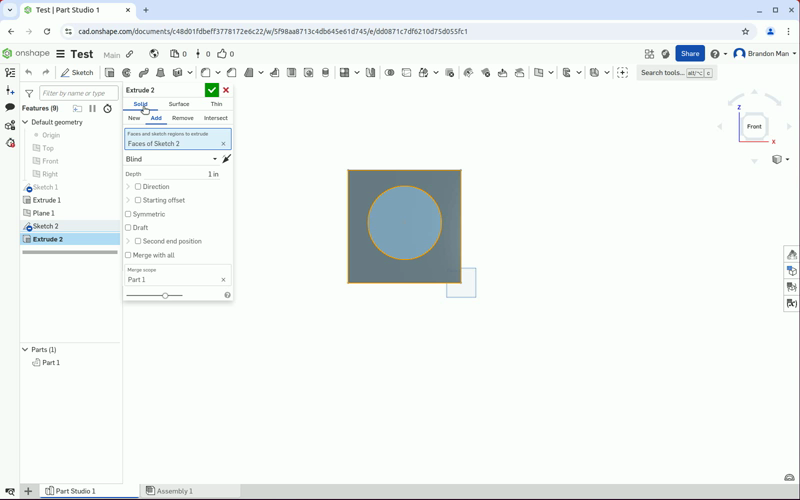
click(143, 106)
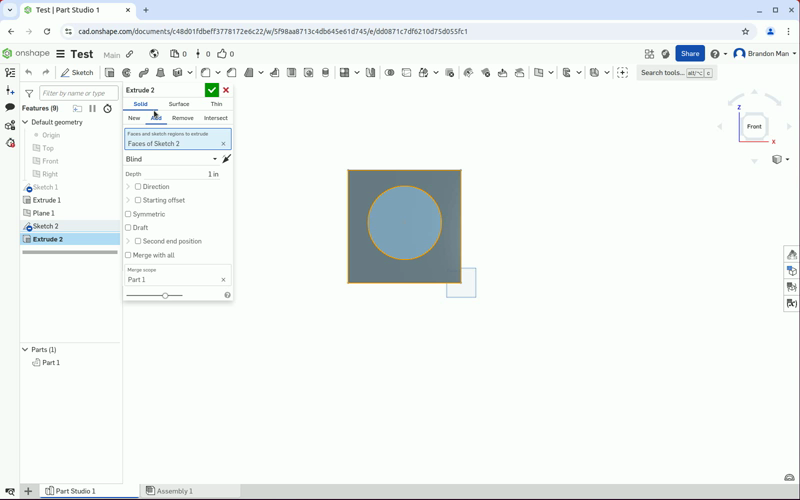
mouse_move(186, 120)
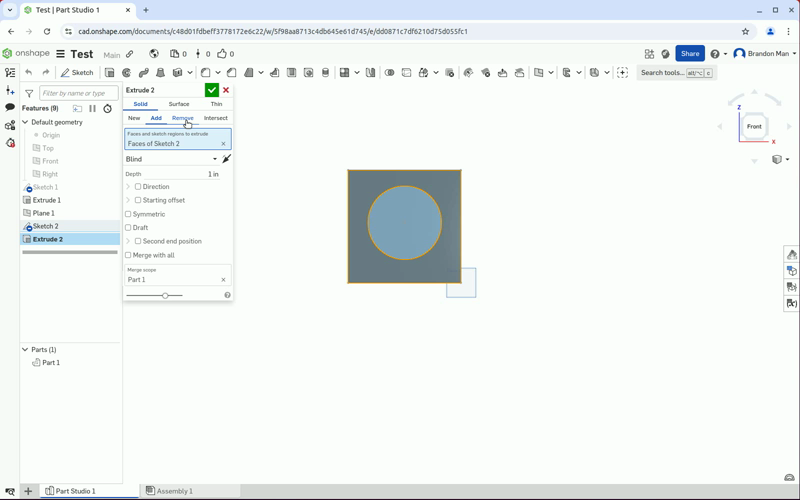
click(186, 120)
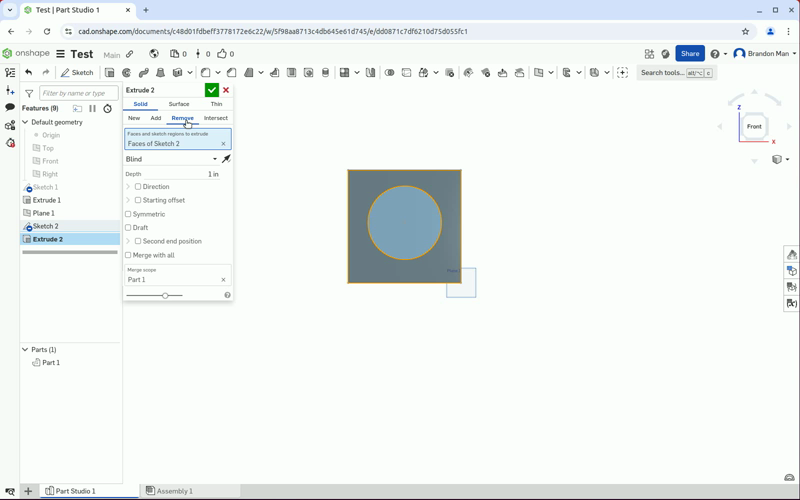
key(tab, 4)
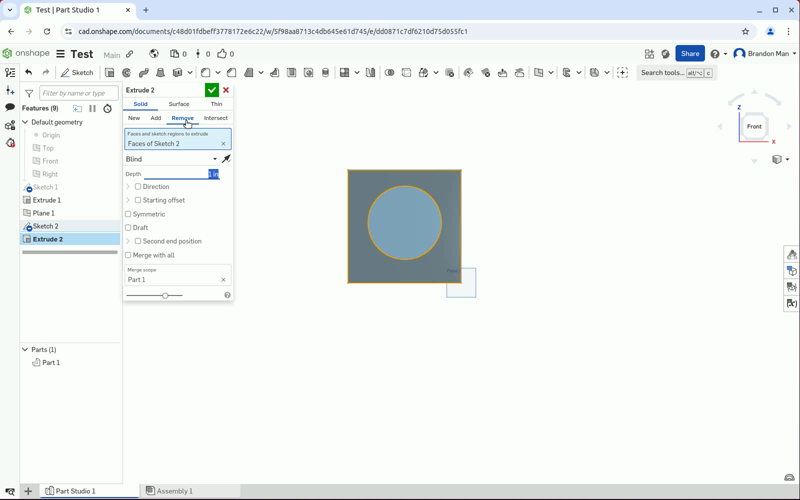
text(0.481)
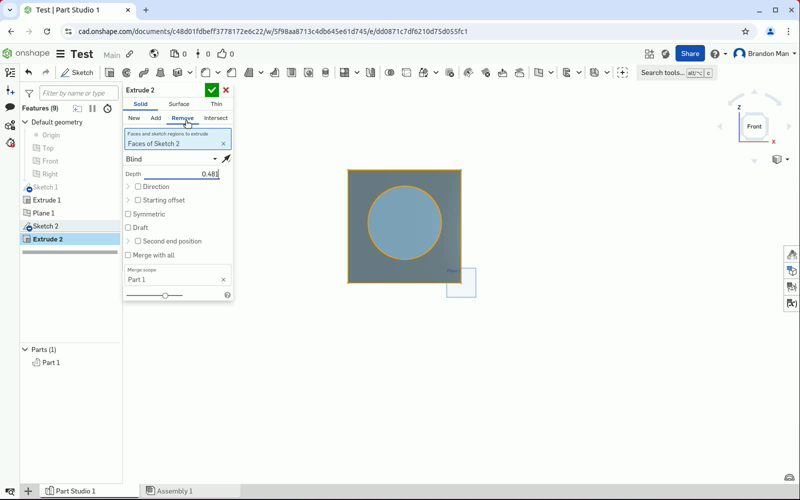
key(tab, 6)
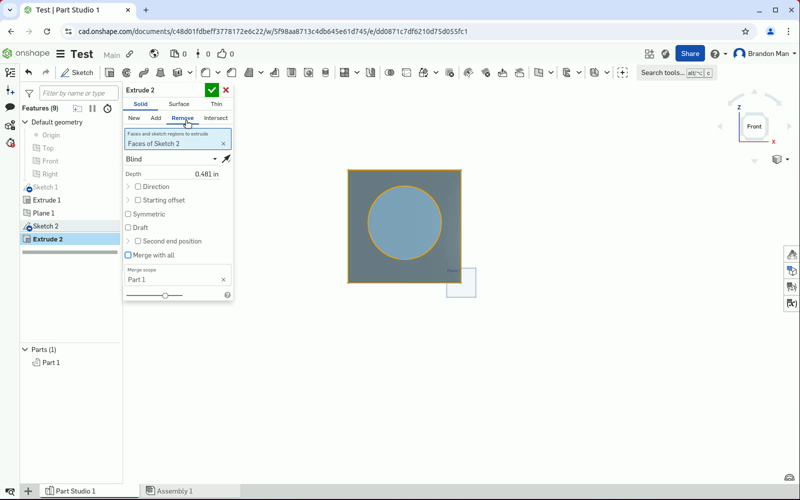
key(space)
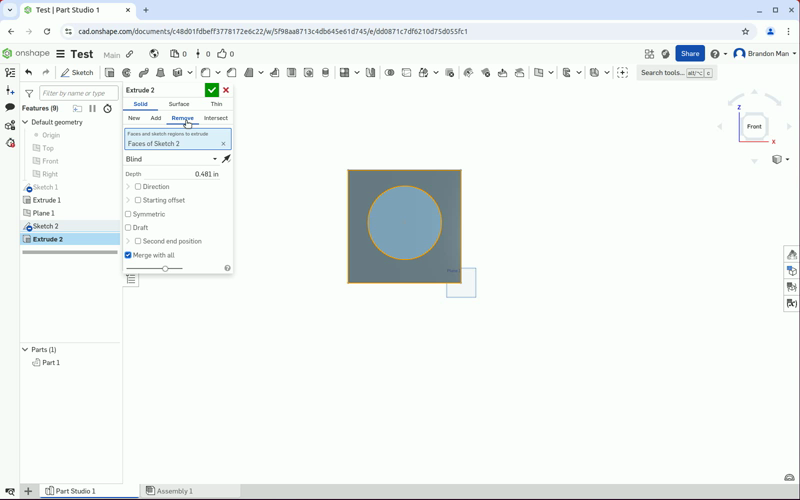
key(enter)
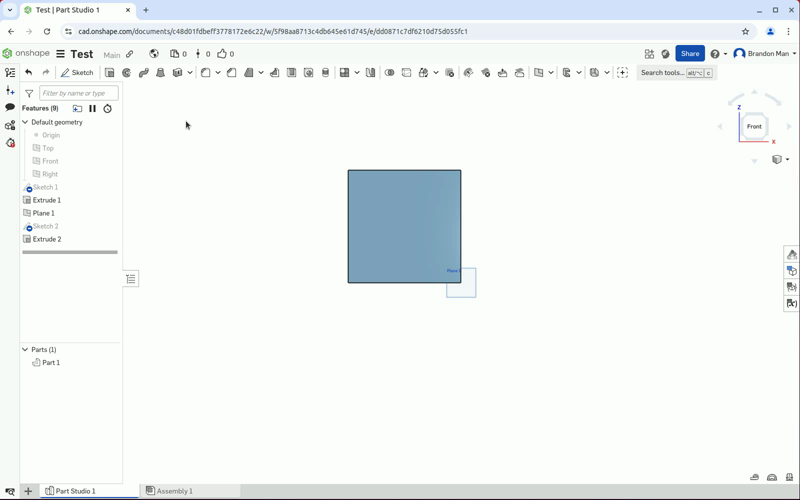
key(shift+h)
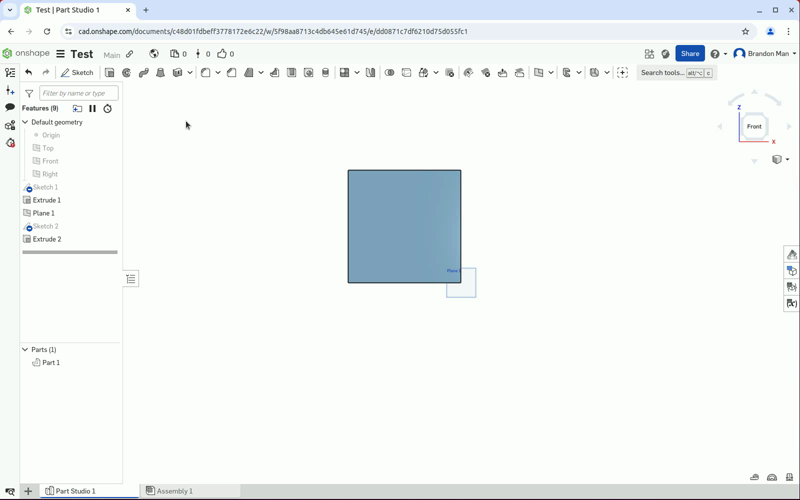
key(shift+h)
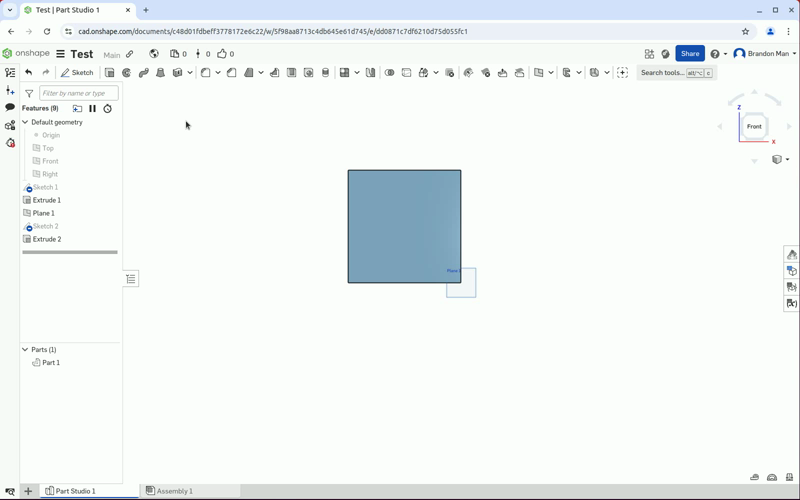
mouse_move(73, 189)
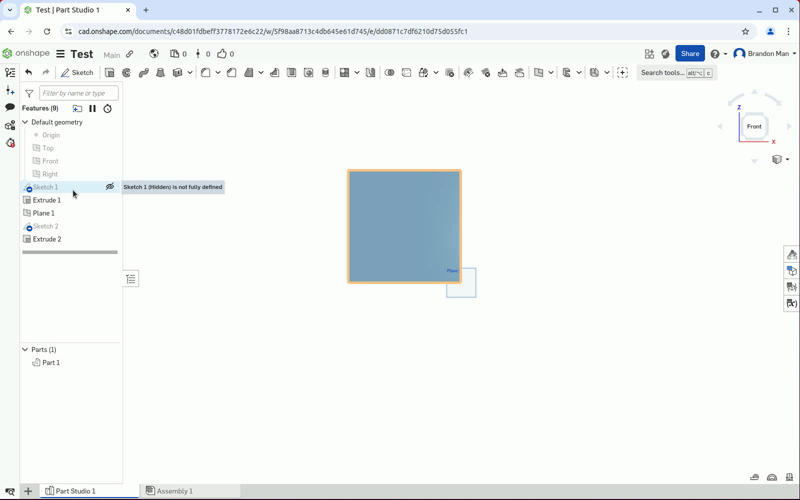
click(73, 189)
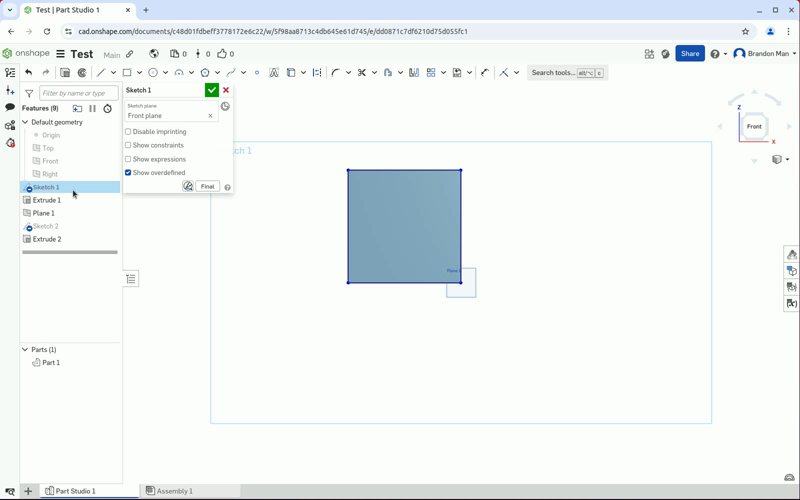
mouse_move(229, 92)
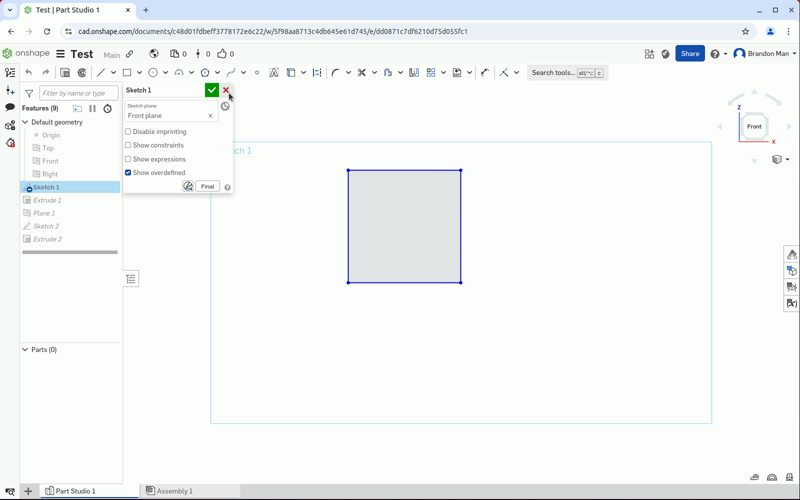
click(229, 92)
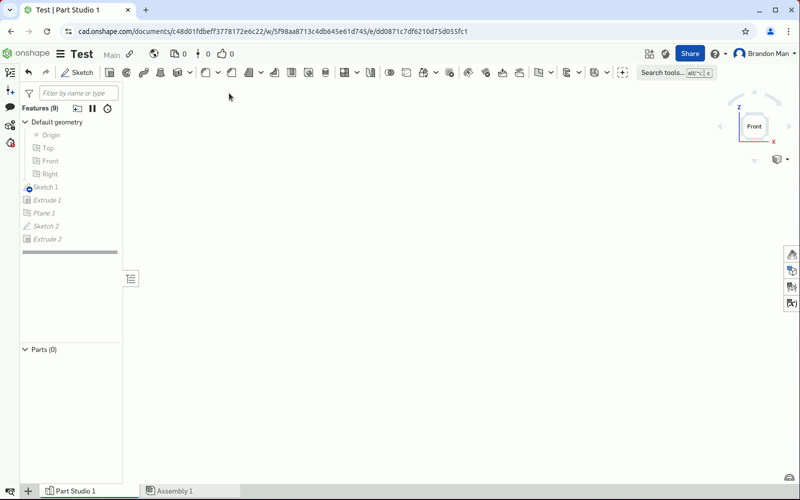
key(shift+s)
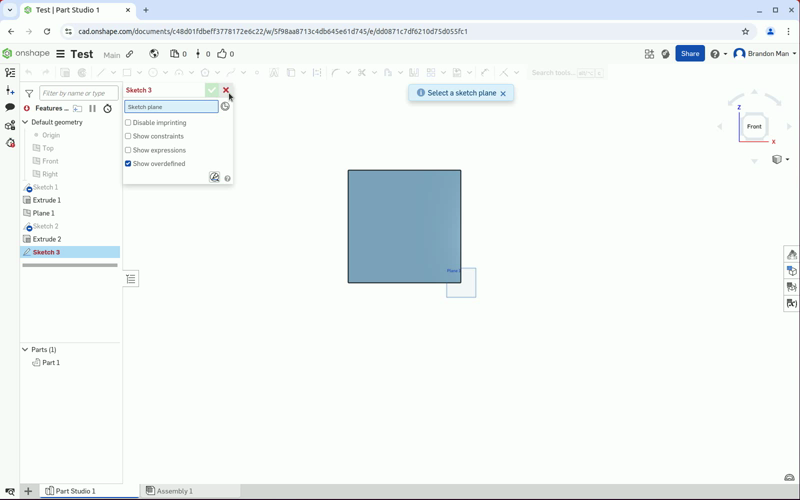
mouse_move(73, 215)
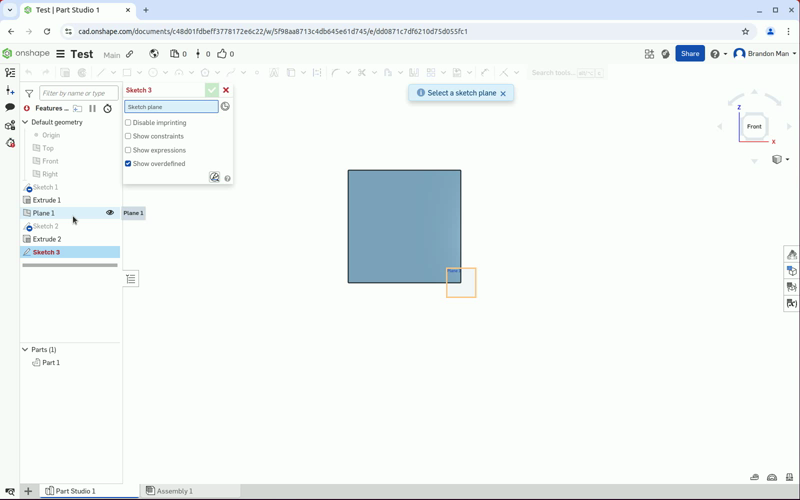
click(73, 215)
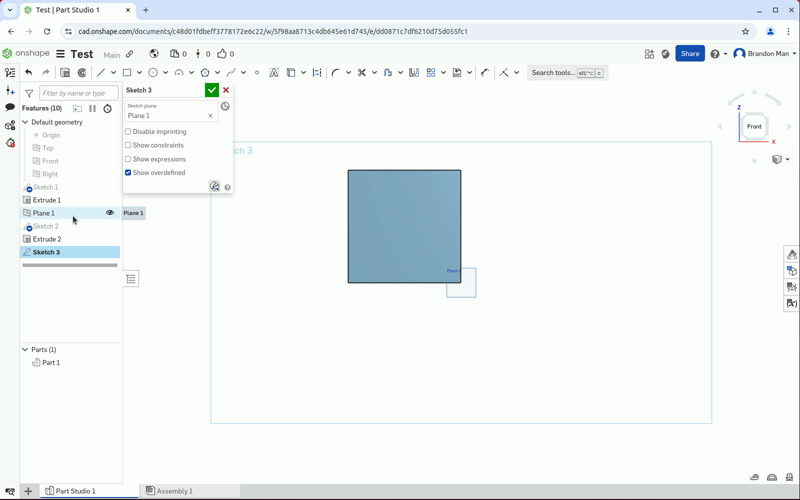
mouse_move(73, 352)
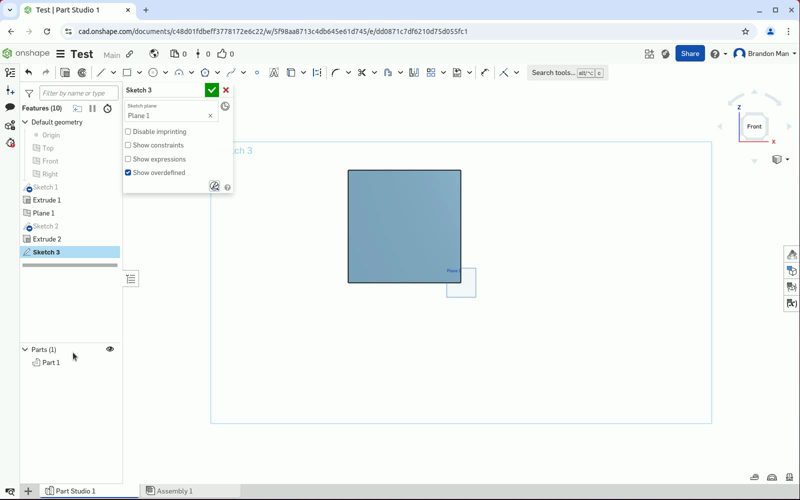
key(y)
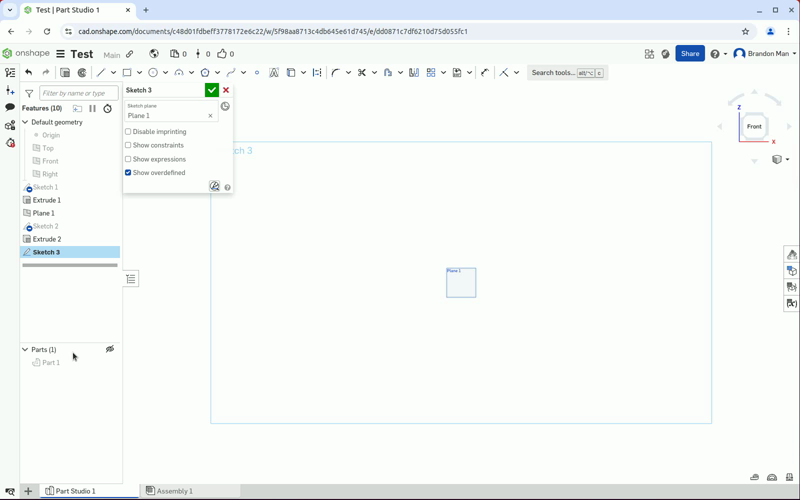
key(c)
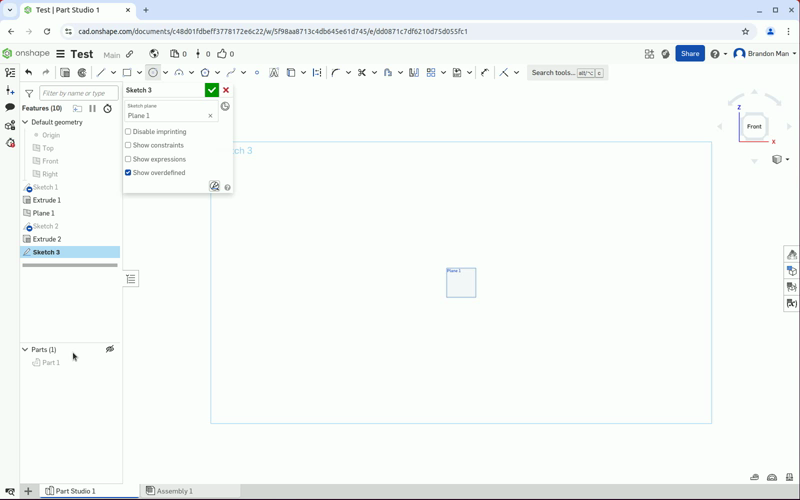
key_down(shift)
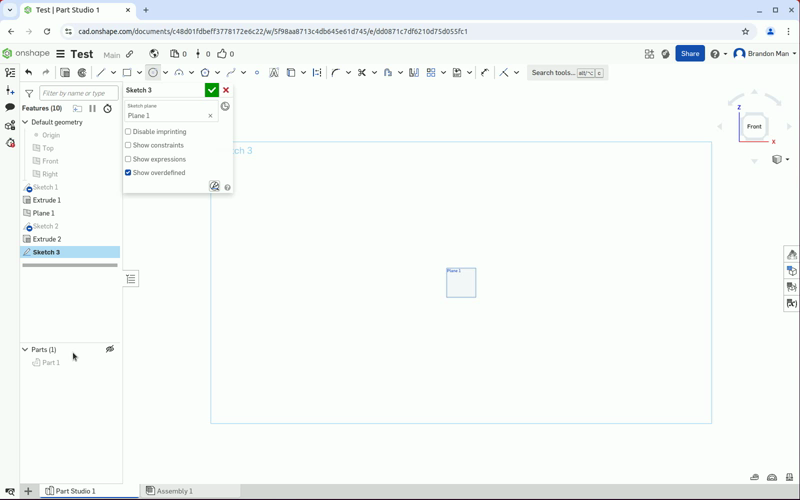
mouse_move(405, 223)
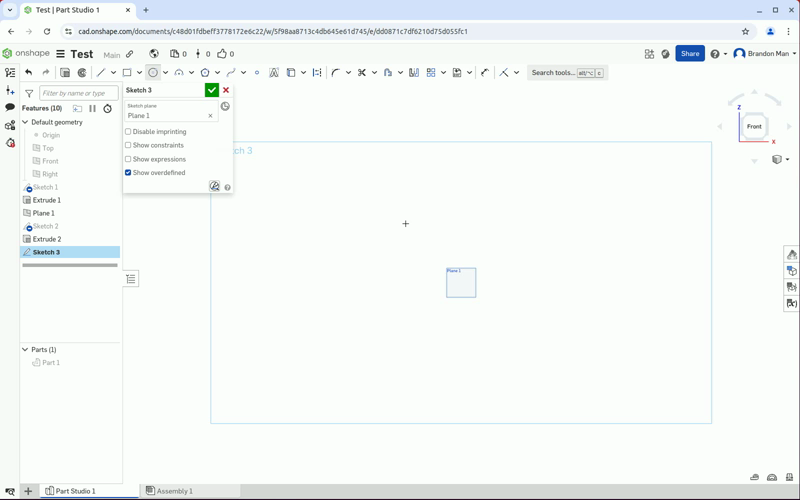
click(405, 223)
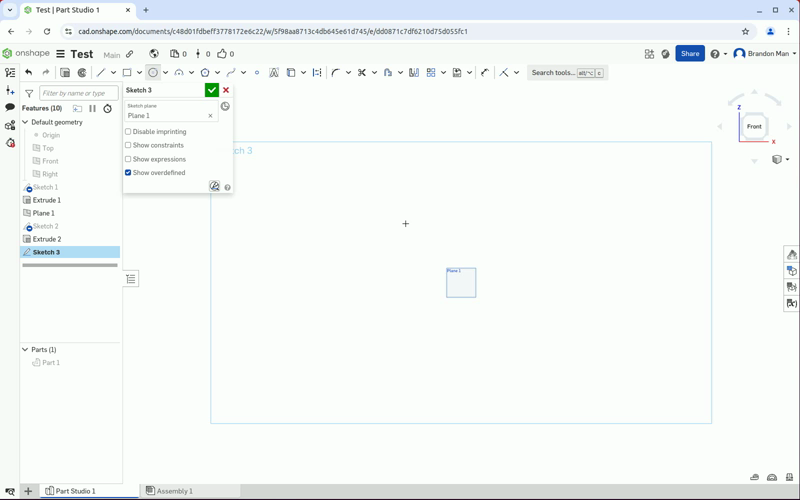
key_up(shift)
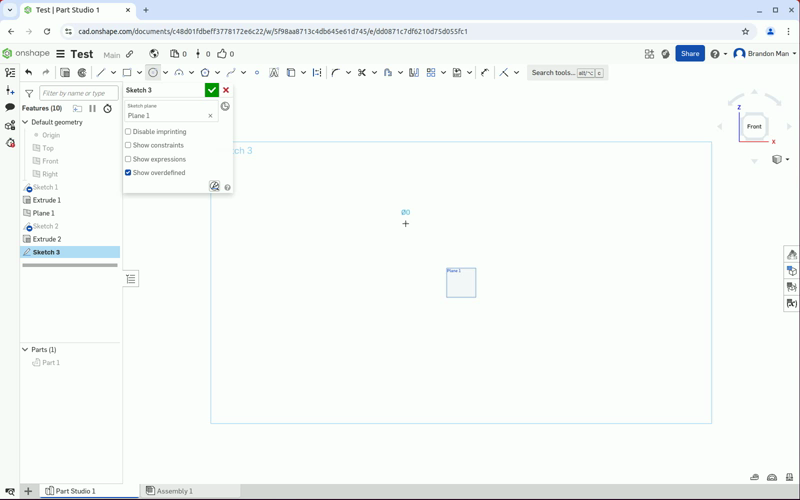
mouse_move(439, 223)
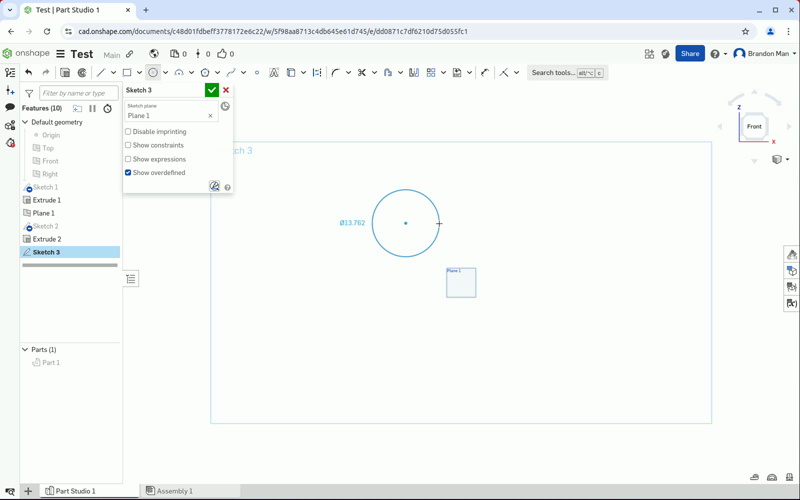
click(439, 223)
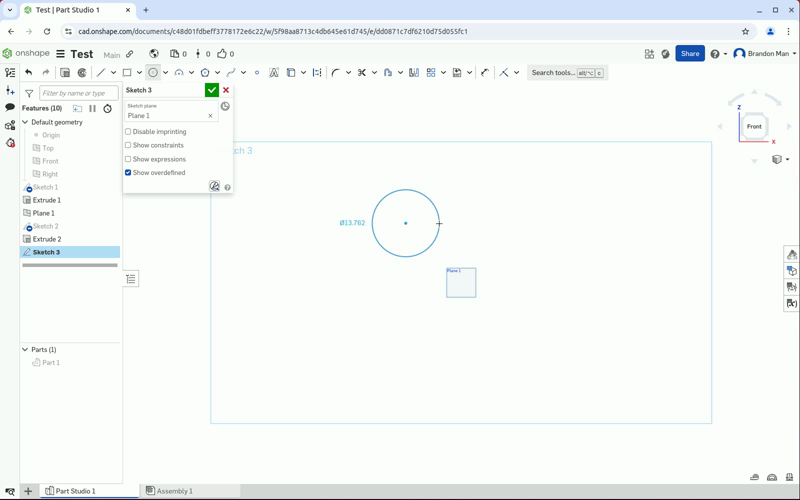
key(esc)
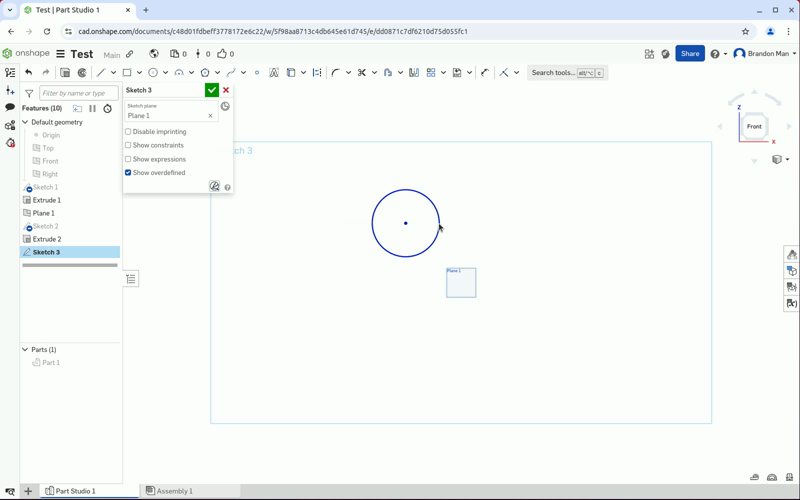
mouse_move(389, 215)
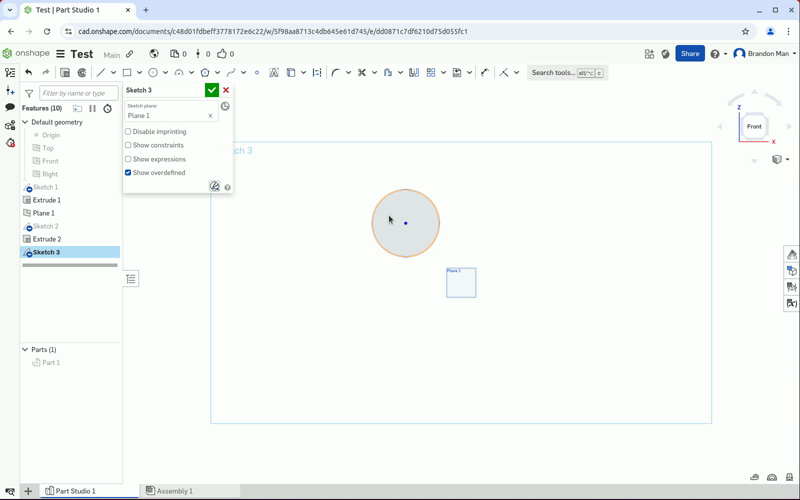
click(389, 215)
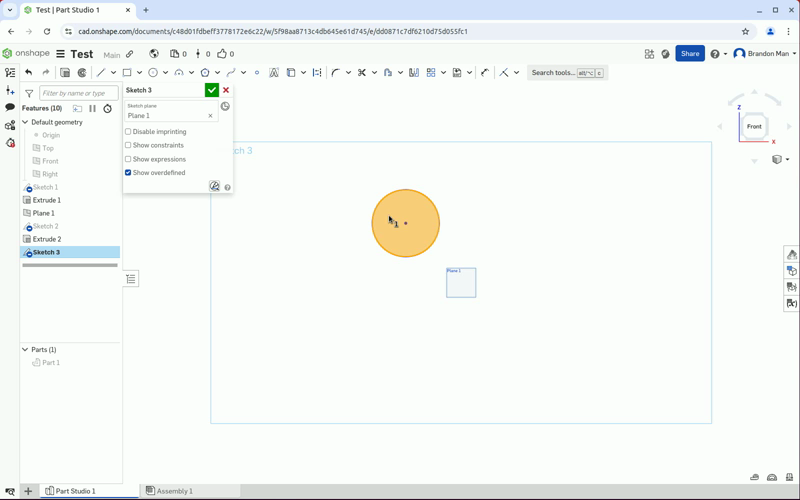
mouse_move(73, 352)
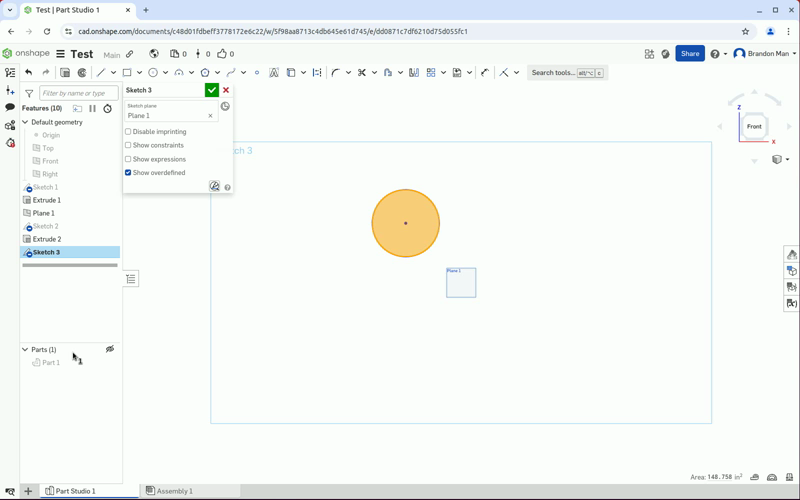
key(shift+y)
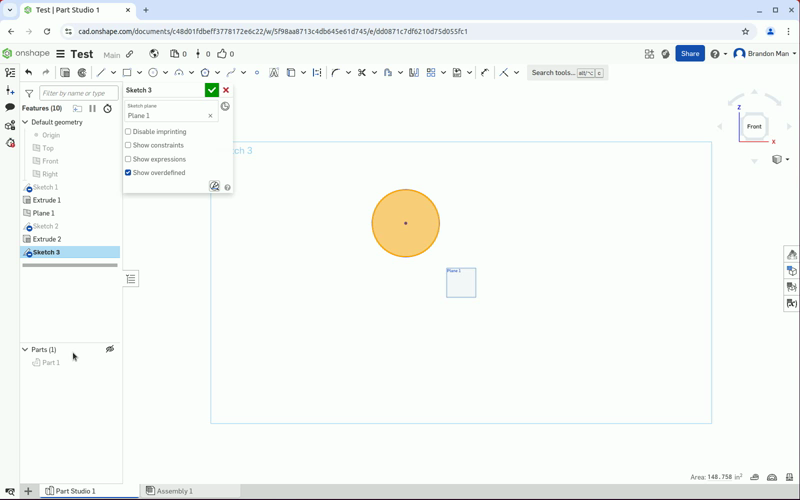
key(shift+e)
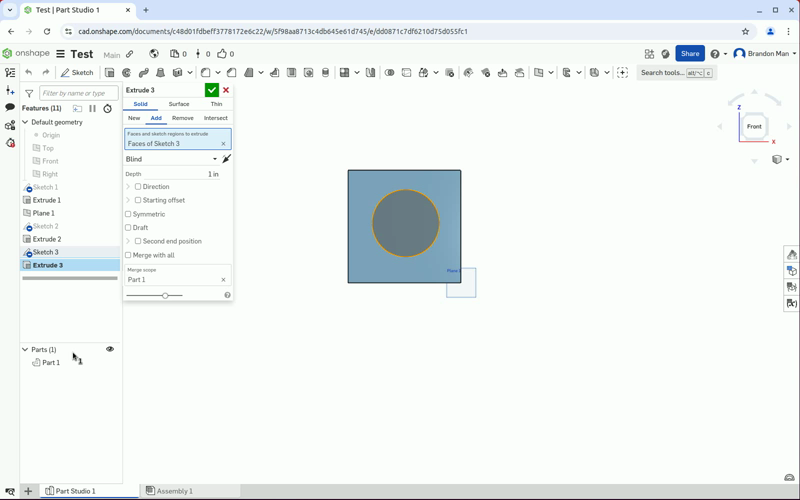
mouse_move(143, 106)
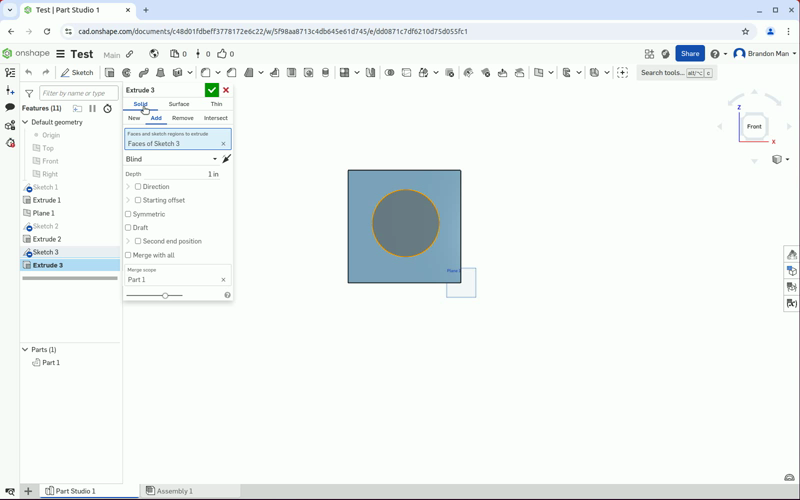
click(143, 106)
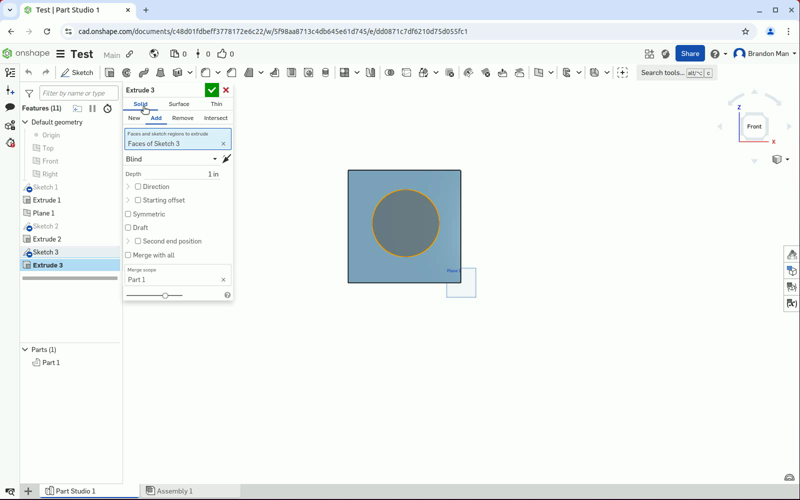
mouse_move(186, 120)
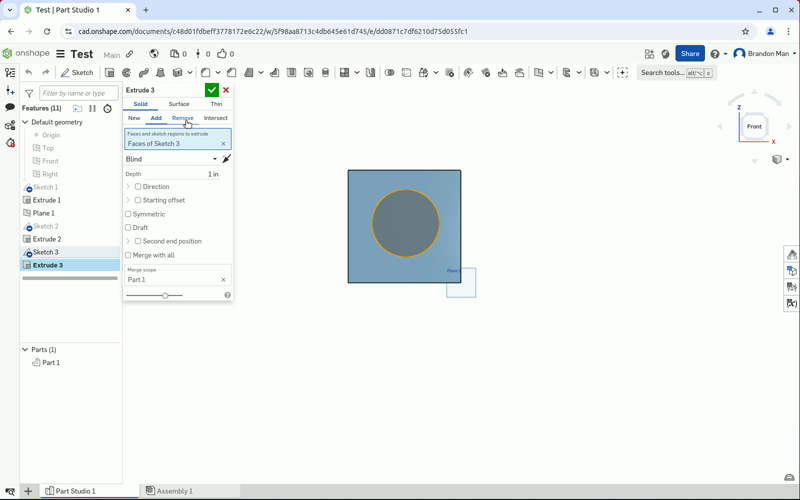
click(186, 120)
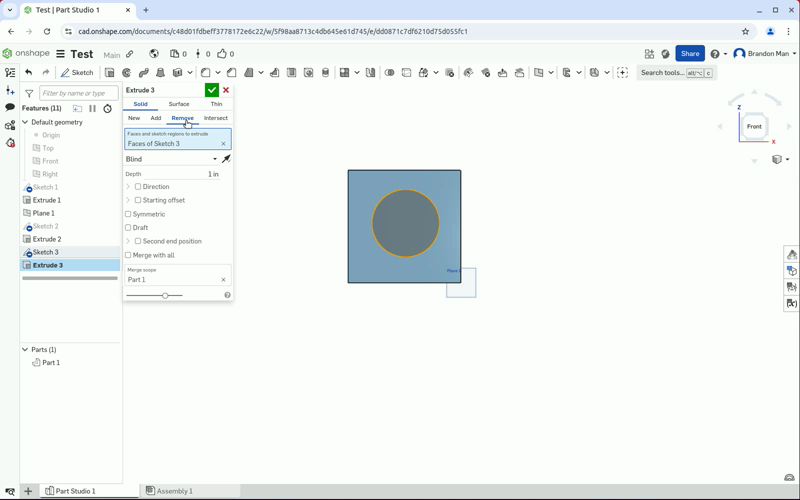
key(tab, 4)
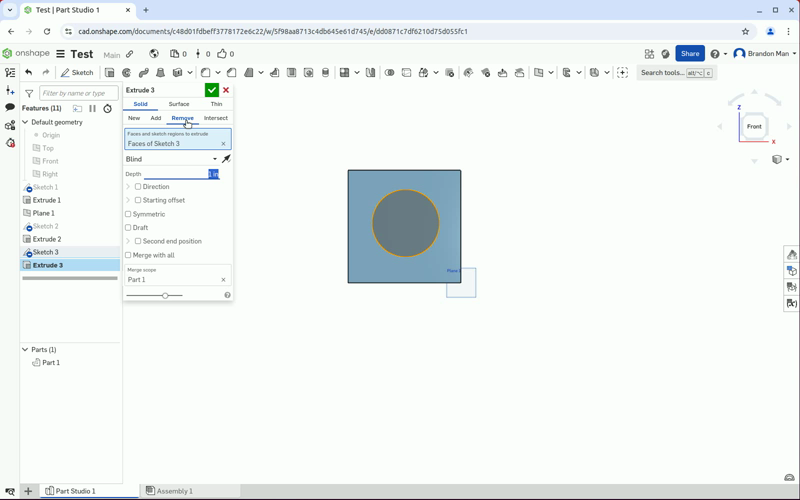
text(0.722)
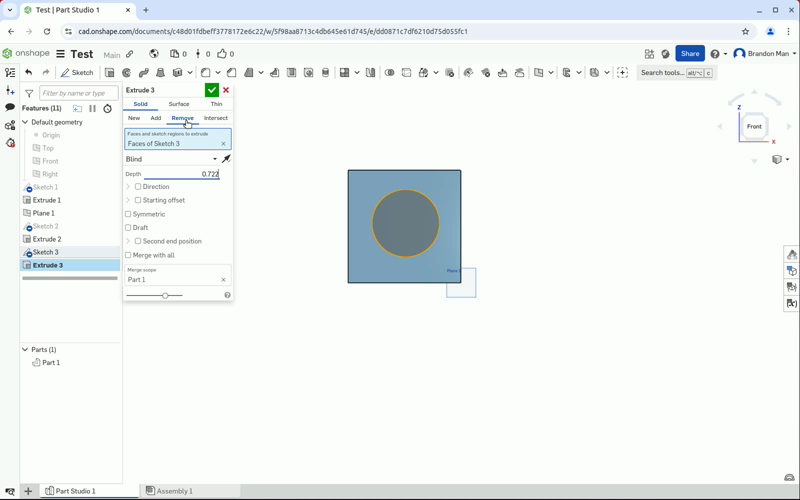
key(tab, 6)
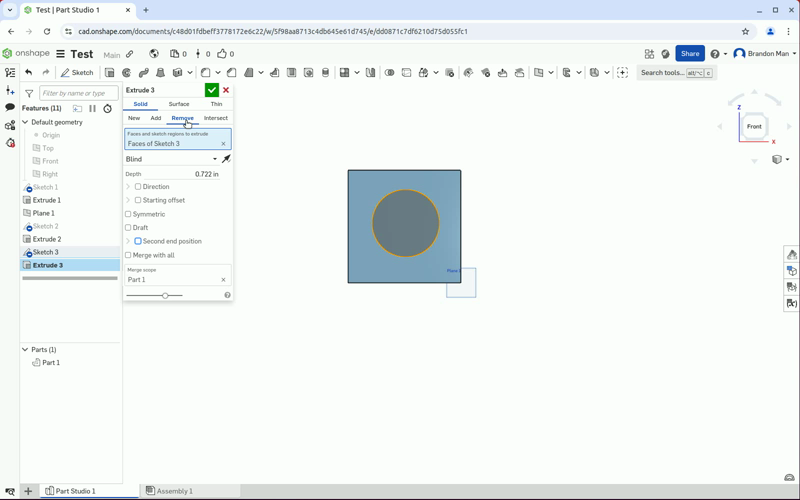
key(space)
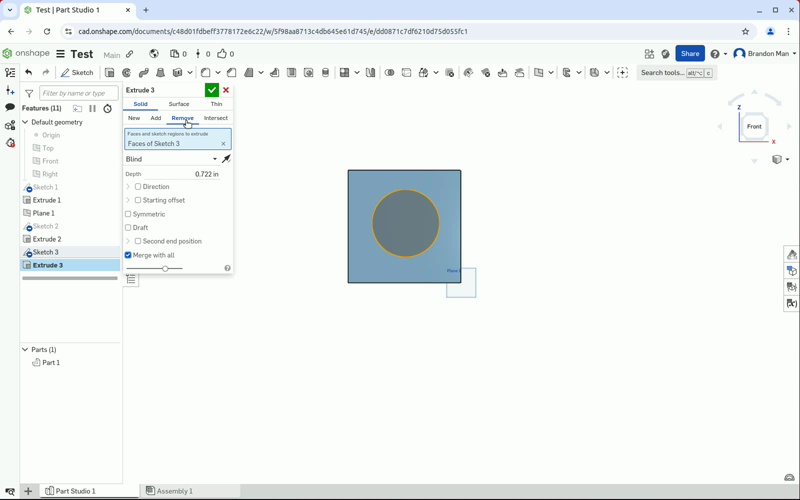
key(enter)
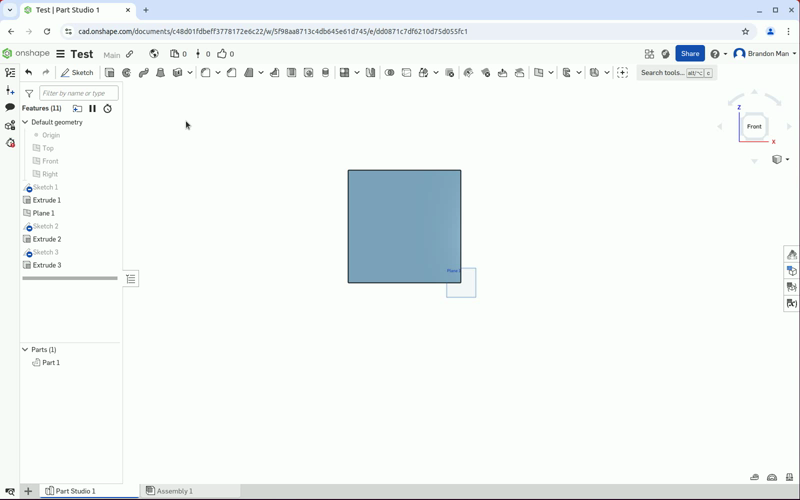
key(shift+h)
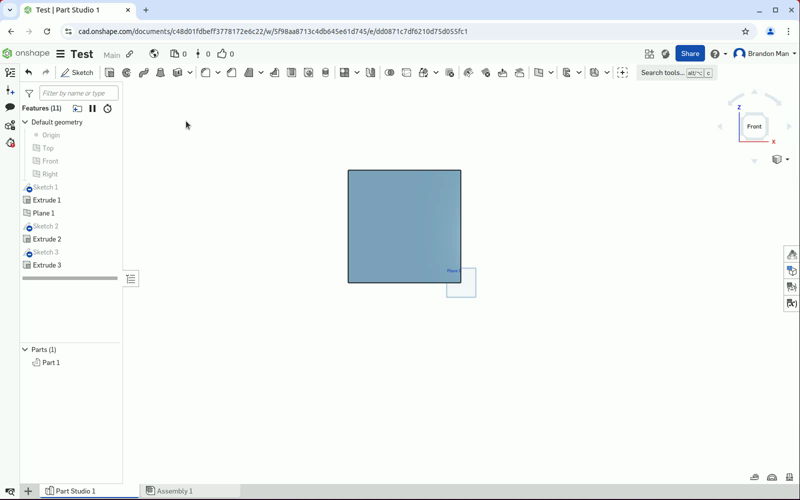
key(shift+h)
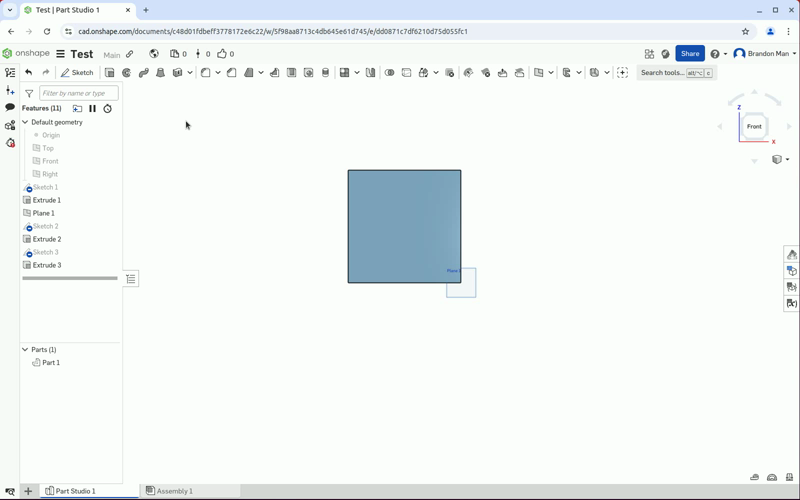
mouse_move(73, 189)
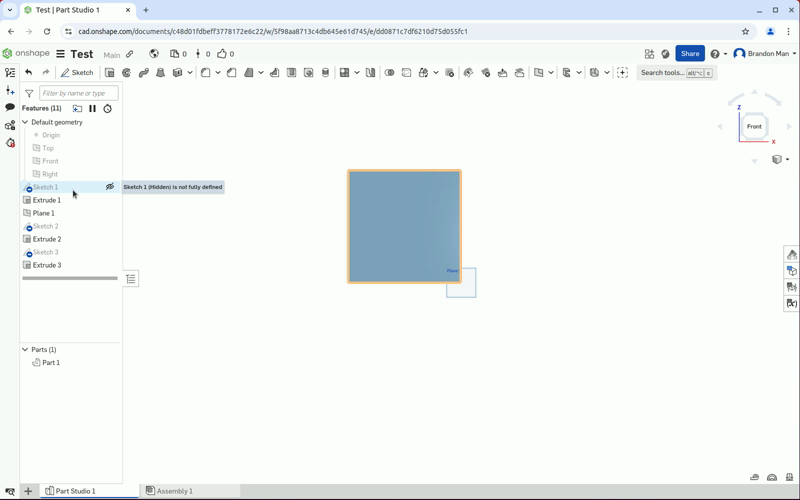
click(73, 189)
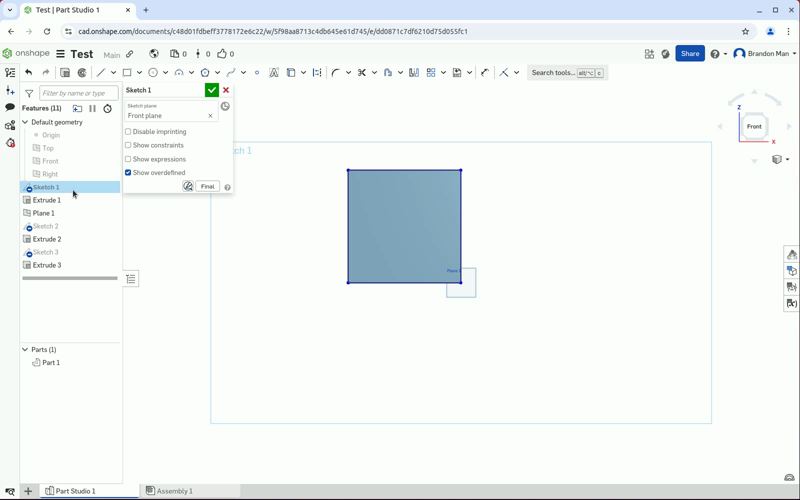
mouse_move(229, 92)
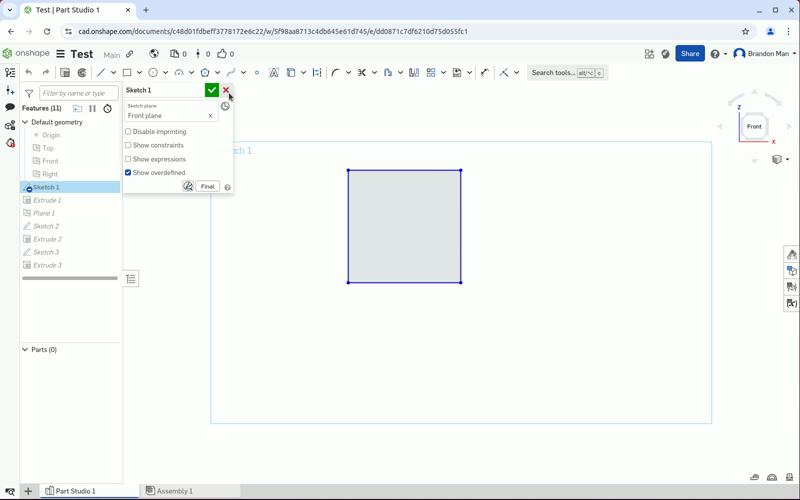
click(229, 92)
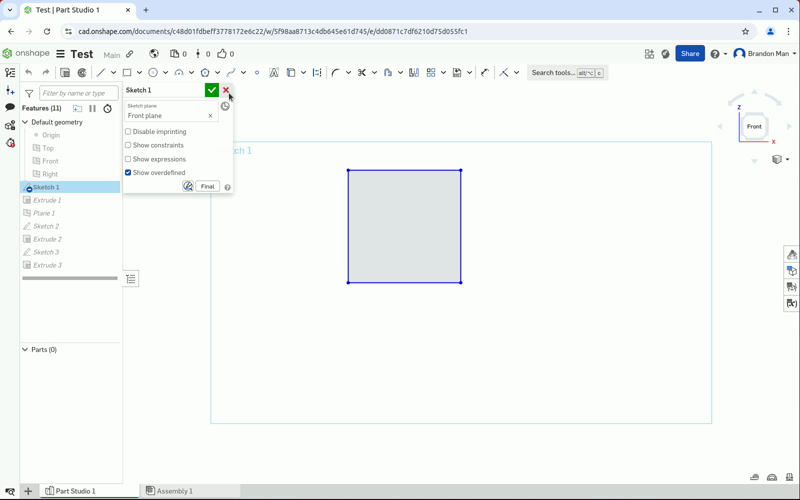
key(shift+s)
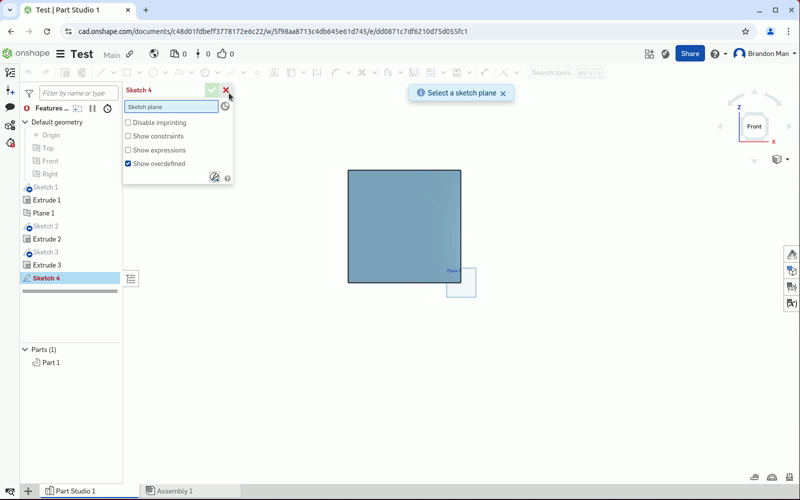
mouse_move(73, 215)
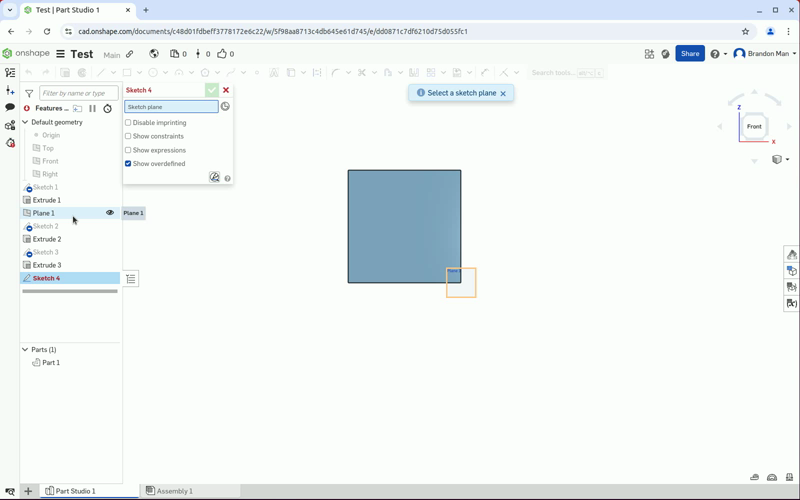
click(73, 215)
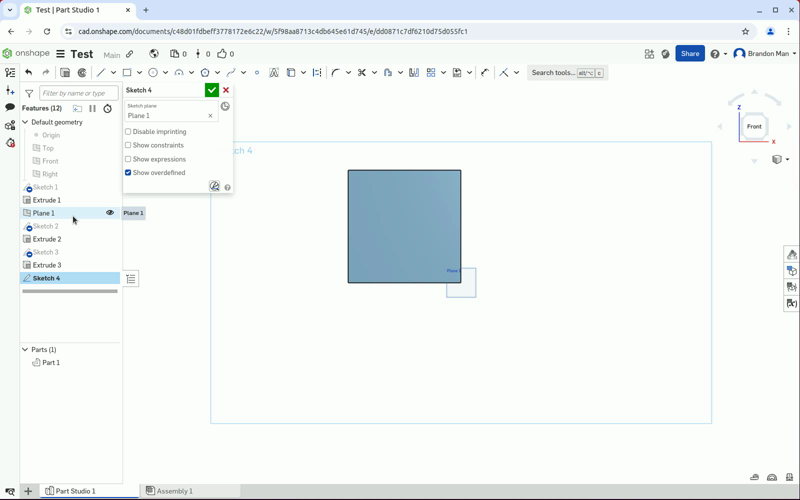
mouse_move(73, 352)
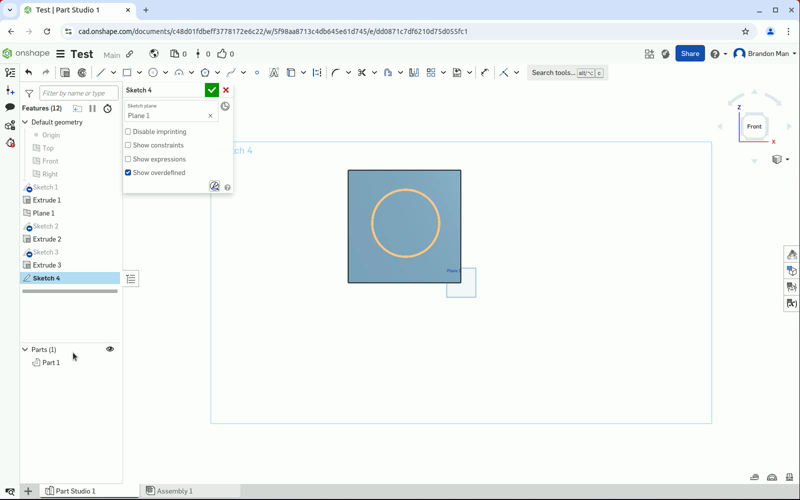
key(y)
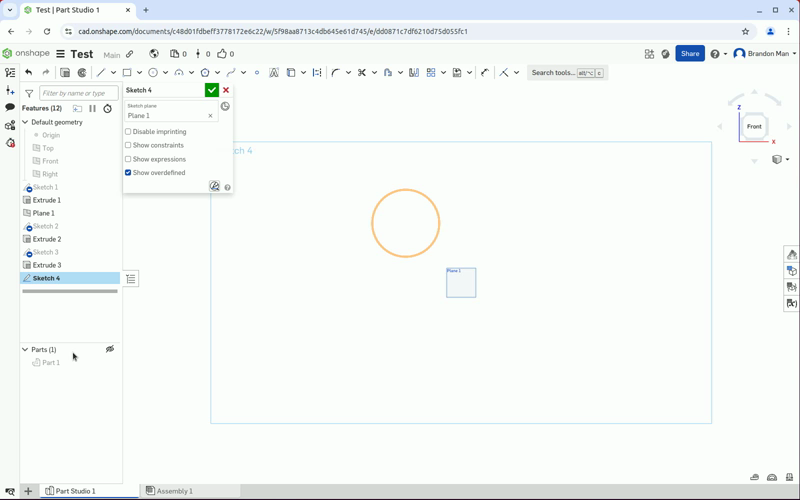
key(c)
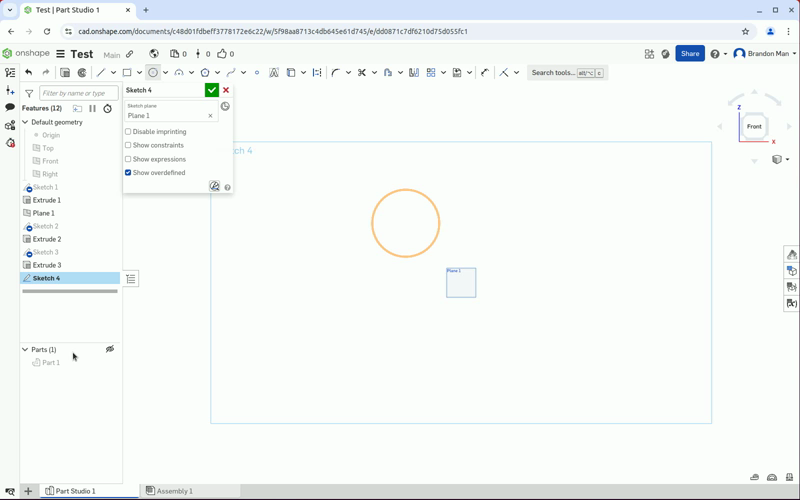
key_down(shift)
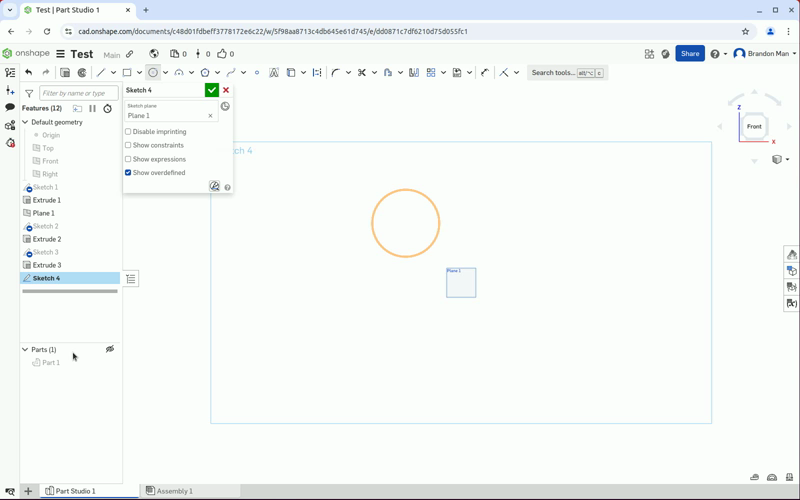
mouse_move(405, 223)
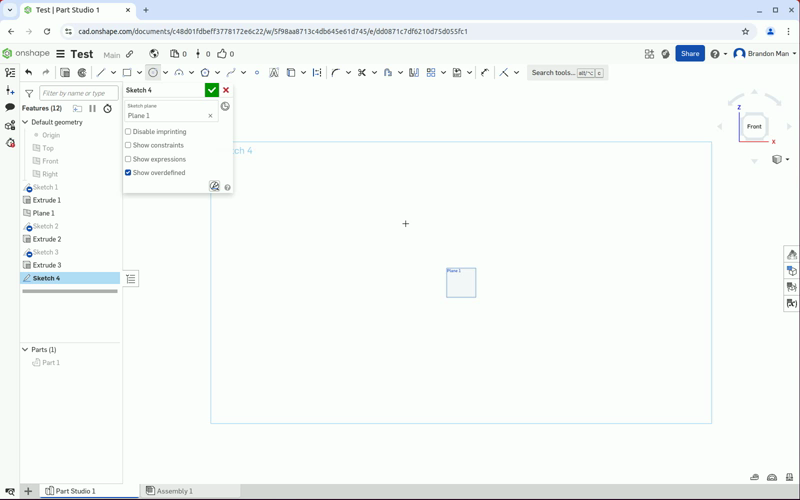
click(405, 223)
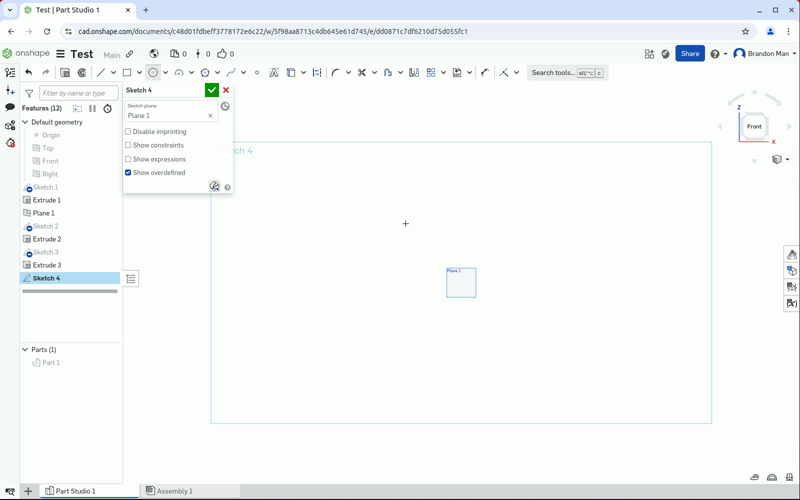
key_up(shift)
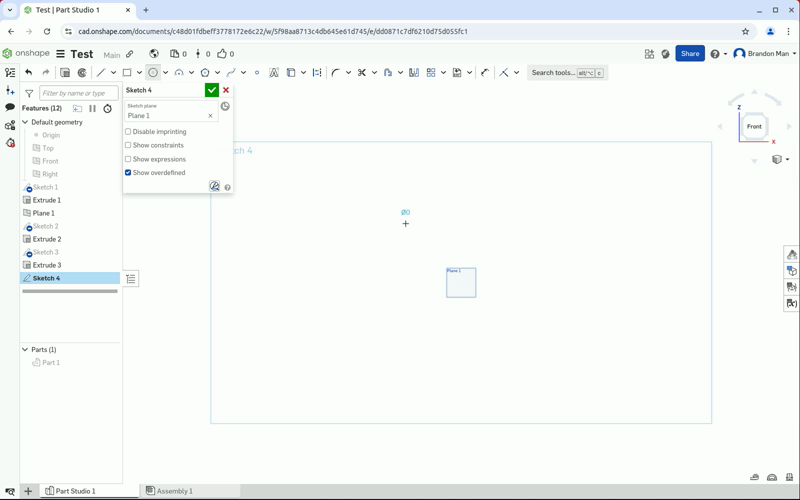
mouse_move(432, 223)
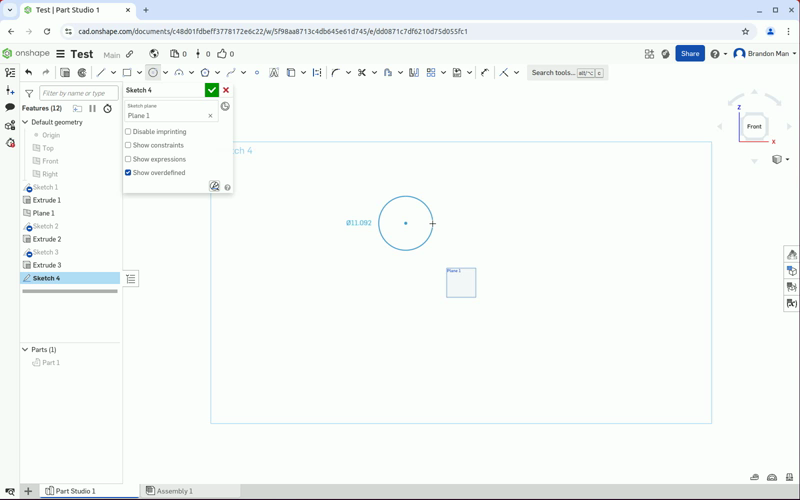
click(432, 223)
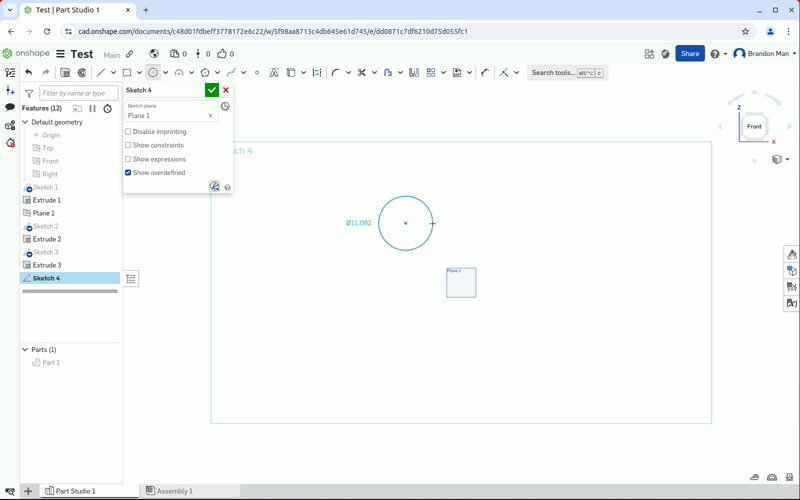
key(esc)
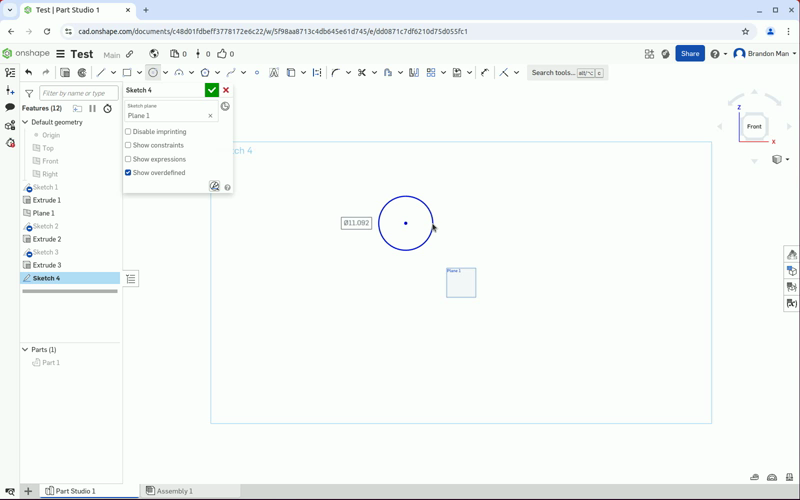
mouse_move(408, 234)
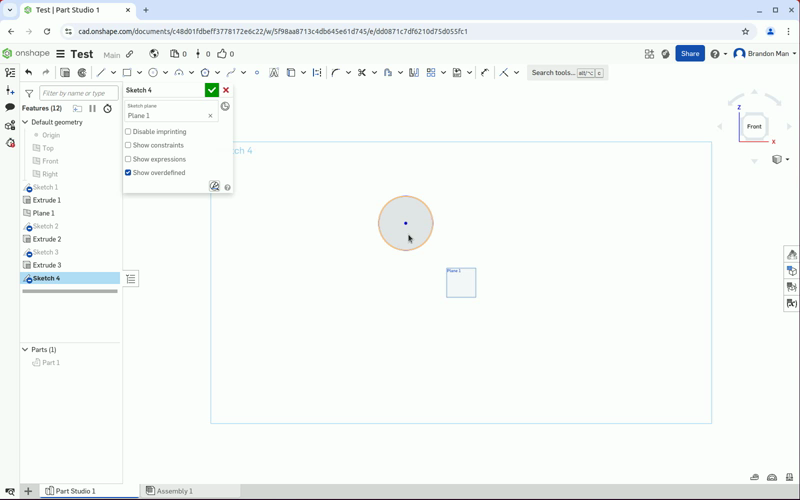
click(408, 234)
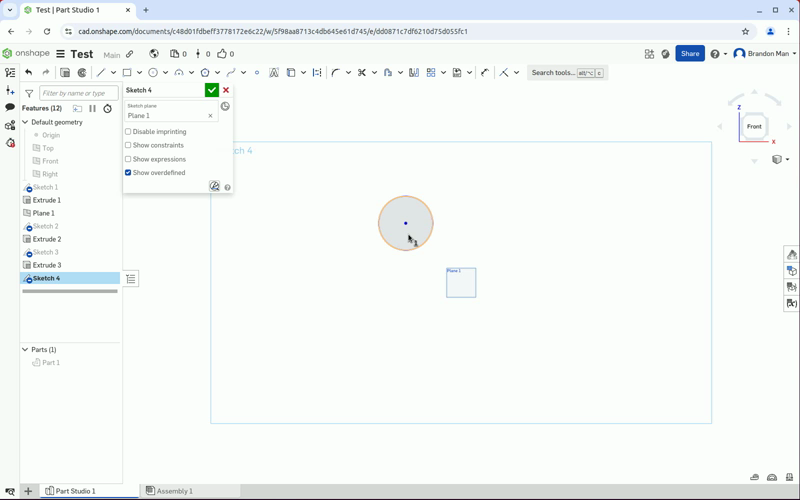
mouse_move(73, 352)
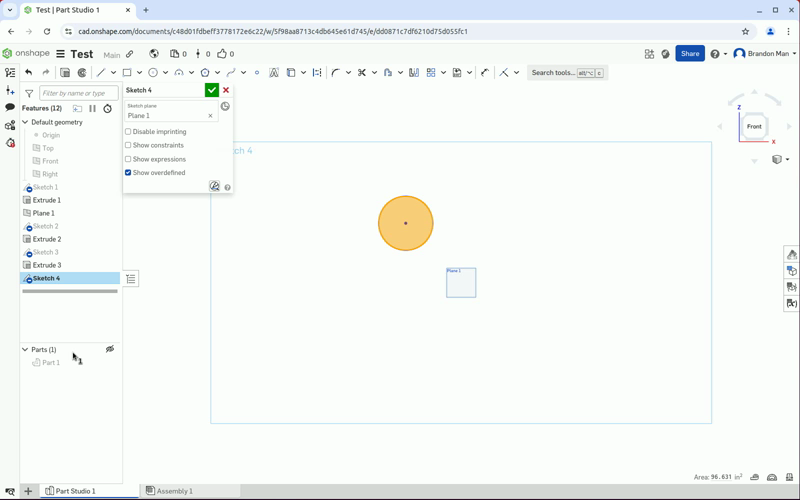
key(shift+y)
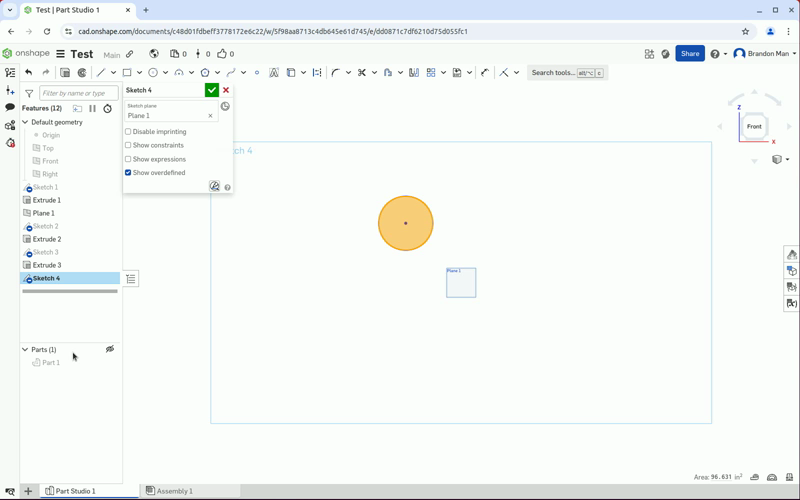
key(shift+e)
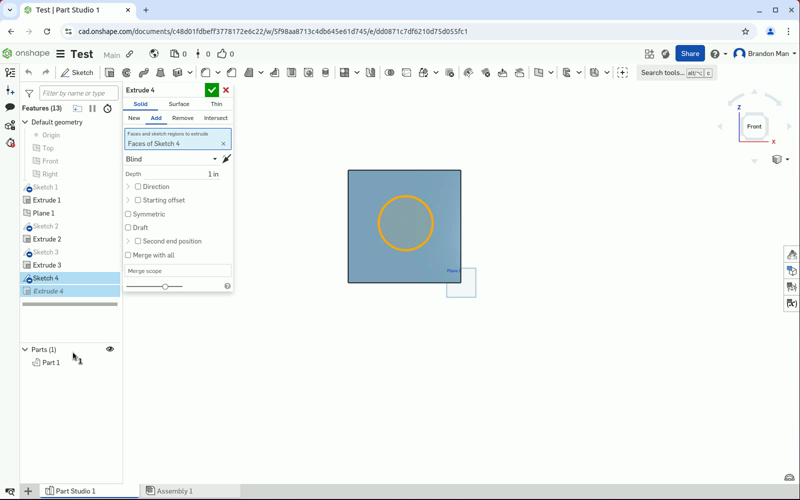
mouse_move(143, 106)
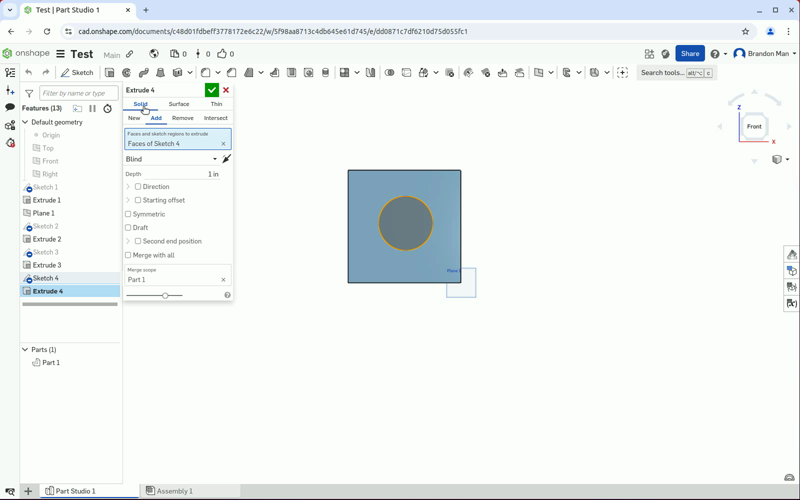
click(143, 106)
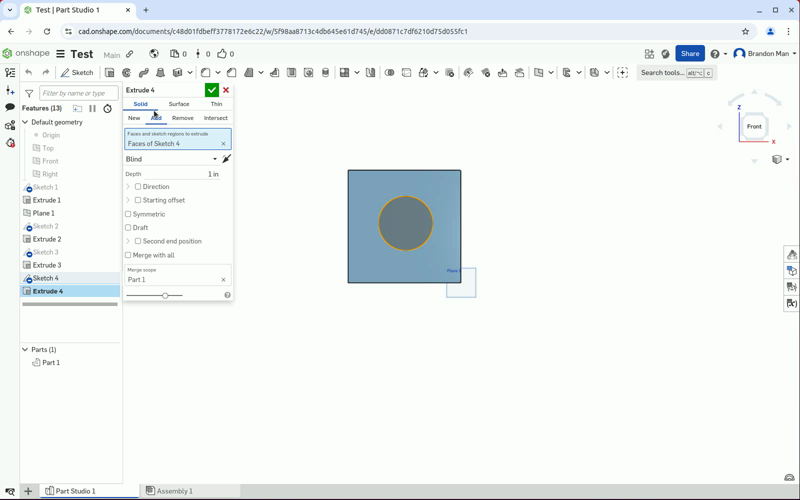
mouse_move(186, 120)
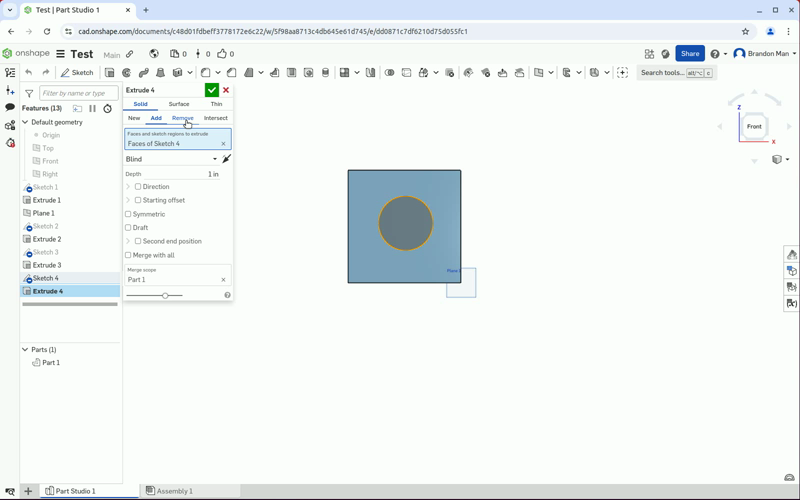
click(186, 120)
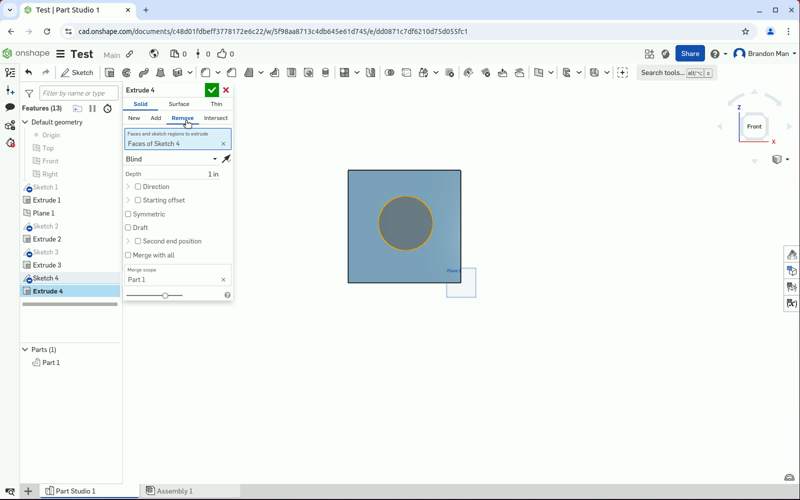
key(tab, 4)
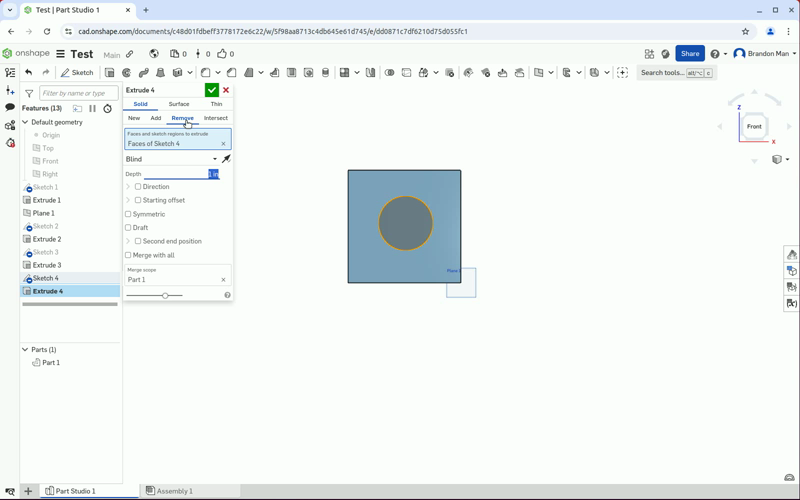
text(6.018)
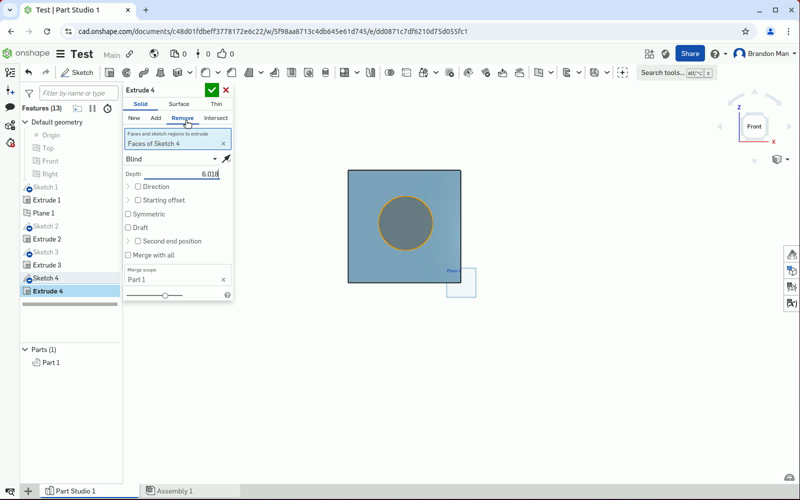
key(tab, 6)
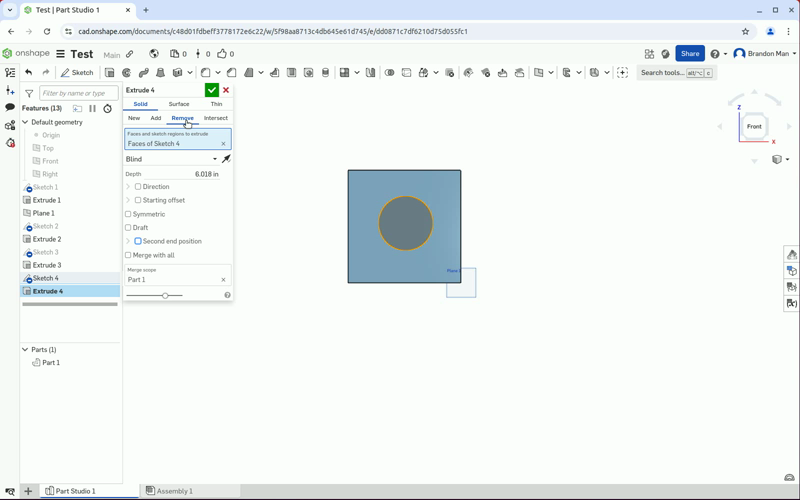
key(space)
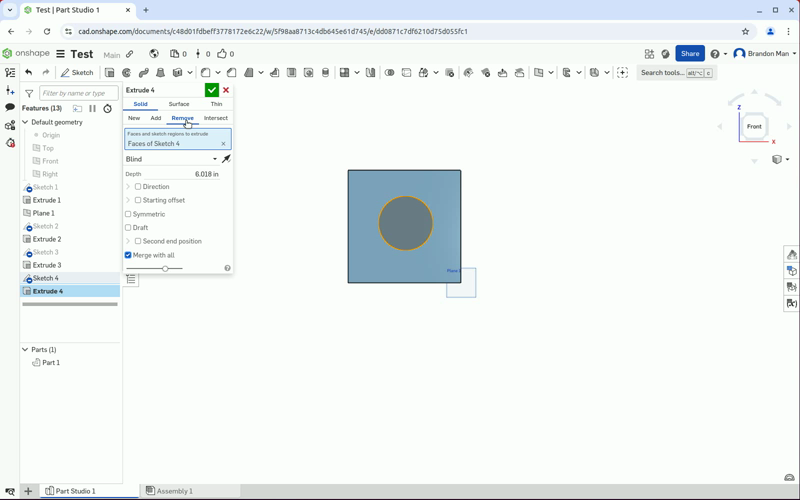
key(enter)
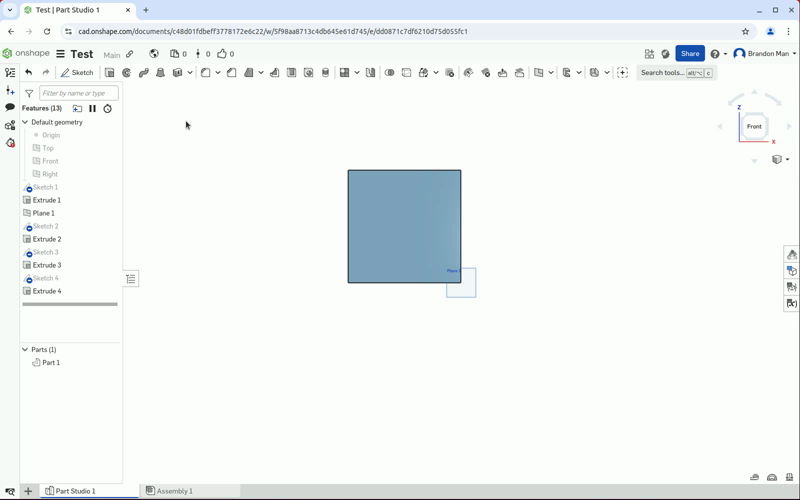
key(shift+h)
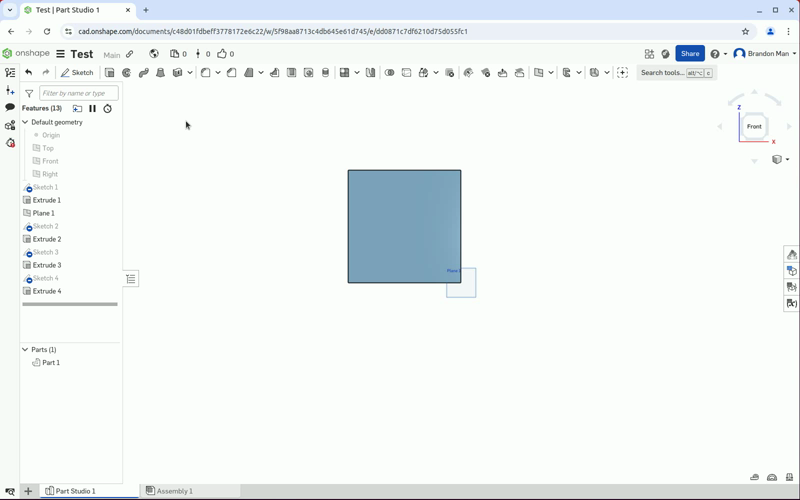
key(shift+h)
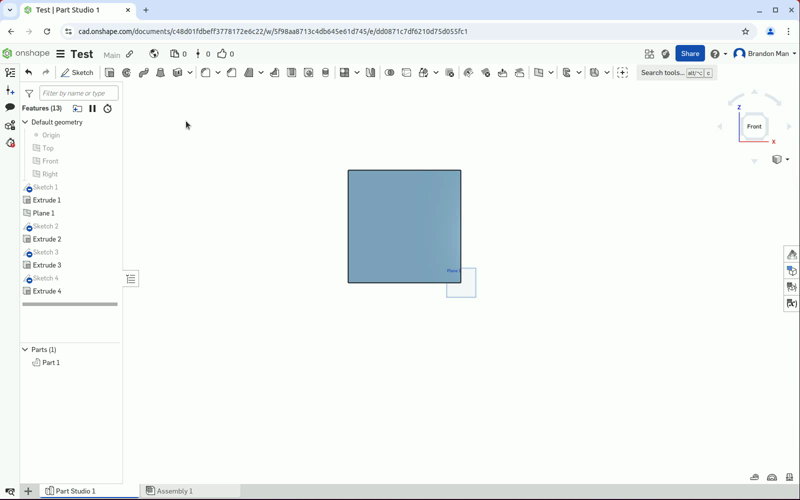
mouse_move(73, 189)
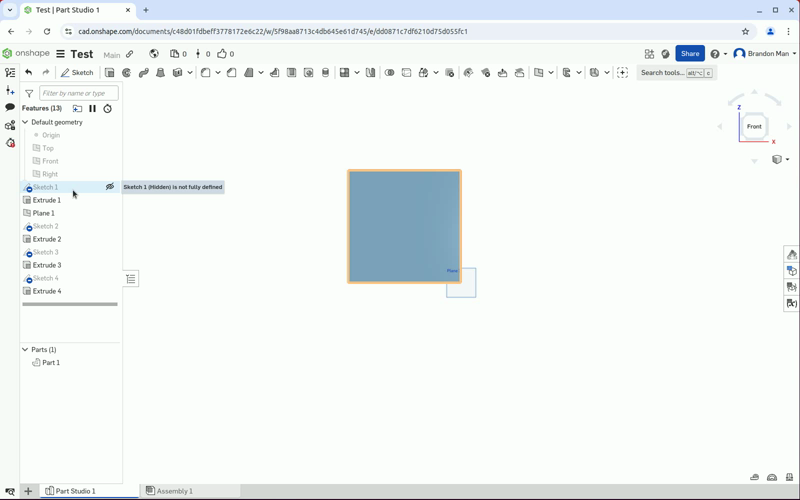
click(73, 189)
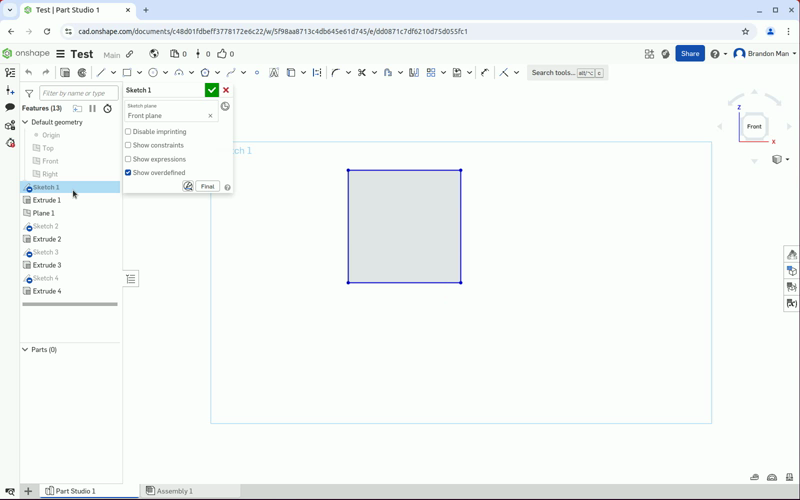
mouse_move(229, 92)
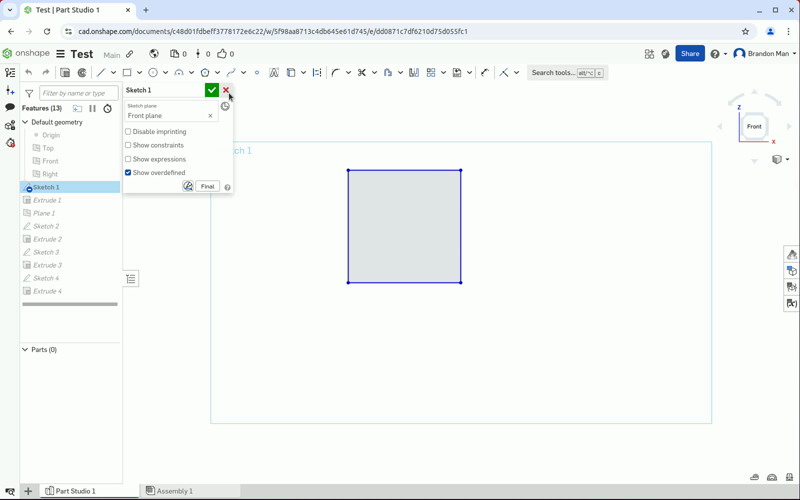
click(229, 92)
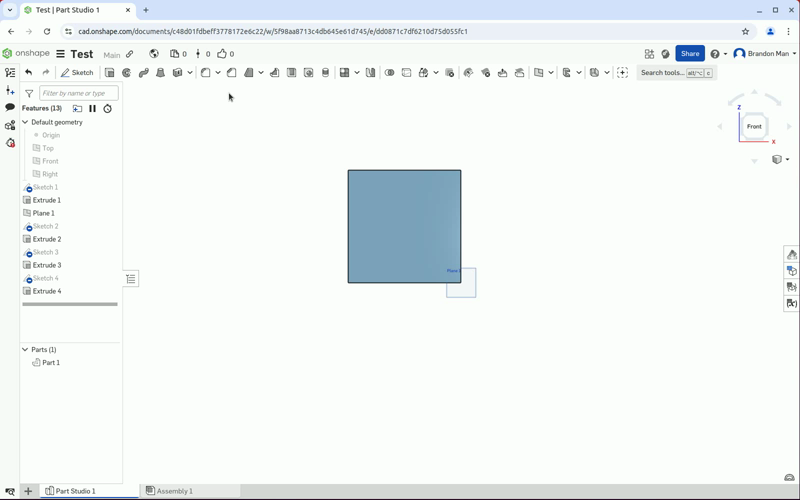
mouse_move(541, 75)
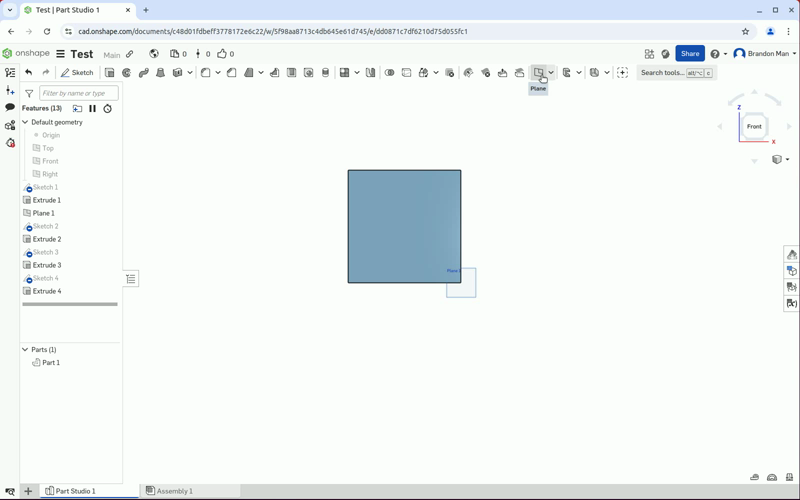
click(541, 75)
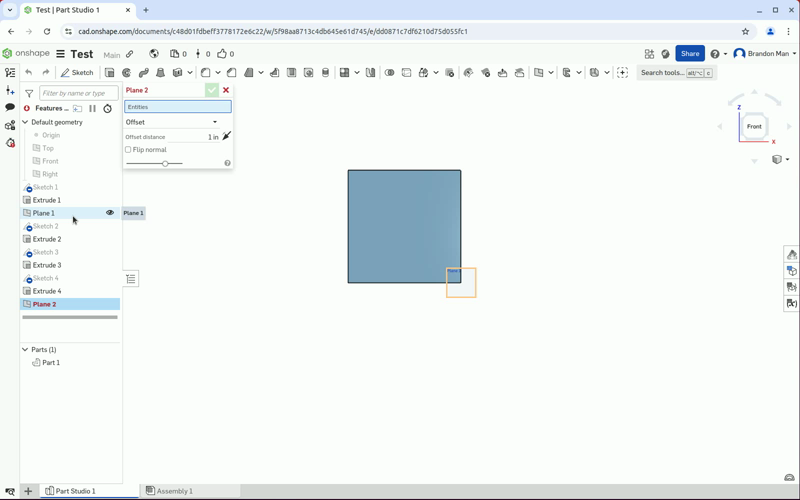
scroll(3)
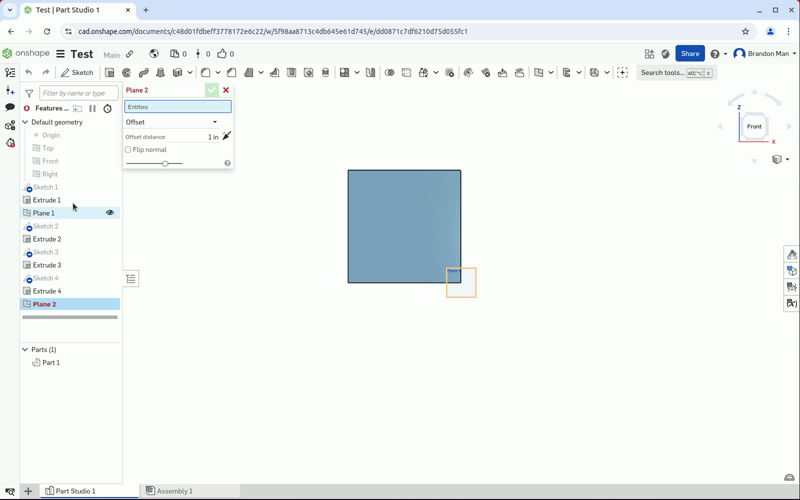
mouse_move(73, 163)
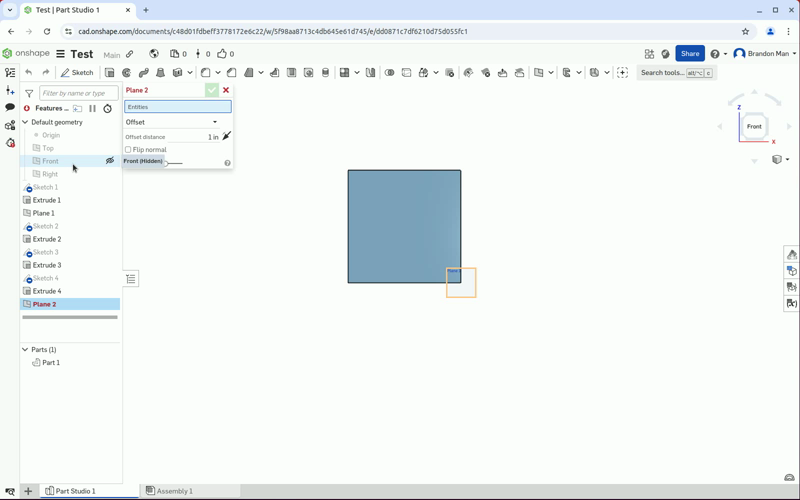
click(73, 163)
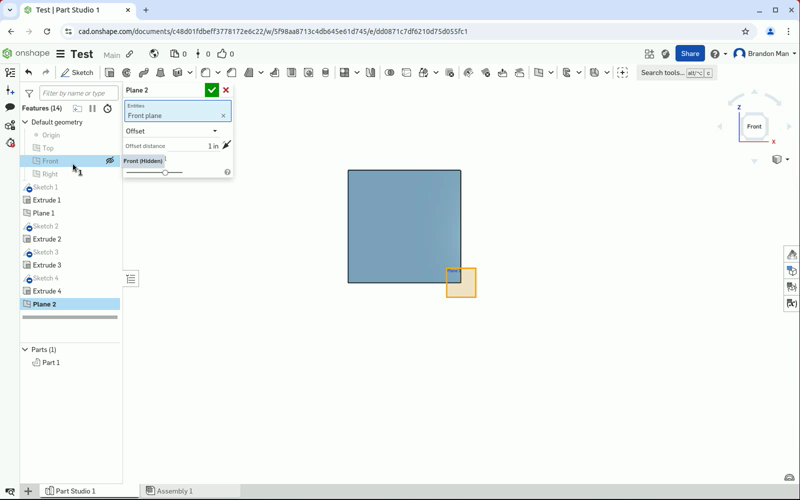
key(tab, 2)
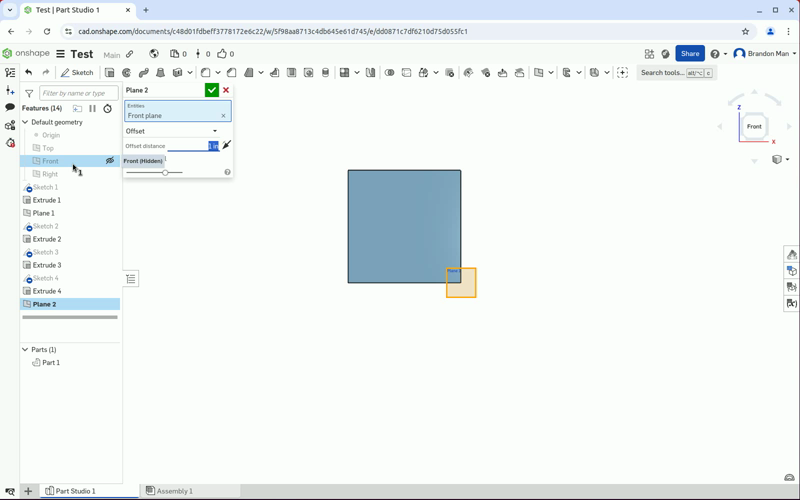
text(3.851)
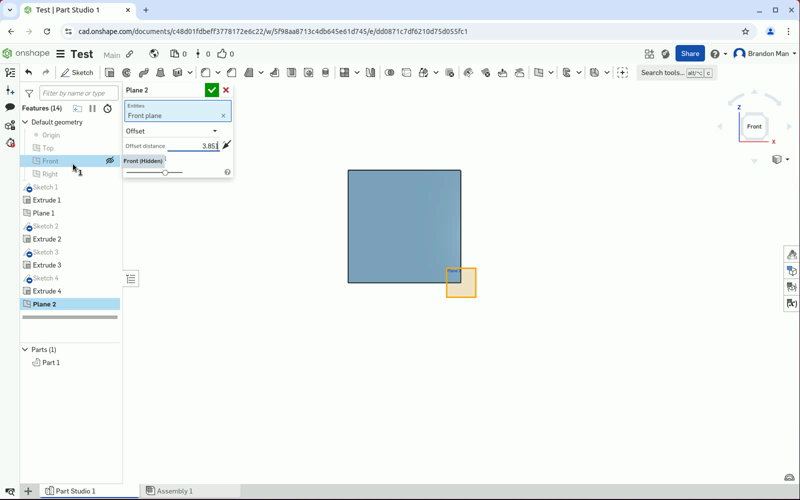
key(enter, 2)
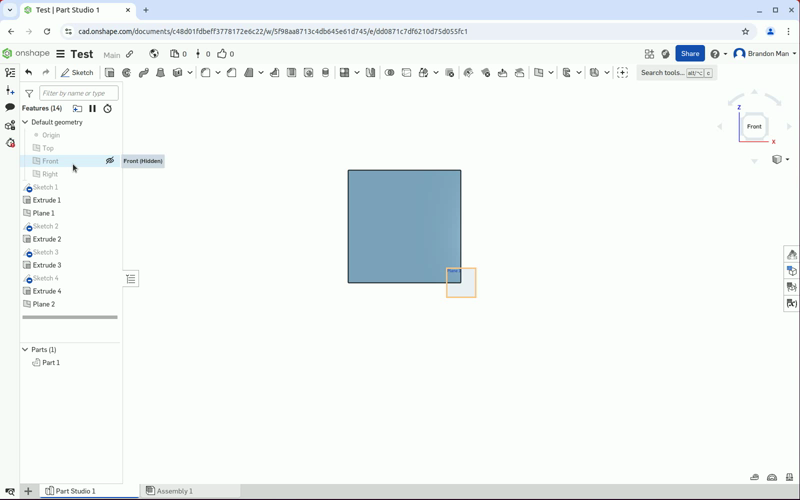
key(shift+s)
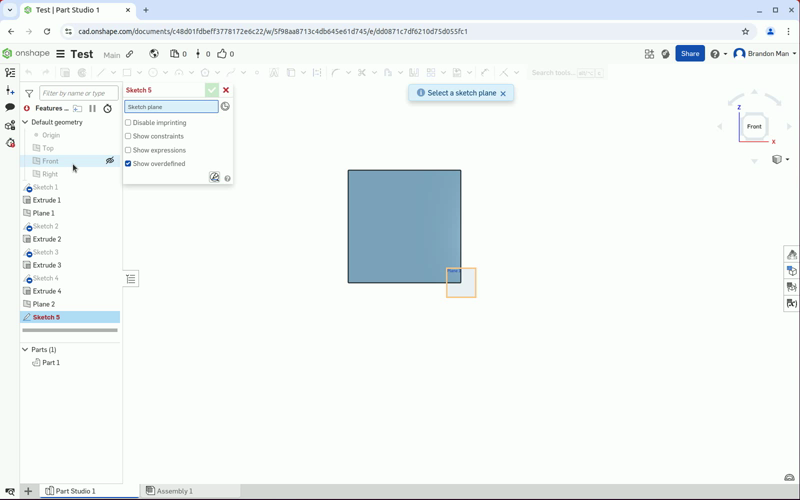
mouse_move(73, 306)
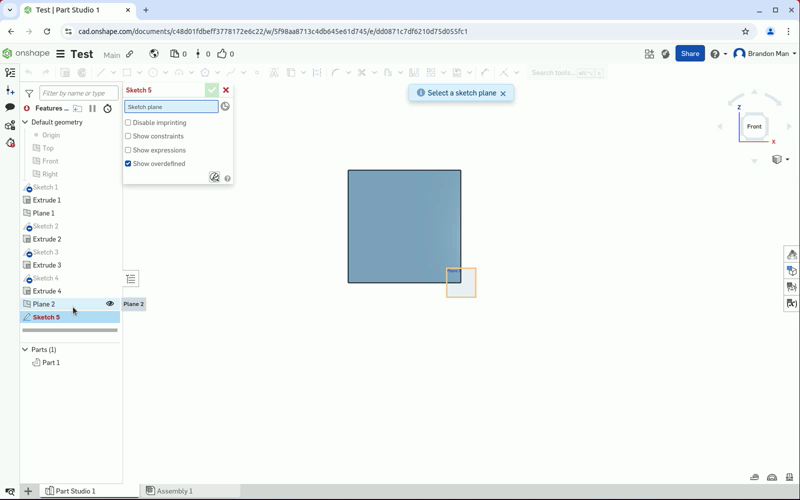
click(73, 306)
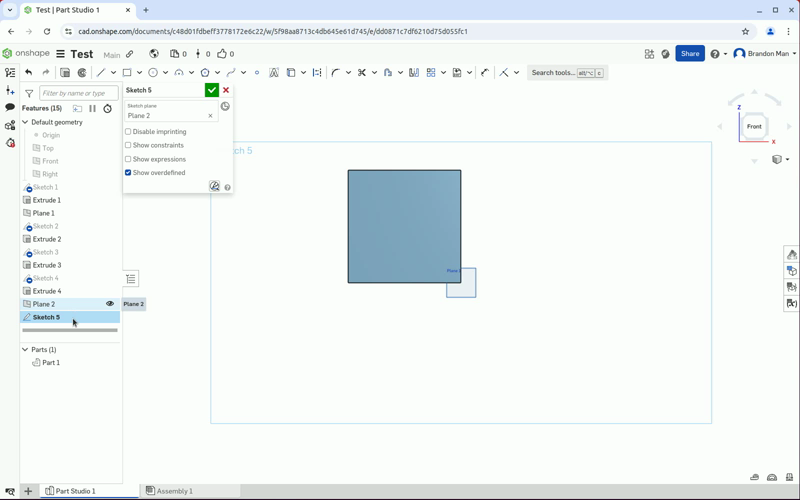
mouse_move(73, 352)
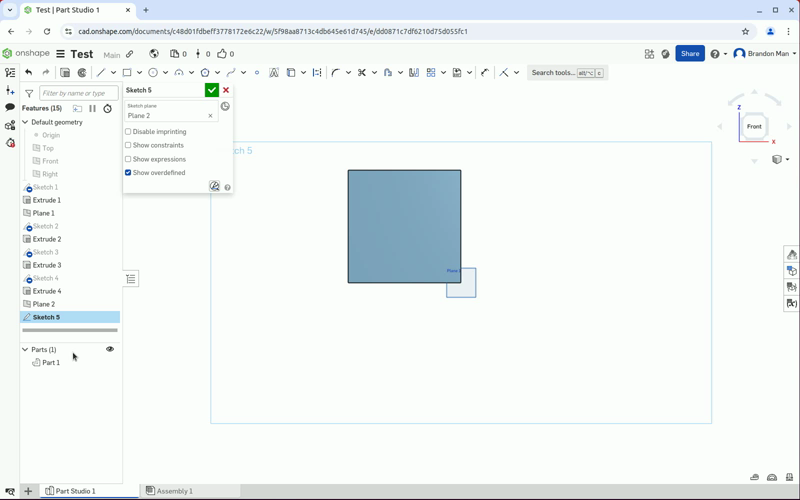
key(y)
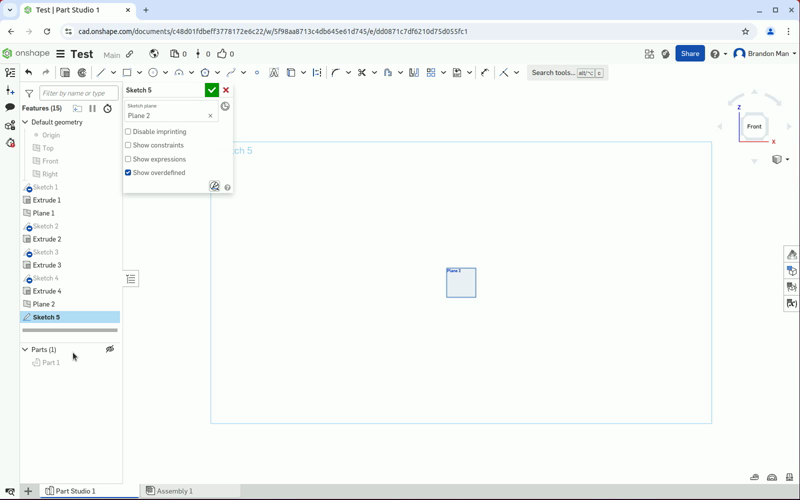
key(c)
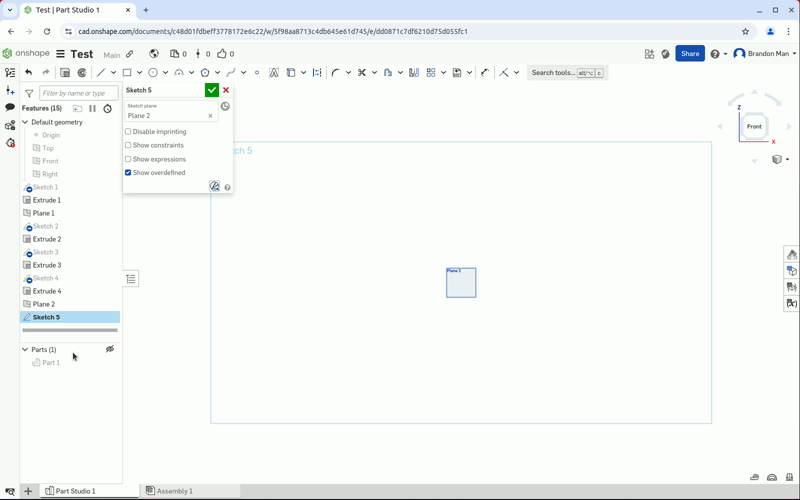
key_down(shift)
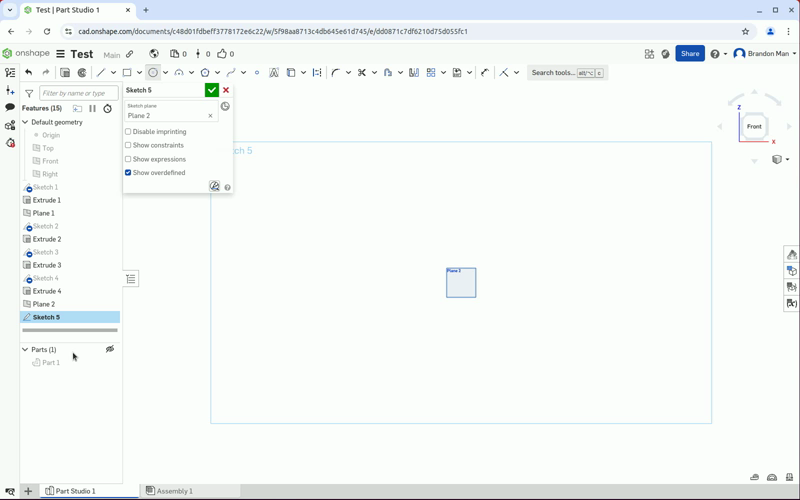
mouse_move(405, 223)
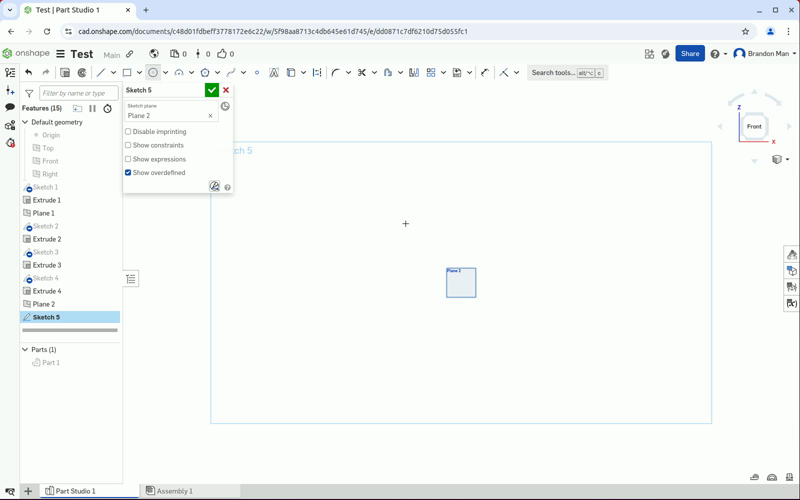
click(405, 223)
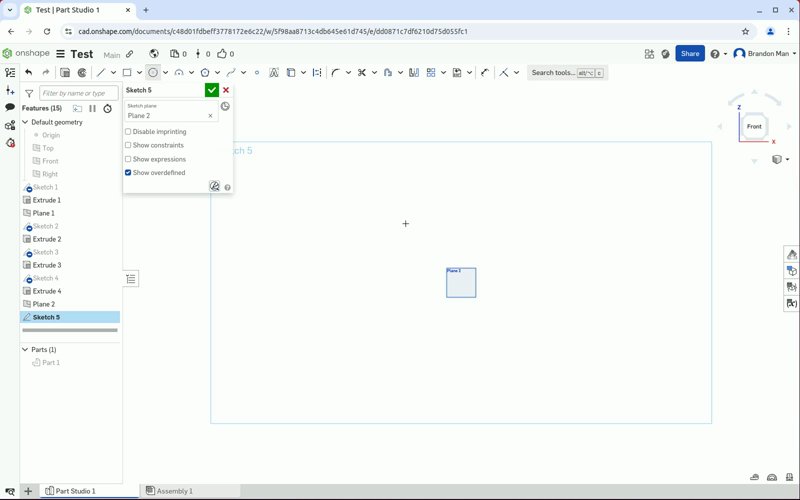
key_up(shift)
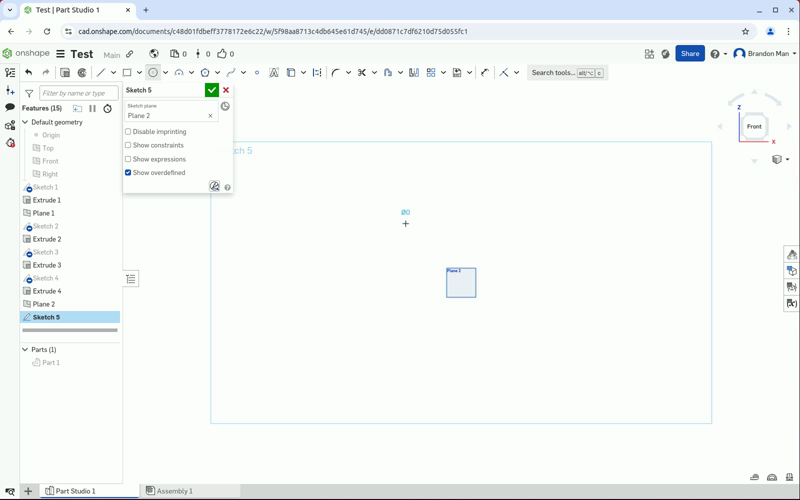
mouse_move(410, 223)
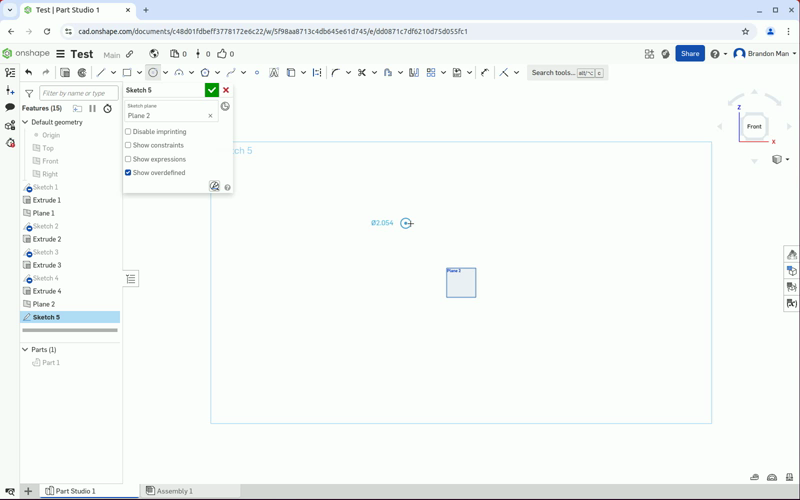
click(410, 223)
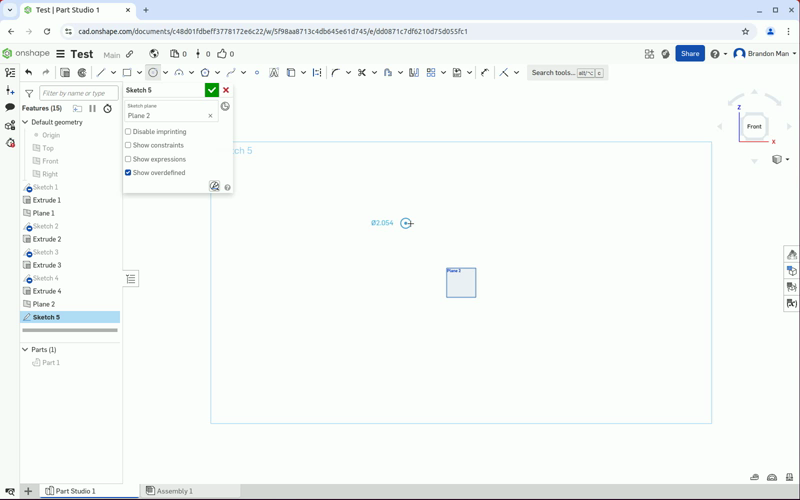
key(esc)
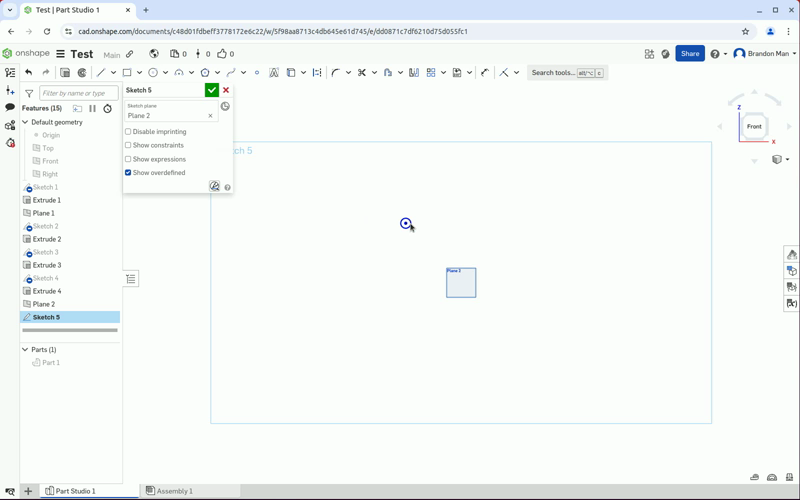
mouse_move(401, 224)
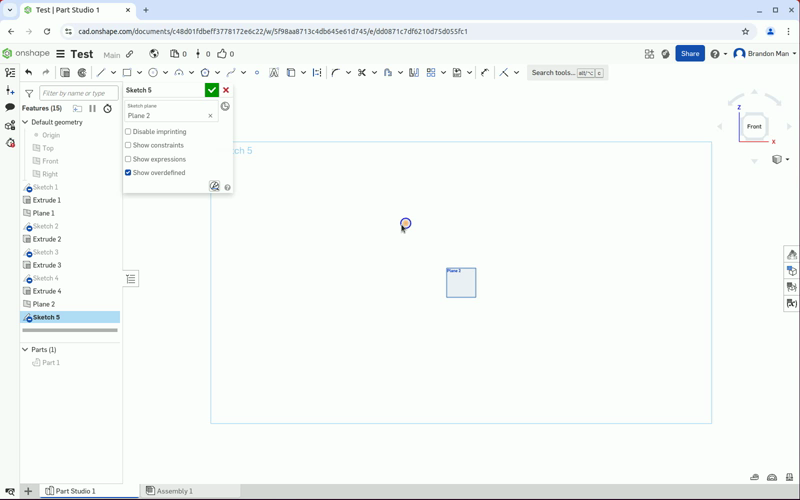
scroll(6)
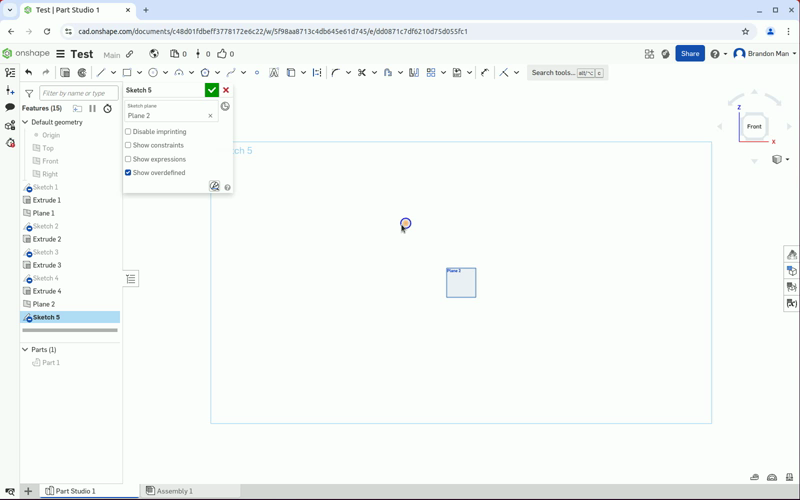
scroll(6)
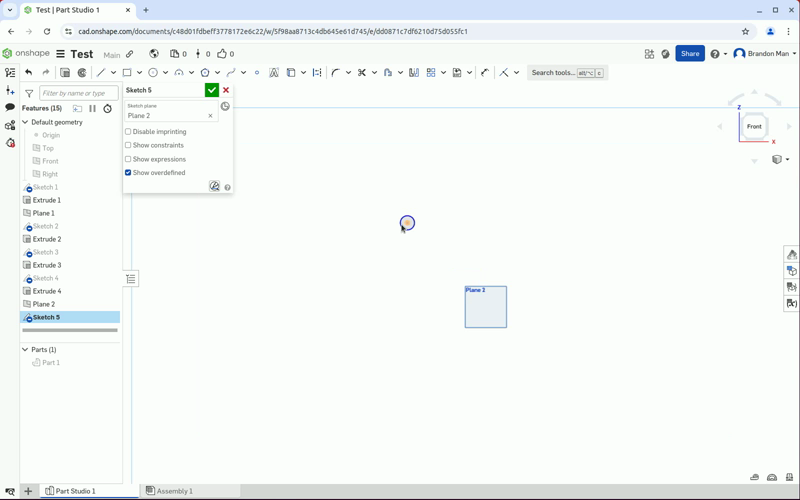
scroll(6)
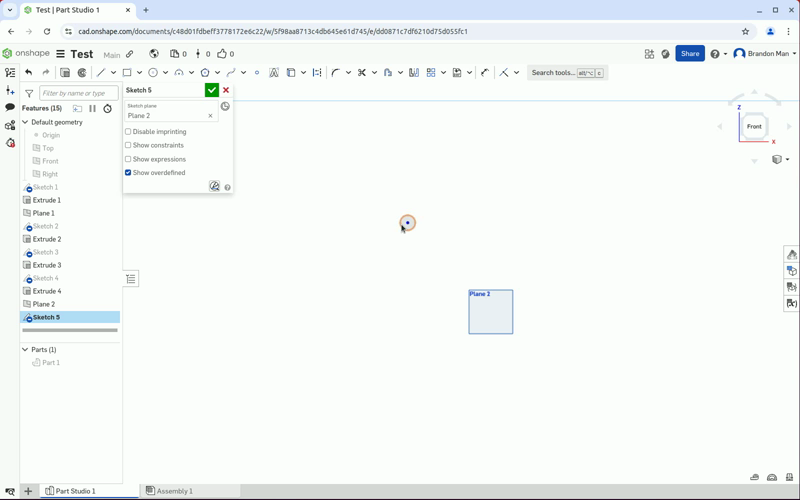
scroll(6)
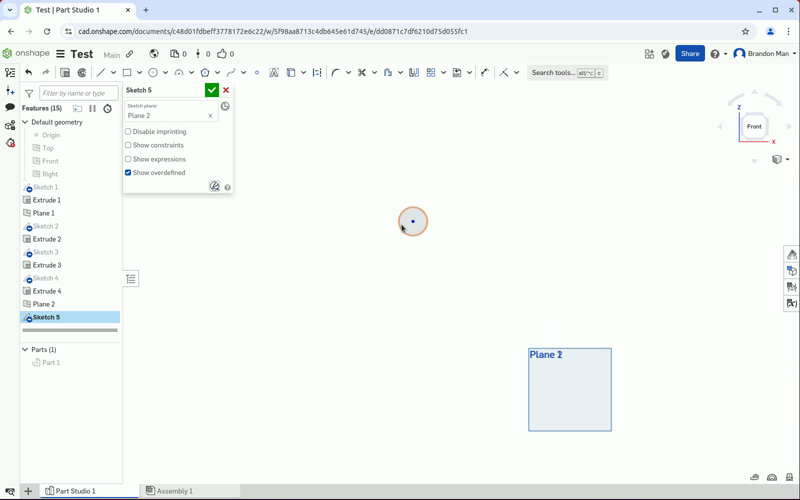
scroll(6)
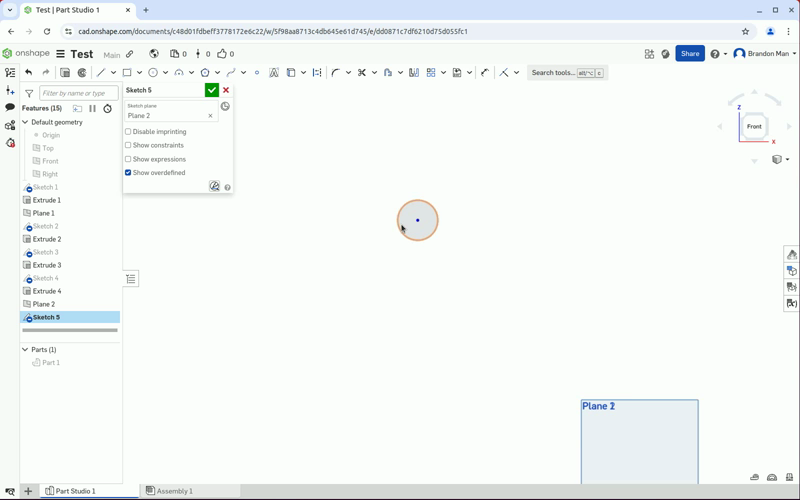
scroll(6)
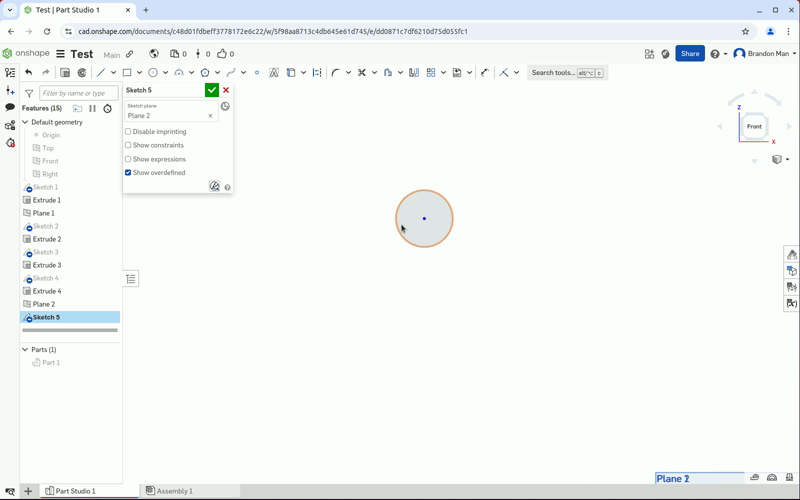
scroll(6)
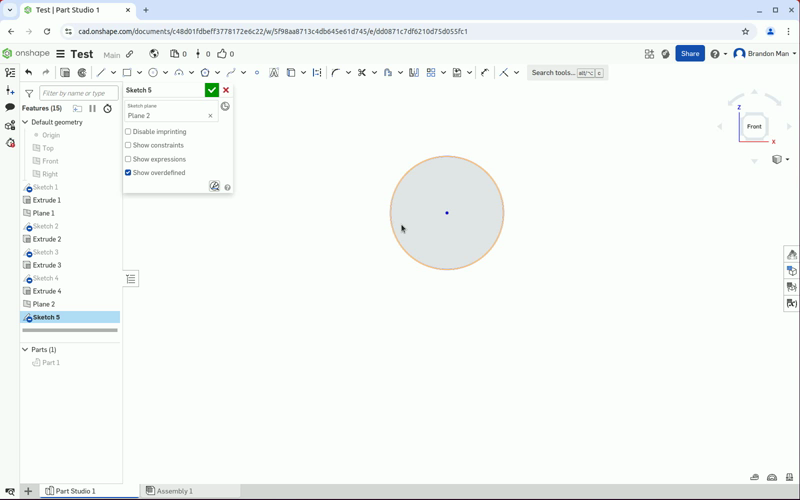
click(401, 224)
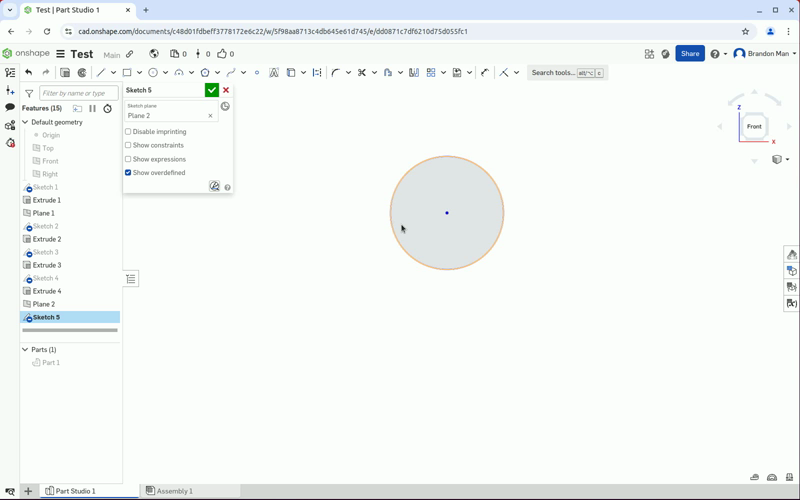
scroll(-6)
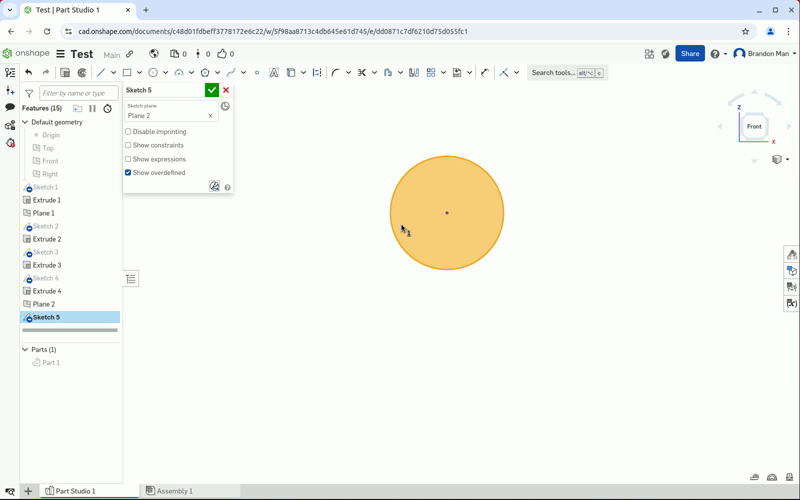
scroll(-6)
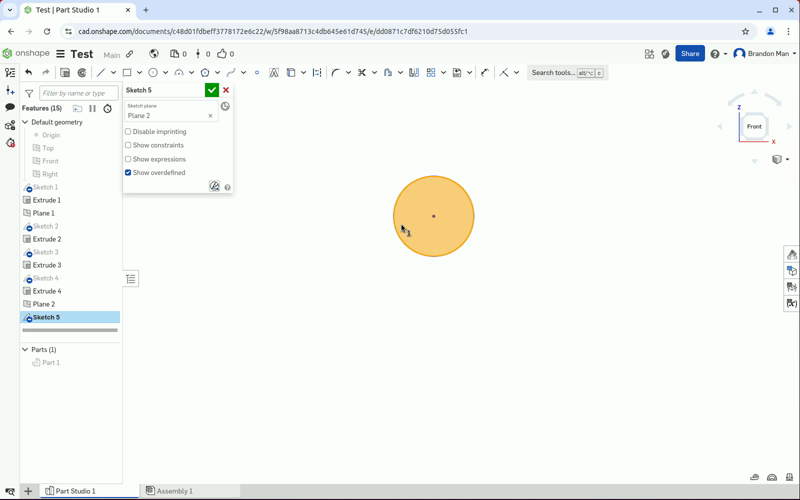
scroll(-6)
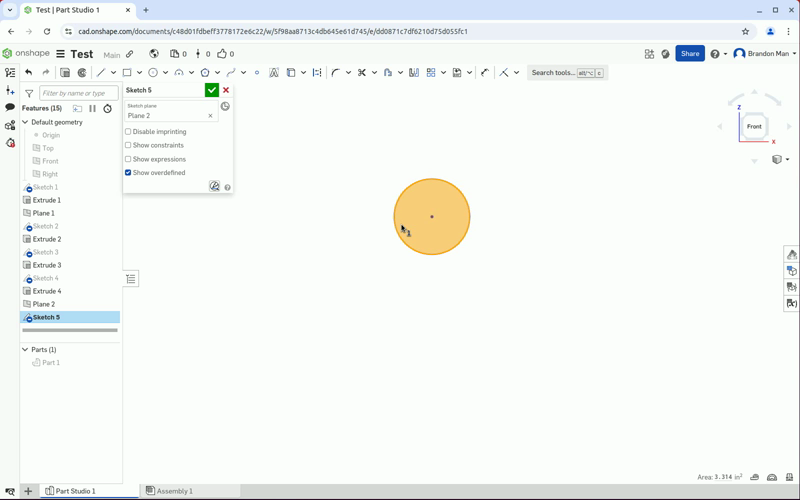
scroll(-6)
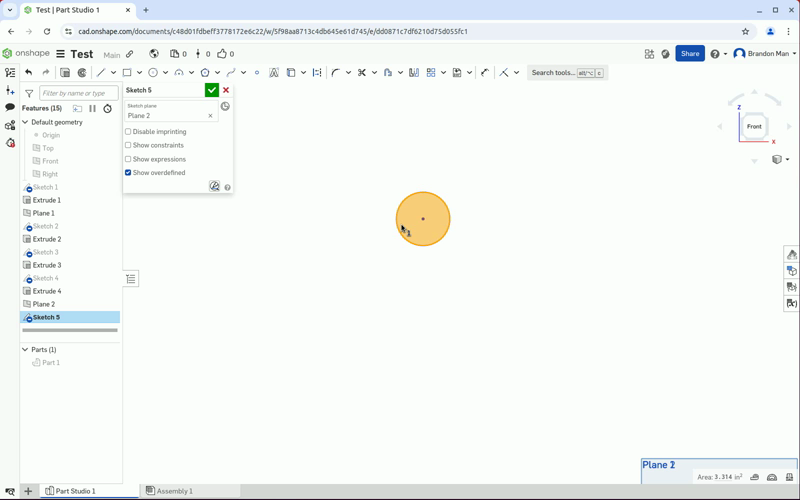
scroll(-6)
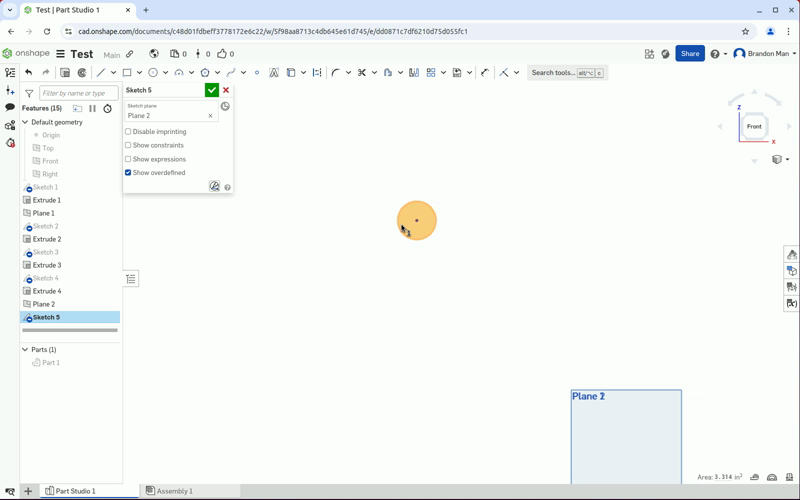
scroll(-6)
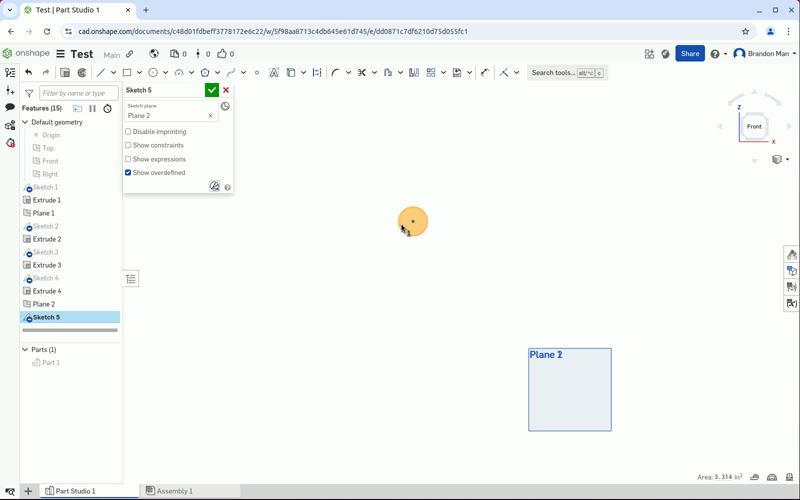
scroll(-6)
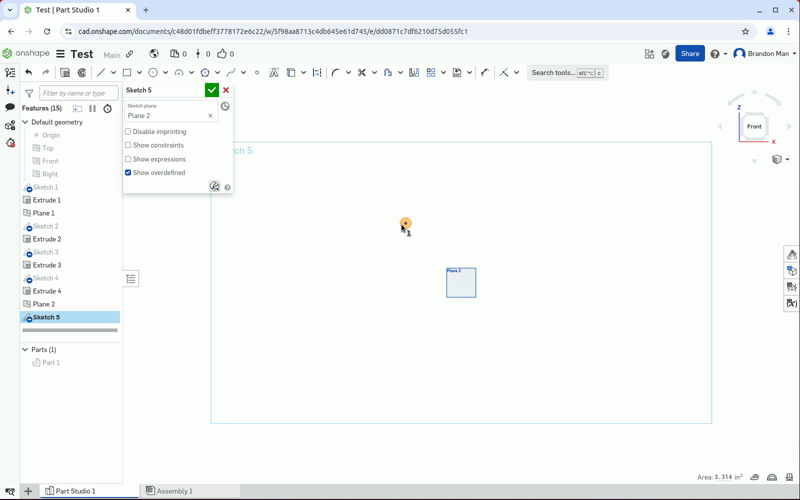
mouse_move(73, 352)
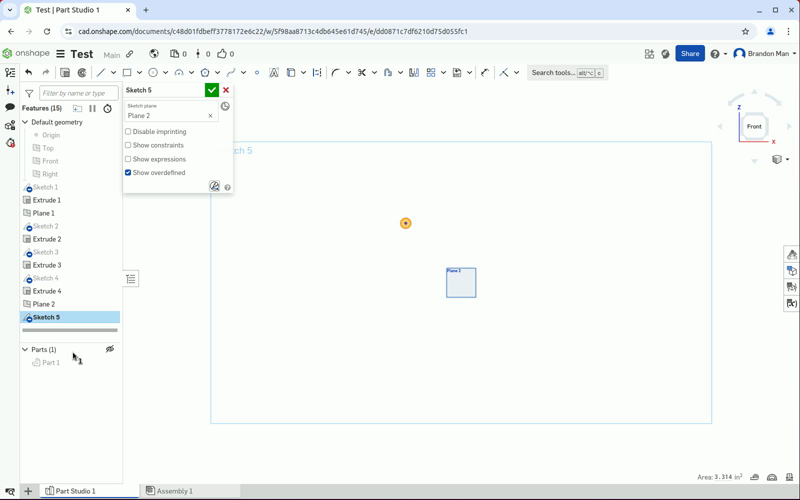
key(shift+y)
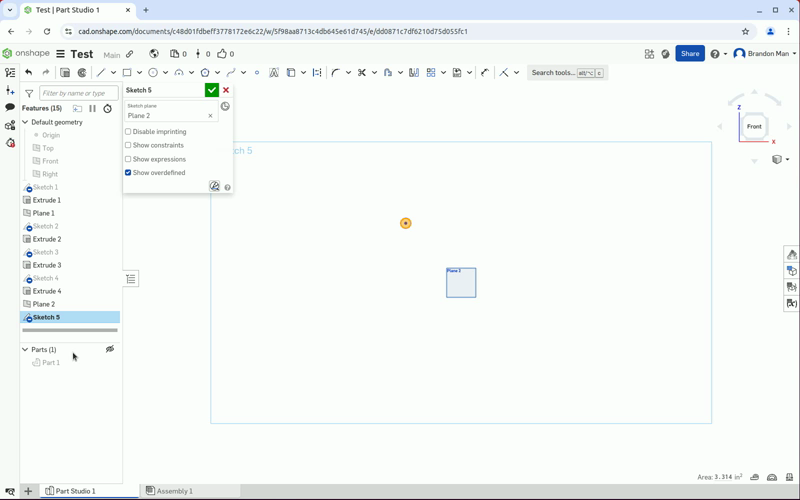
key(shift+e)
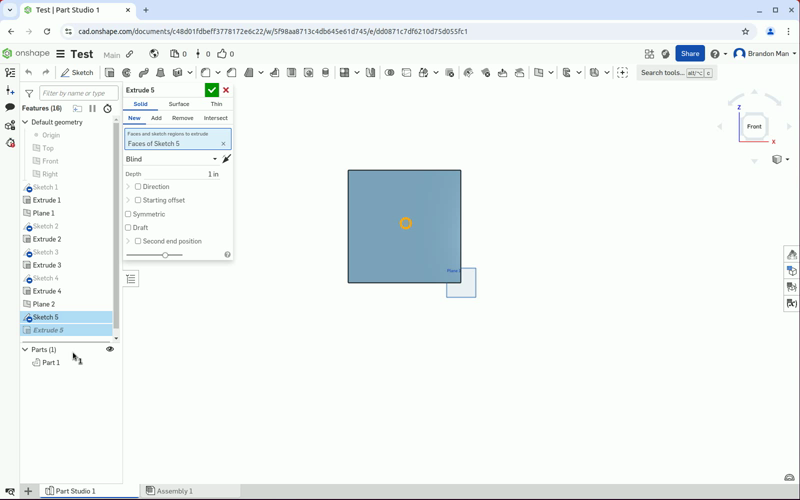
mouse_move(143, 106)
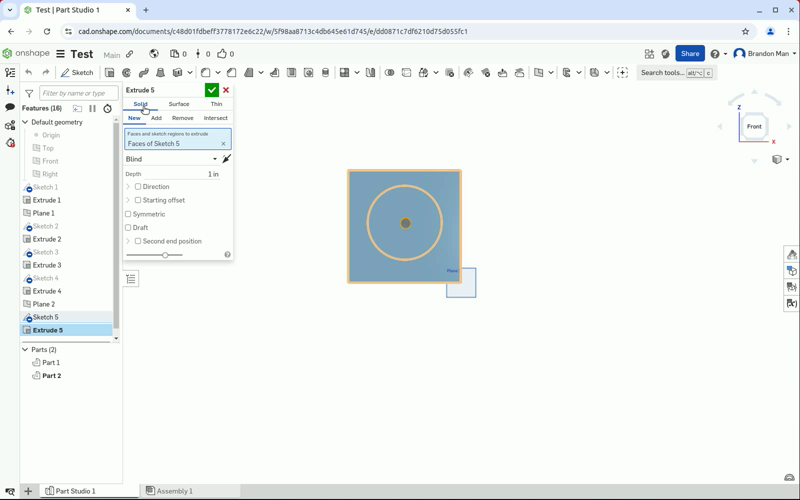
click(143, 106)
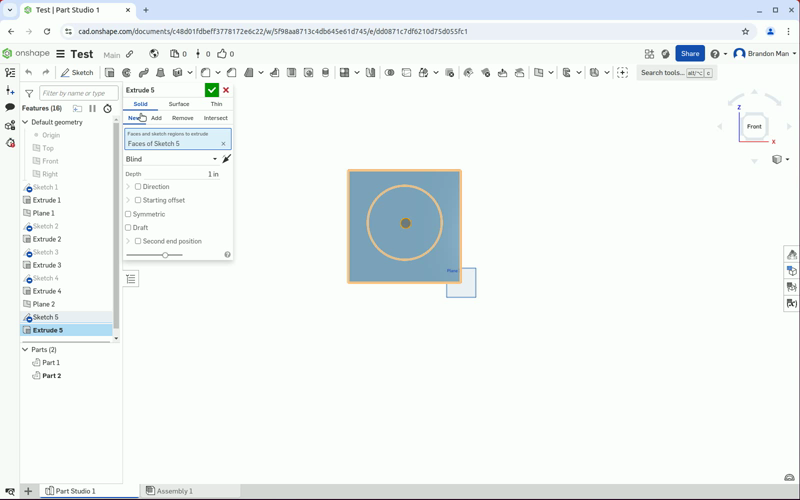
mouse_move(137, 120)
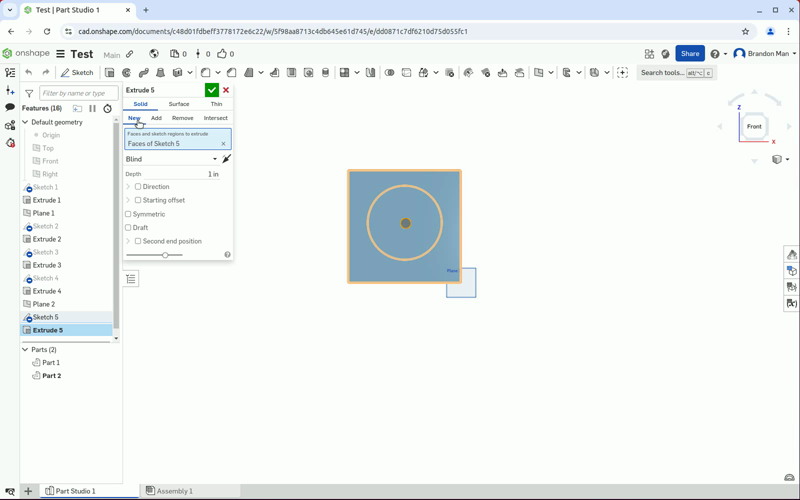
click(137, 120)
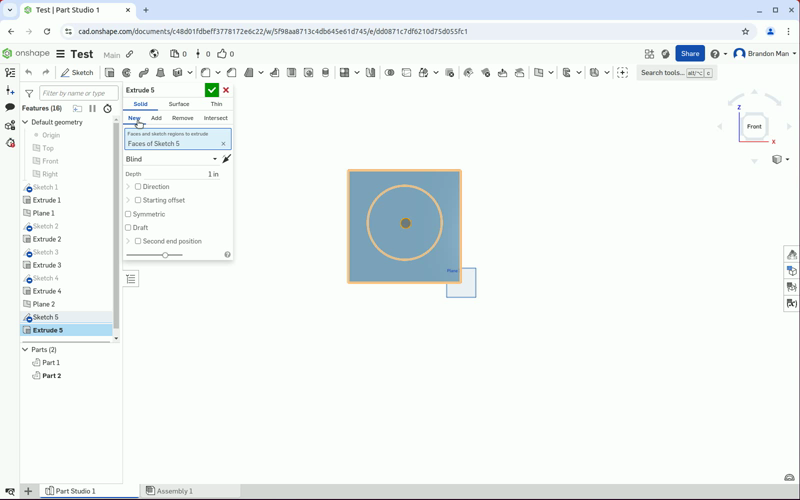
key(tab, 4)
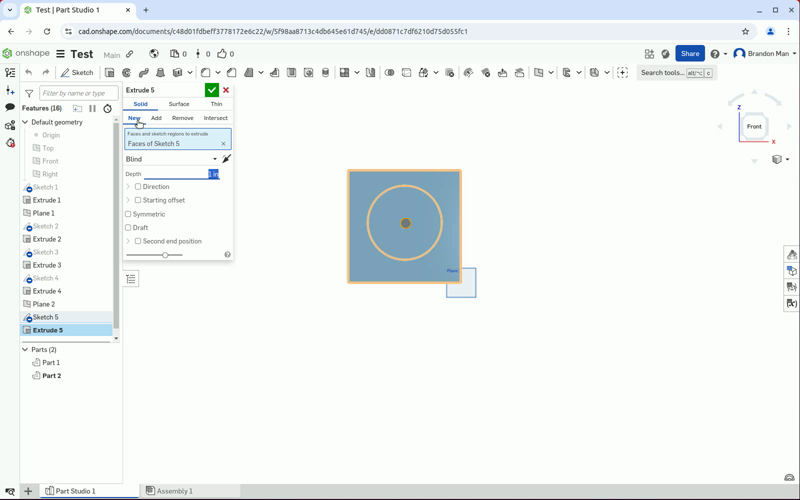
text(2.166)
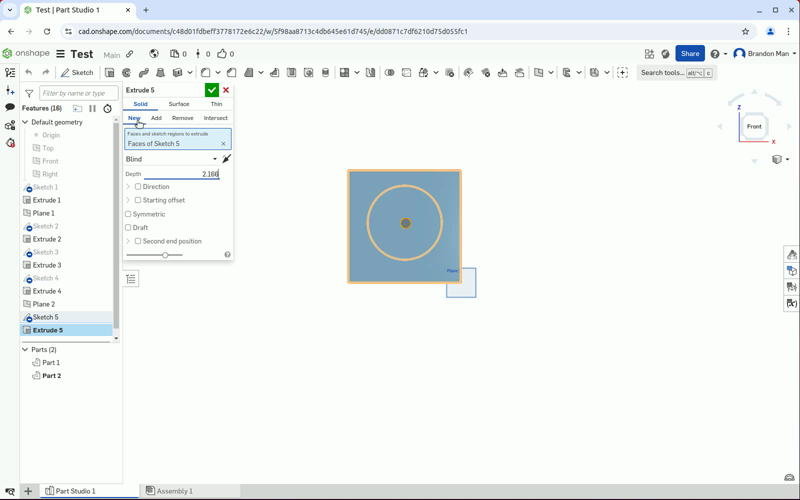
key(enter)
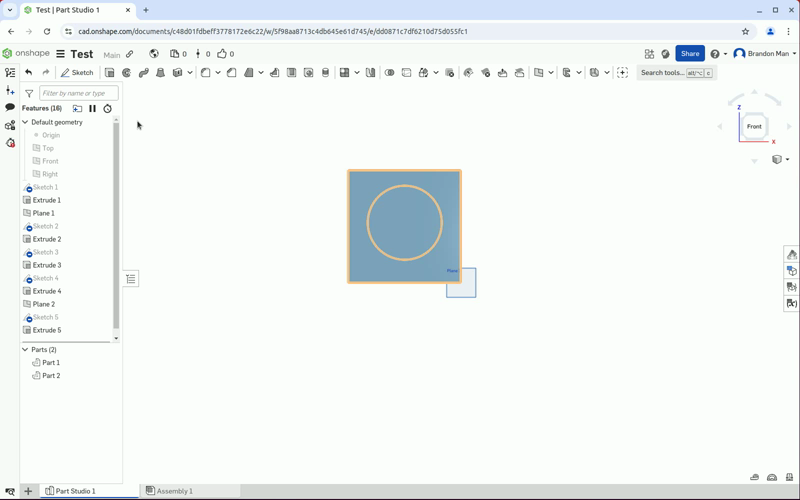
key(shift+h)
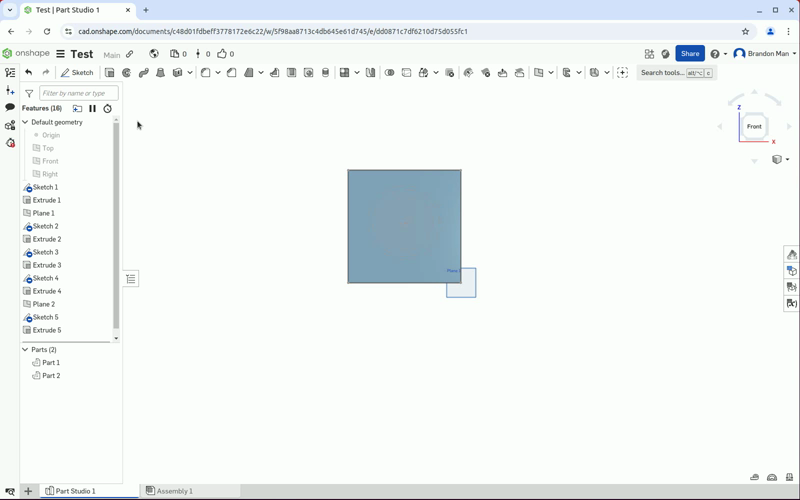
key(shift+h)
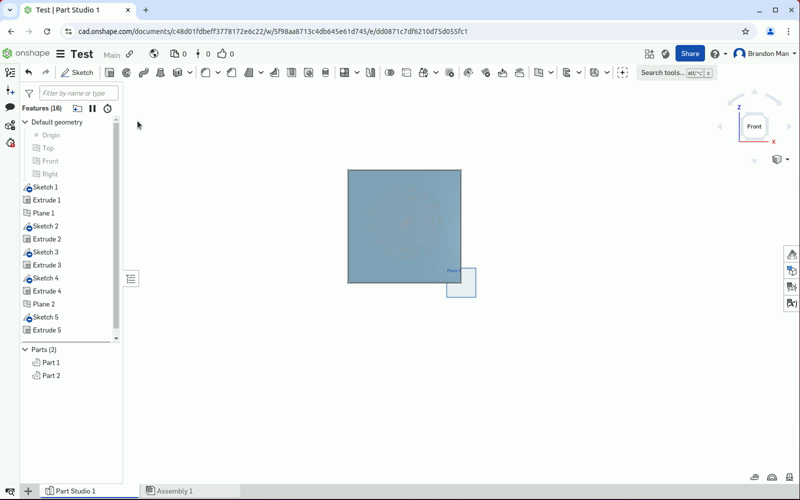
key(shift+7)
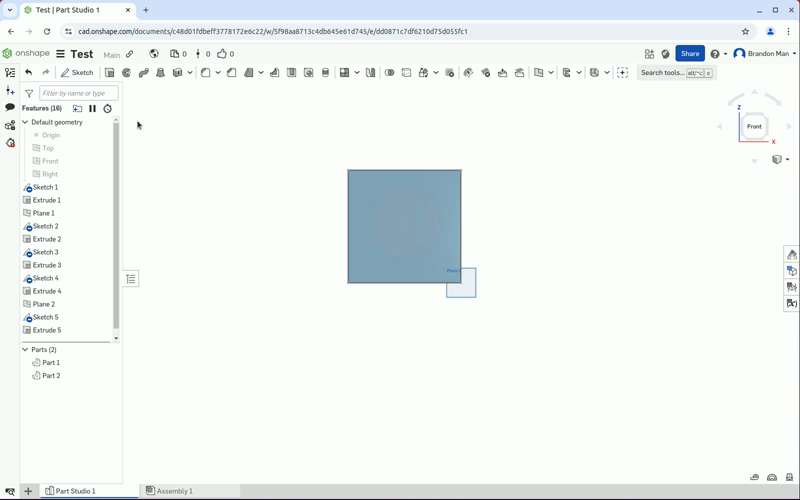
key(left, 2)
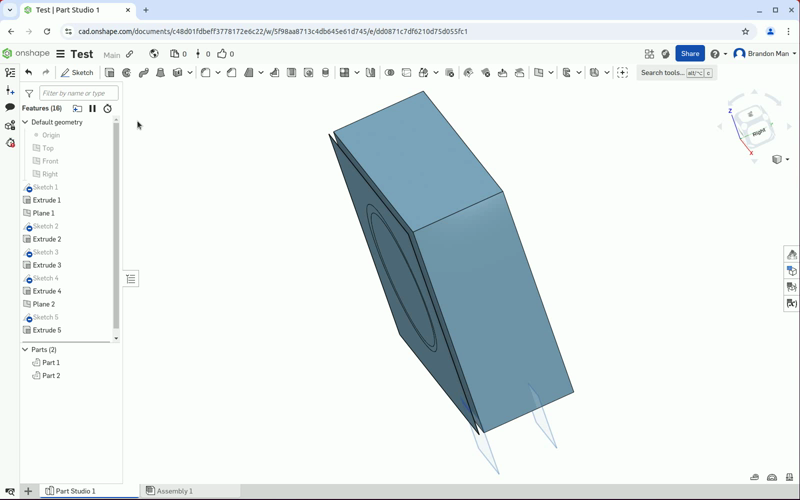
key(down, 2)
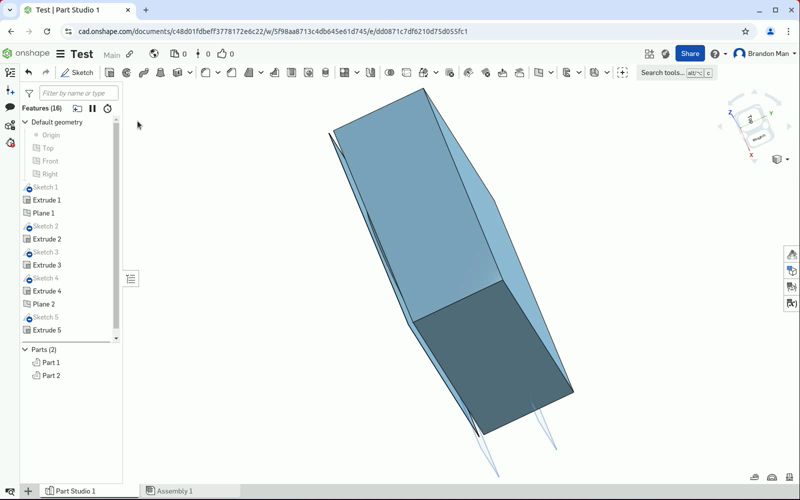
key(up, 2)
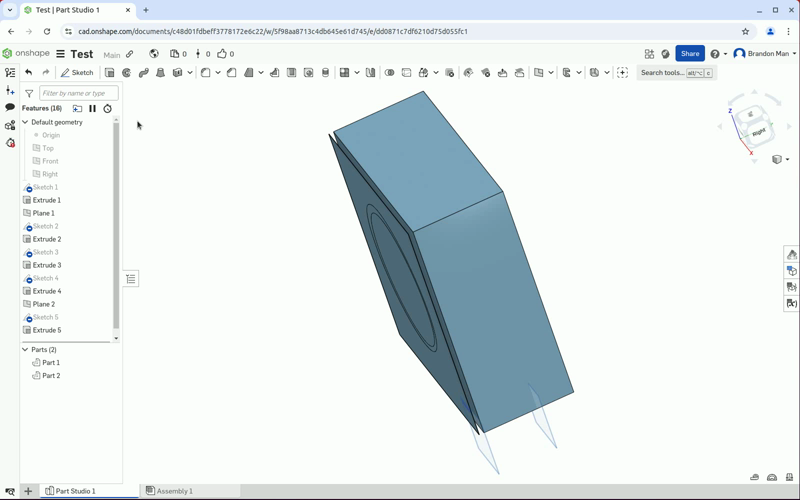
key(right, 2)
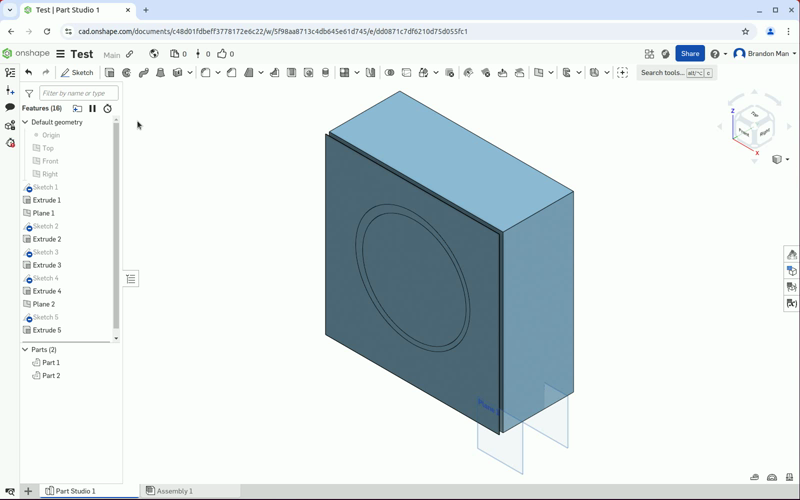
mouse_move(69, 189)
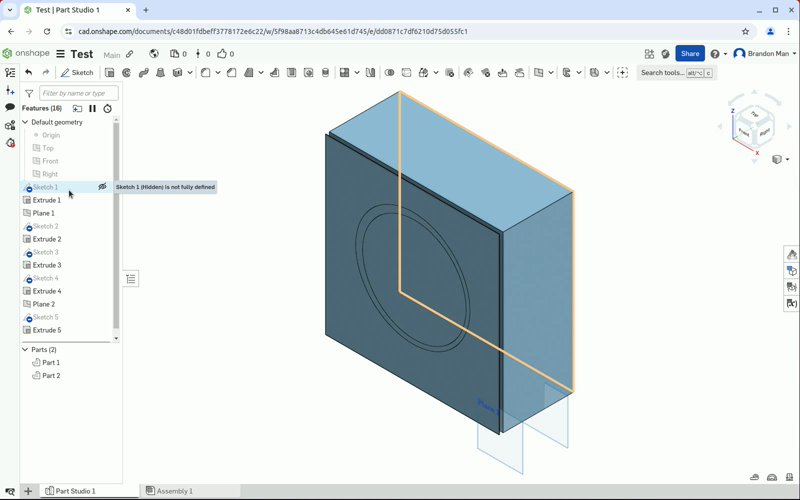
click(69, 189)